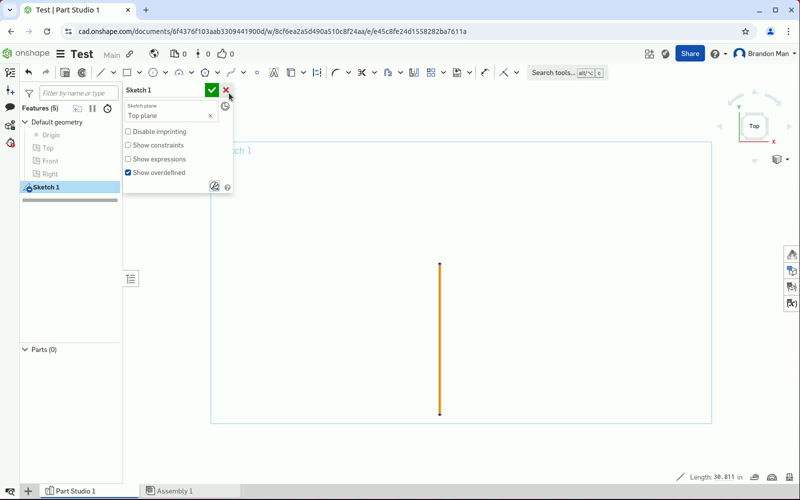
key(shift+h)
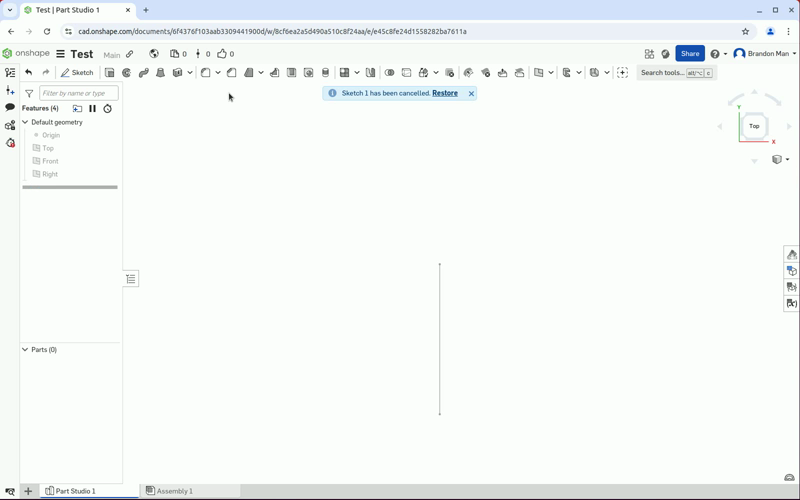
mouse_move(73, 352)
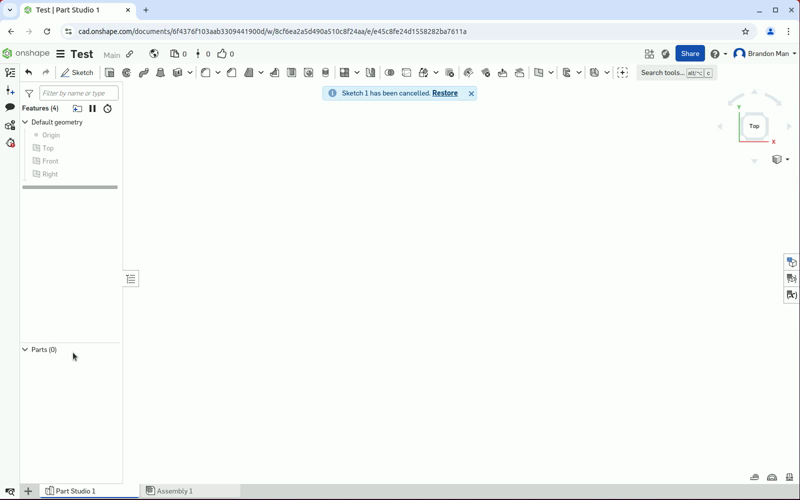
key(y)
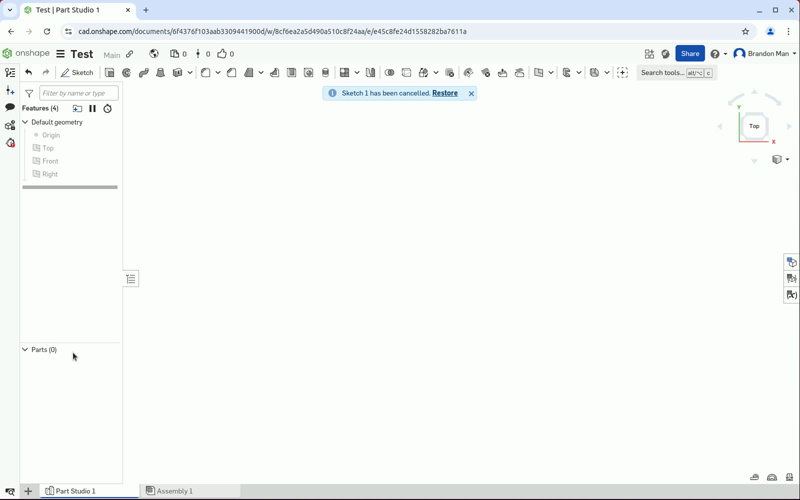
key(shift+p)
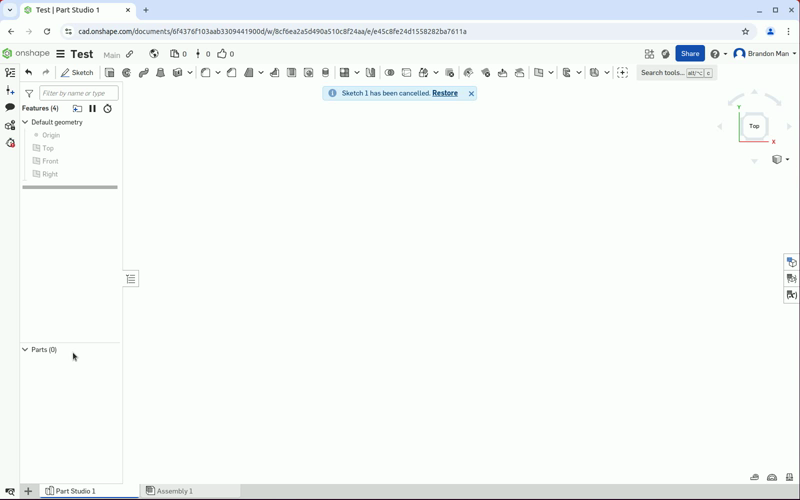
key(space)
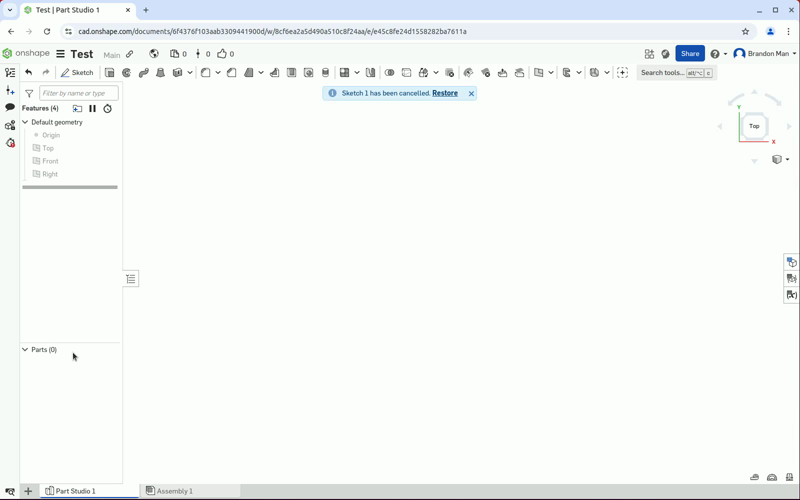
key_down(shift)
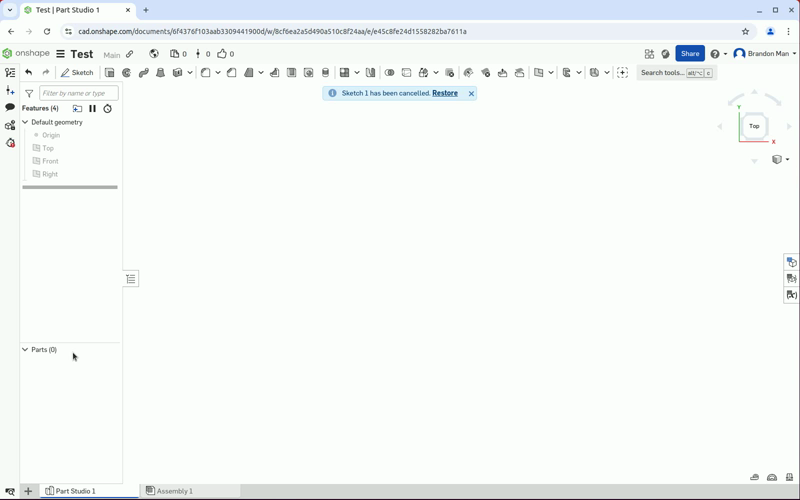
key(up)
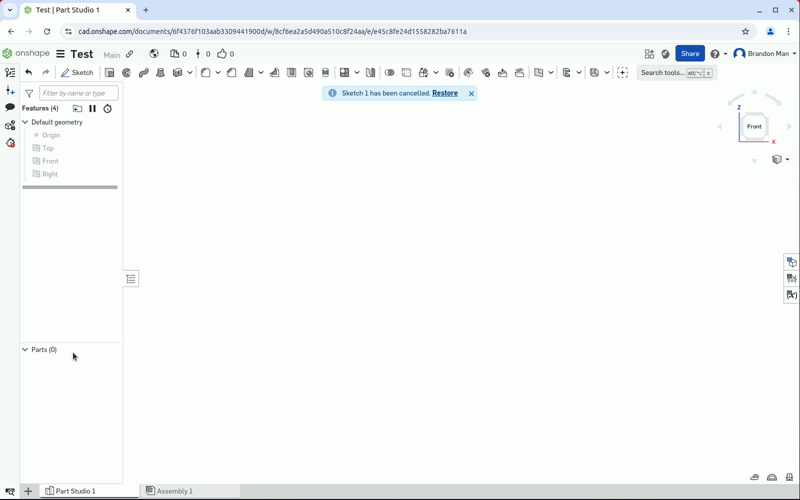
key_up(shift)
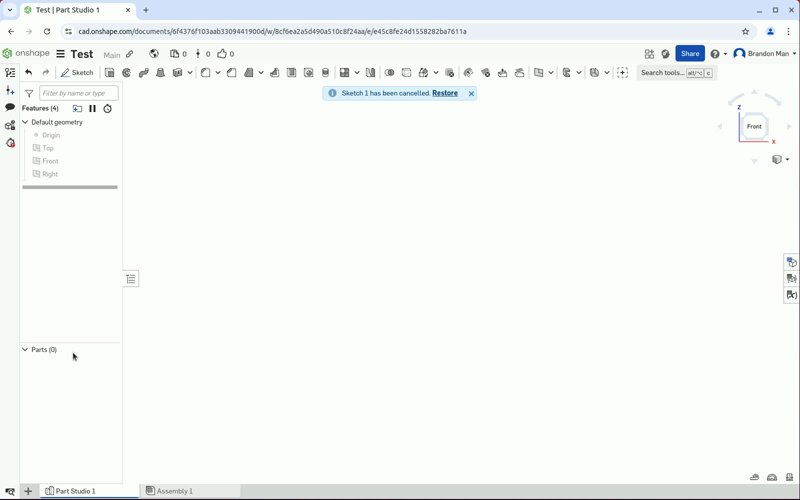
mouse_move(73, 352)
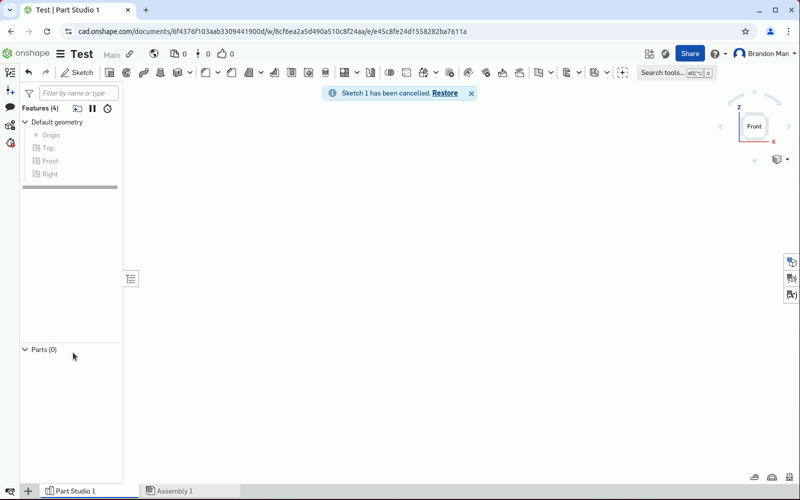
key(shift+y)
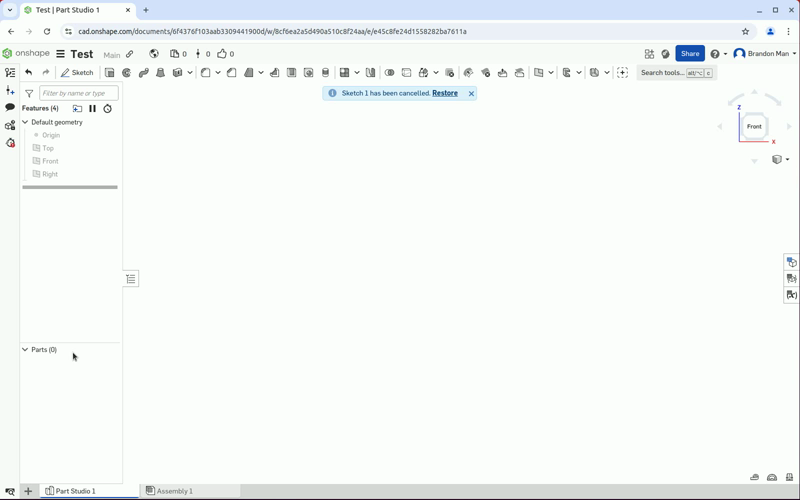
key(shift+s)
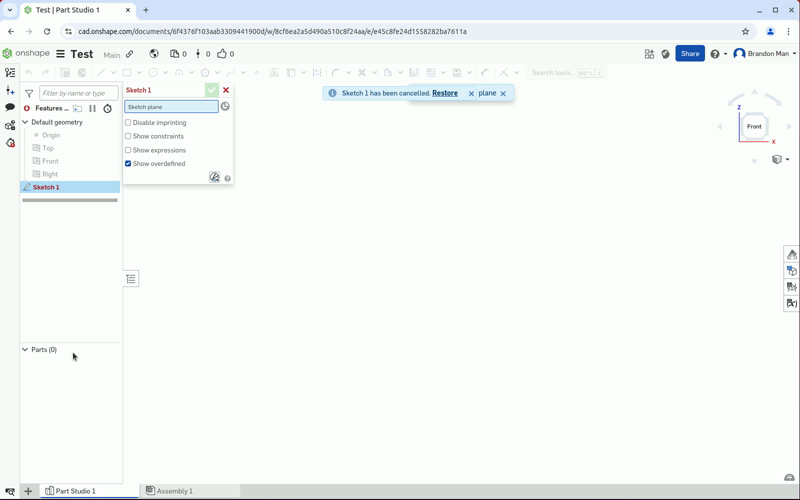
mouse_move(73, 163)
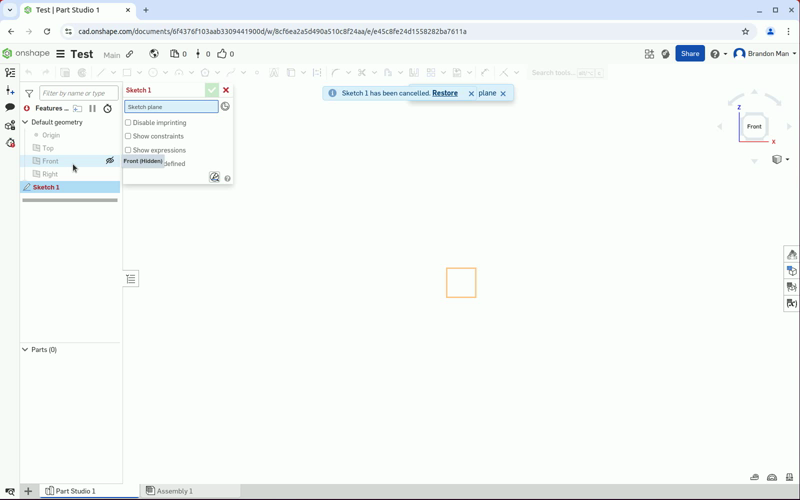
click(73, 163)
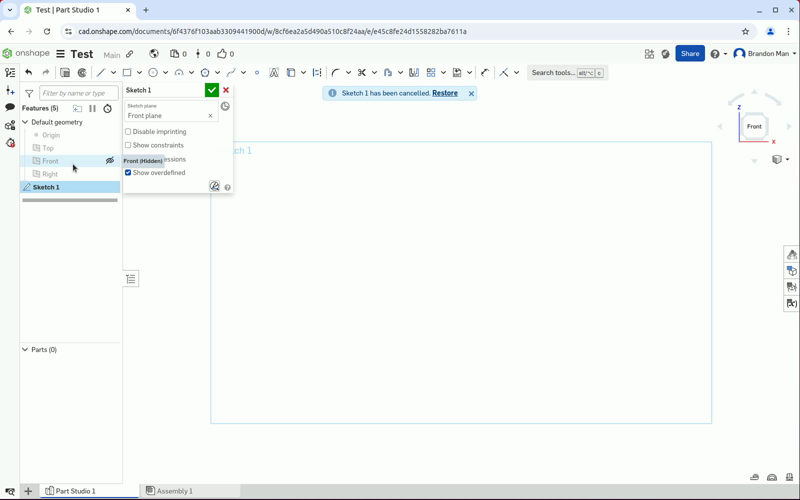
mouse_move(73, 352)
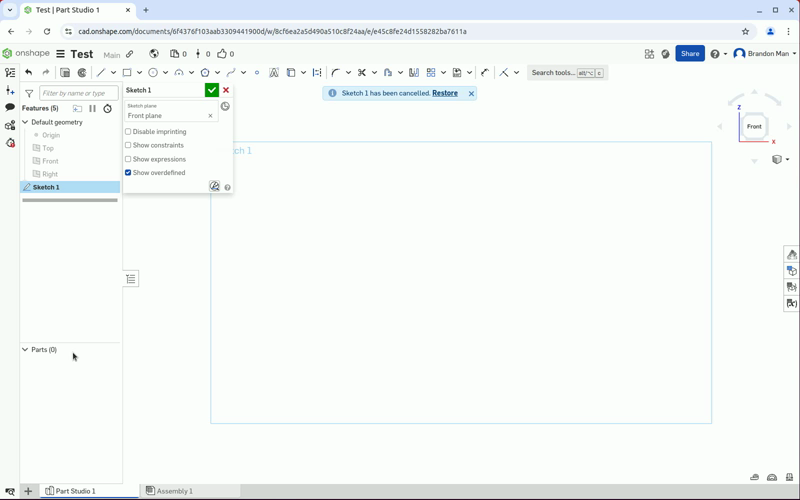
key(y)
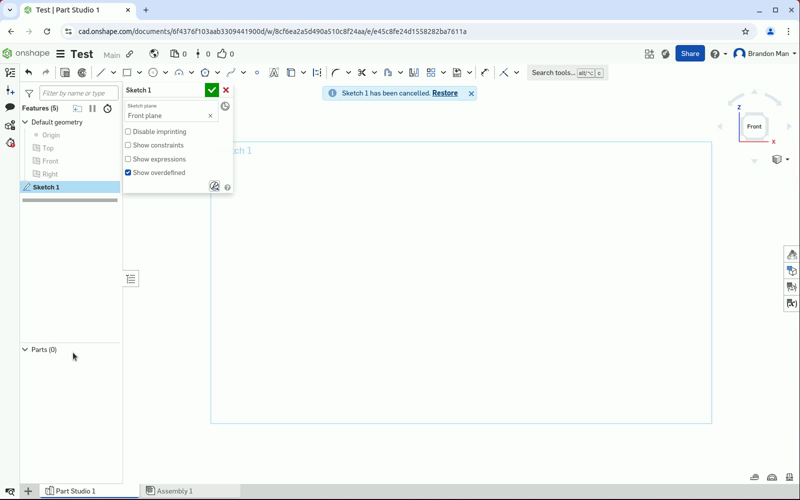
key(l)
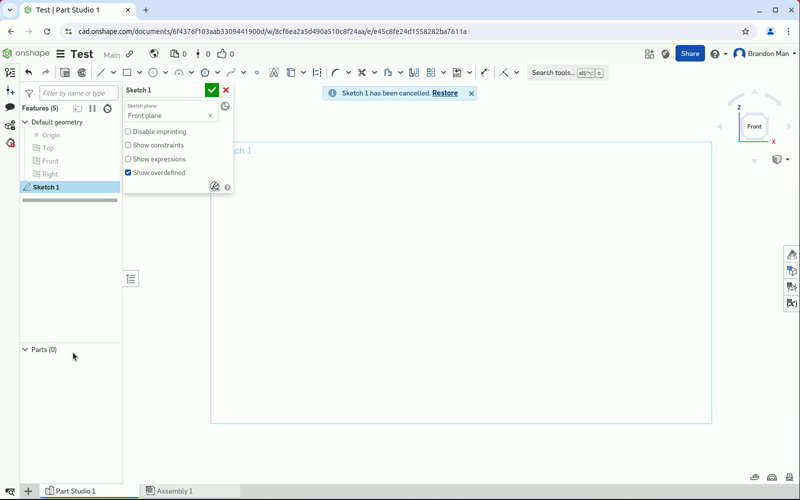
key_down(shift)
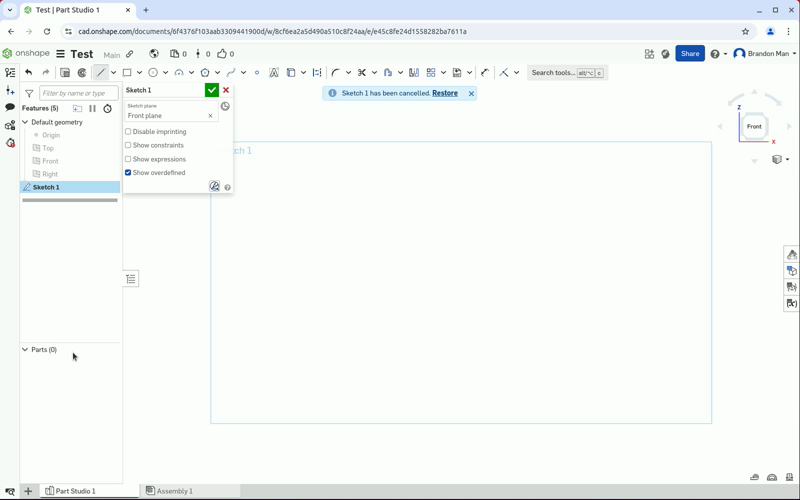
mouse_move(460, 282)
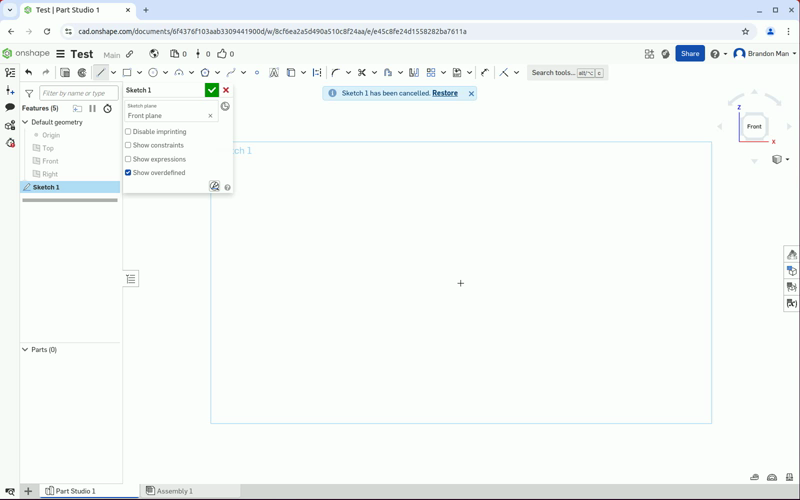
click(460, 282)
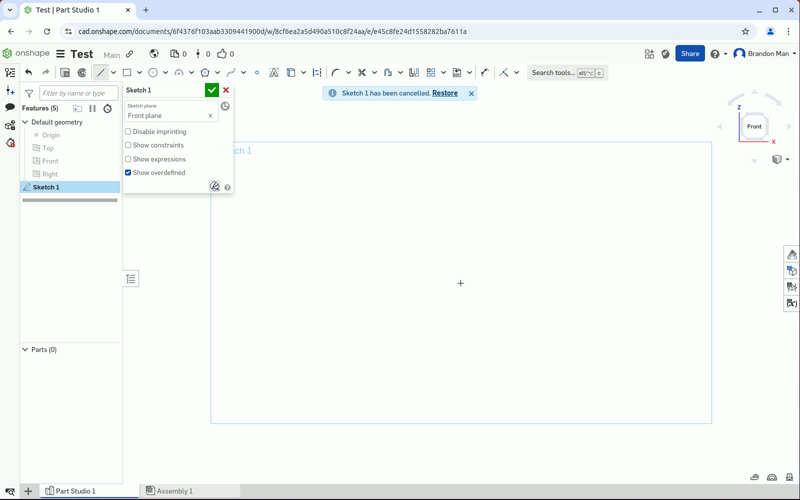
key_up(shift)
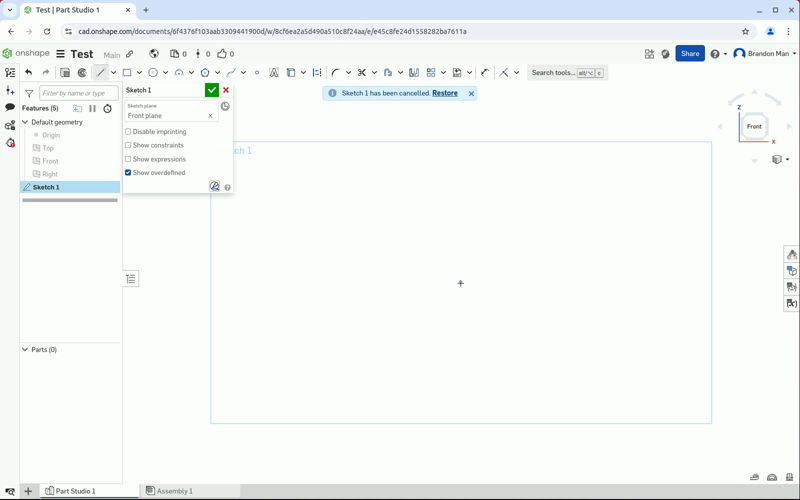
key_down(shift)
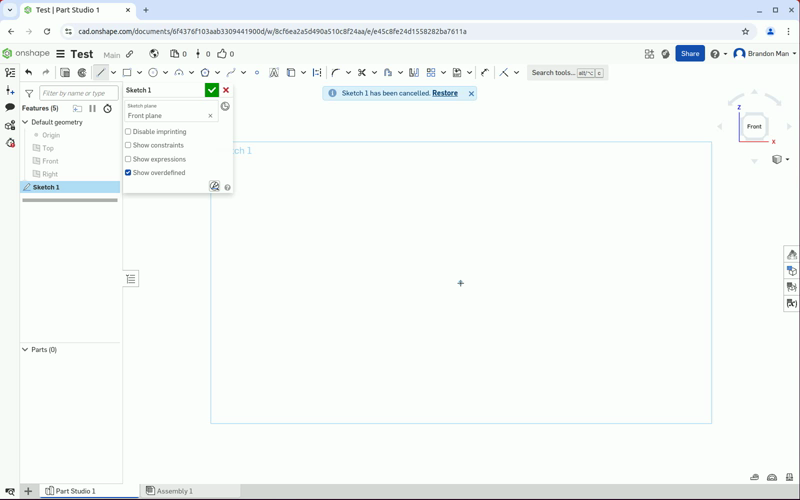
mouse_move(573, 282)
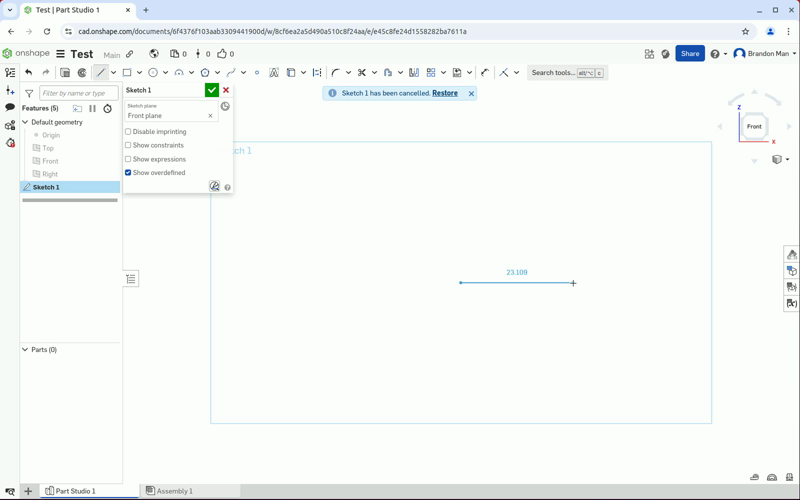
click(573, 282)
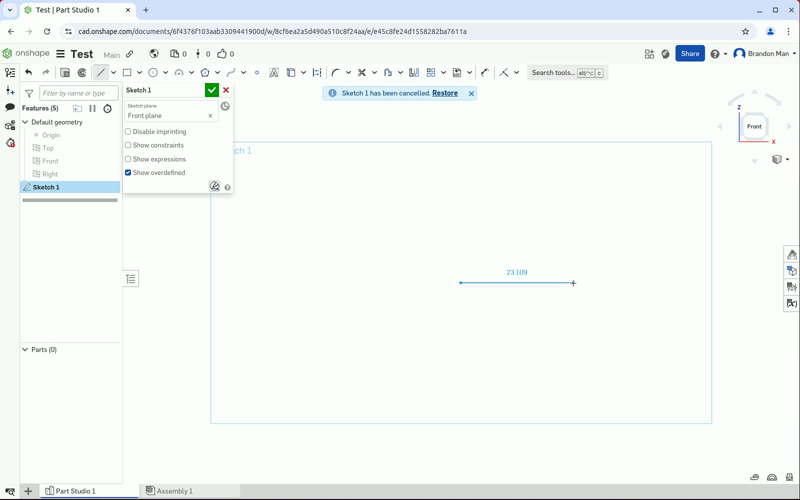
key_up(shift)
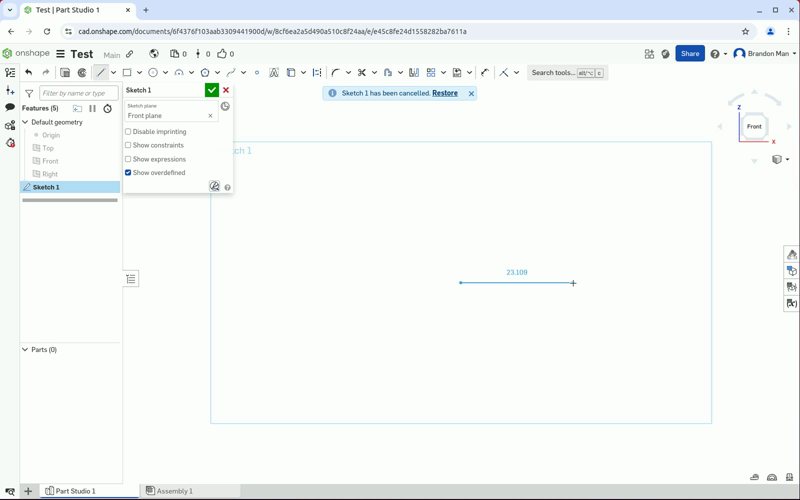
key_down(shift)
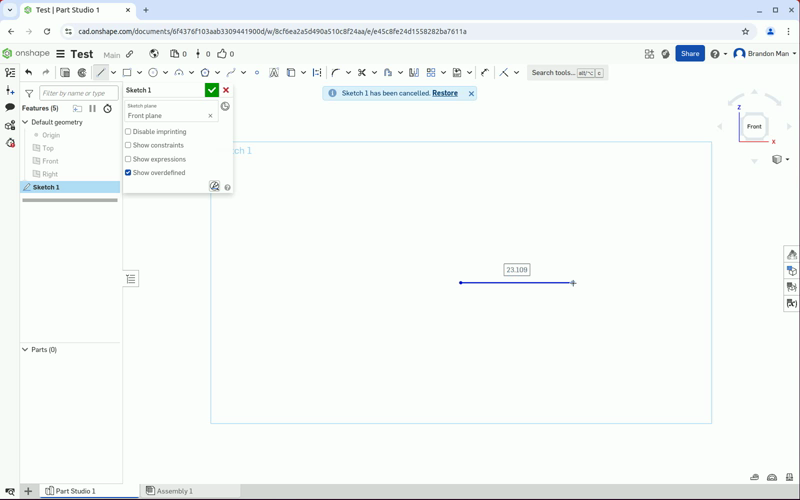
mouse_move(589, 282)
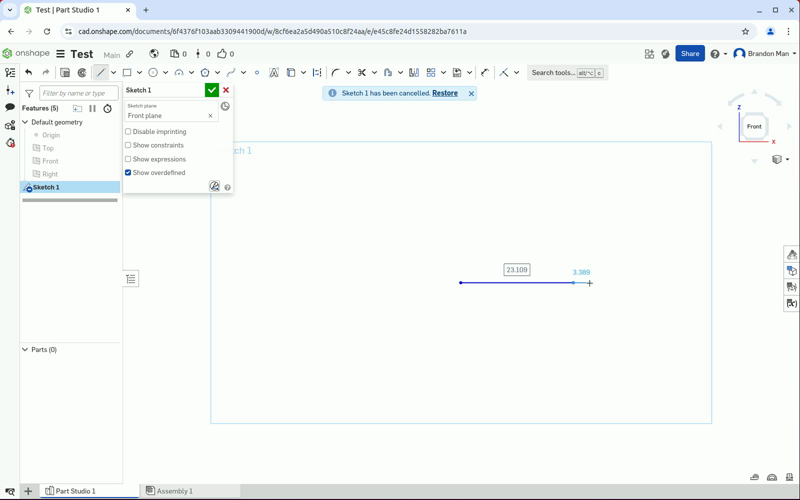
mouse_move(573, 245)
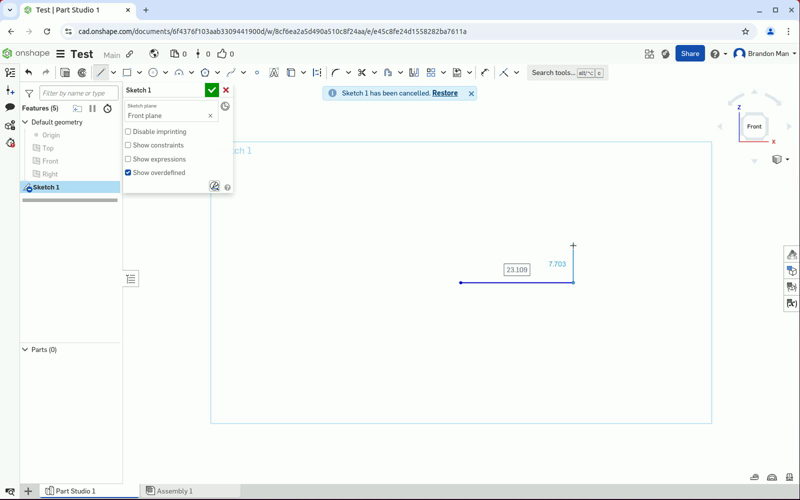
click(573, 245)
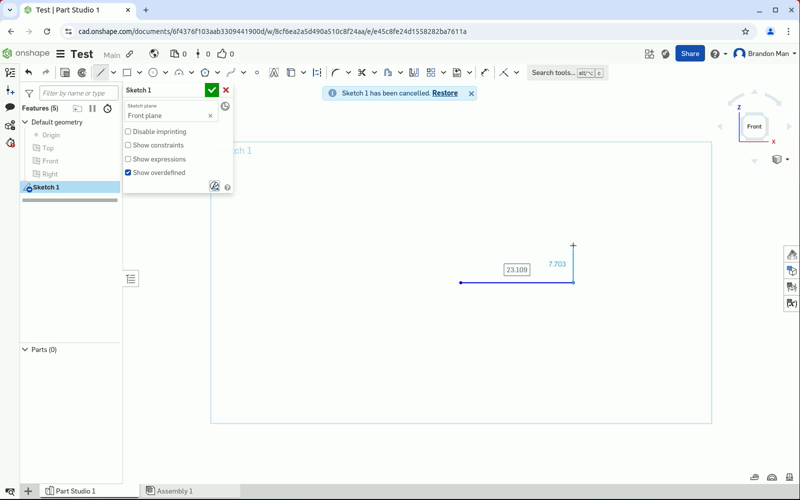
key_up(shift)
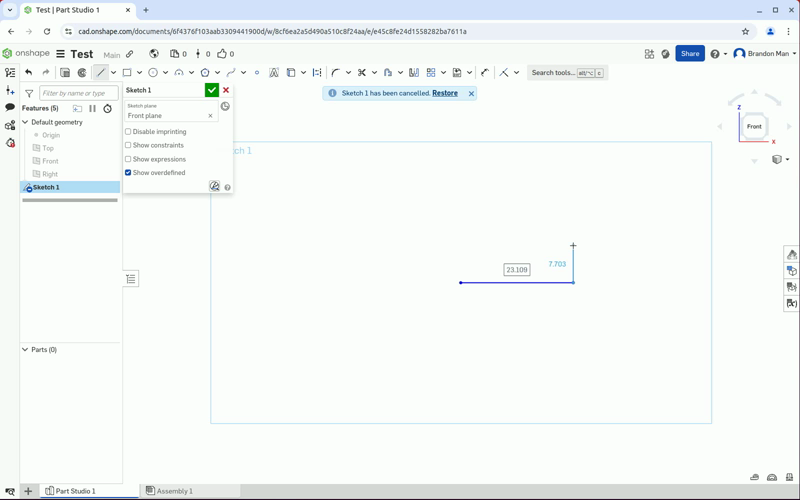
key_down(shift)
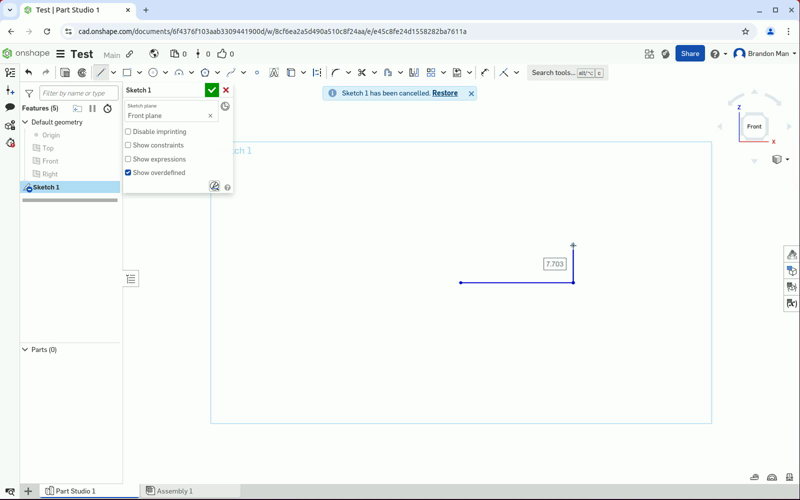
mouse_move(460, 245)
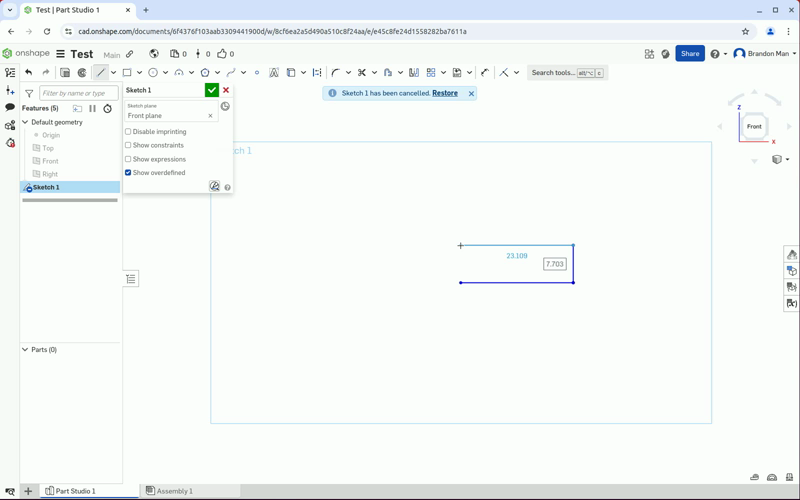
click(460, 245)
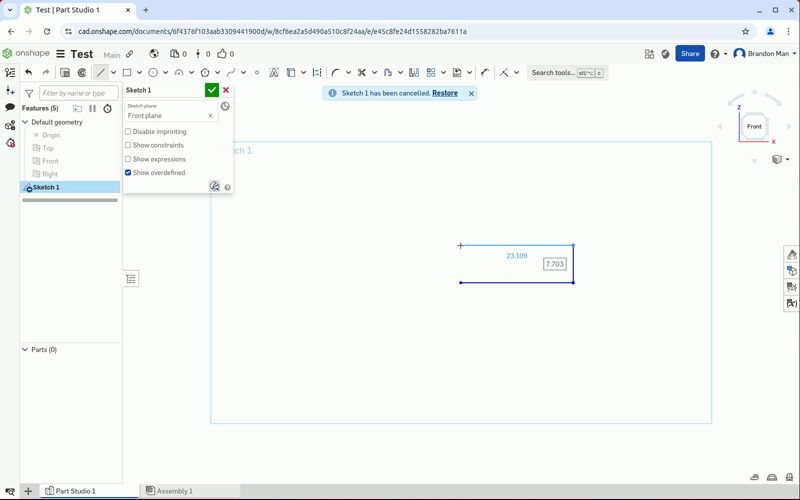
key_up(shift)
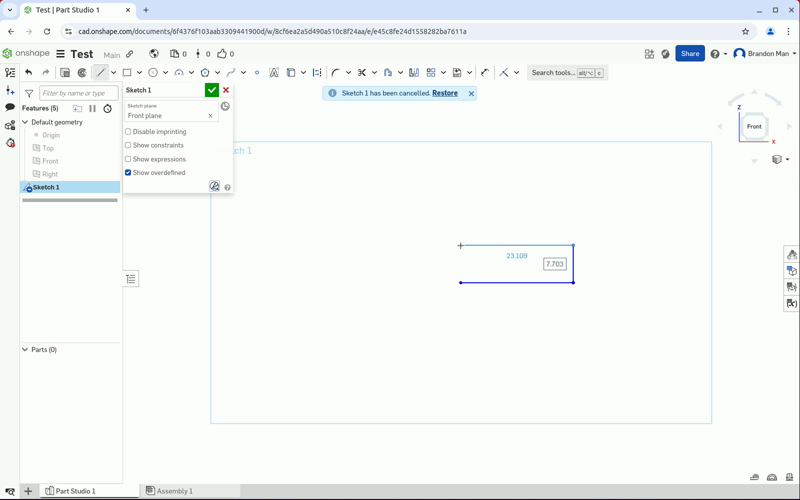
mouse_move(490, 245)
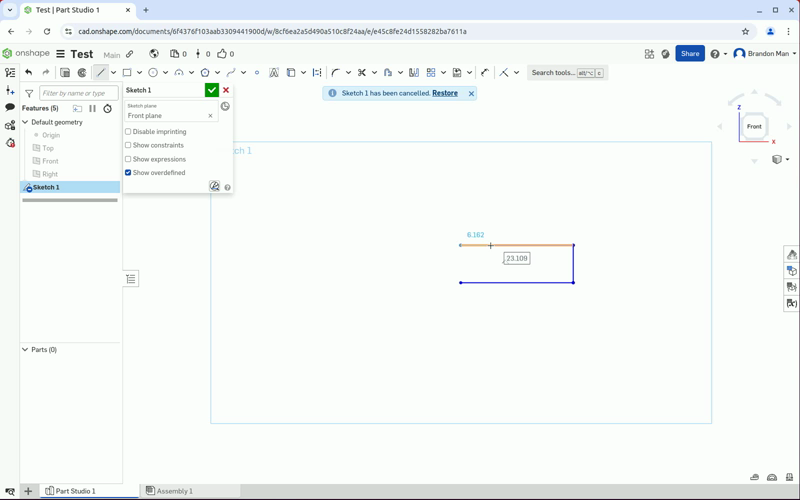
key_down(shift)
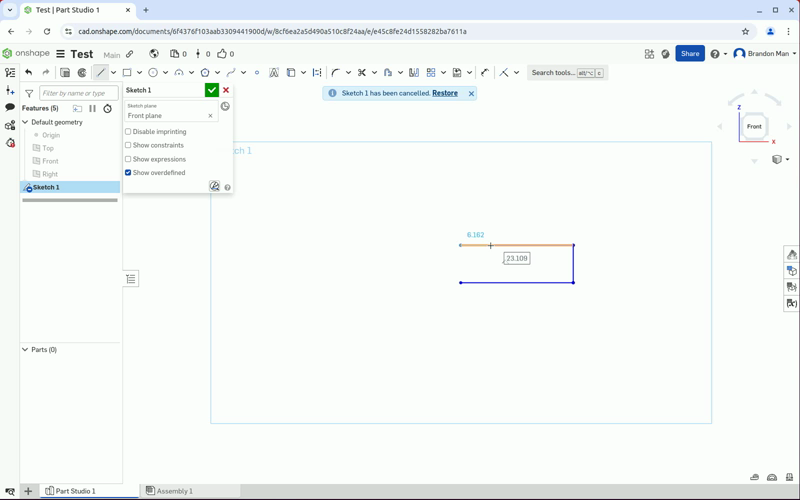
mouse_move(460, 282)
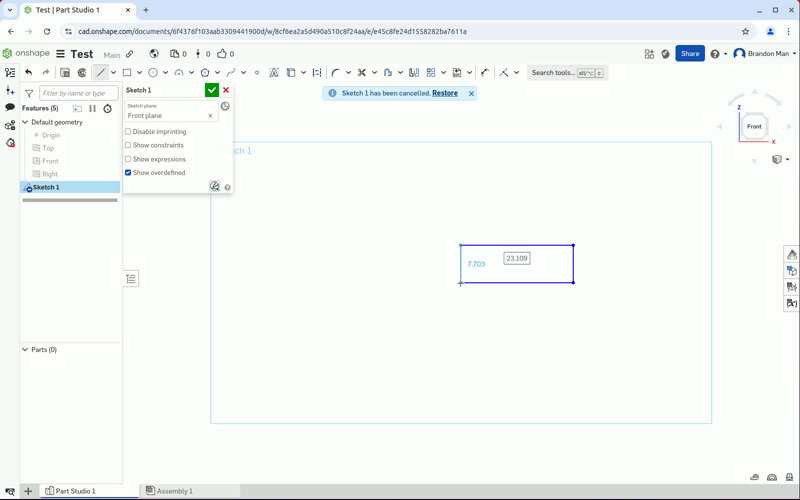
key_up(shift)
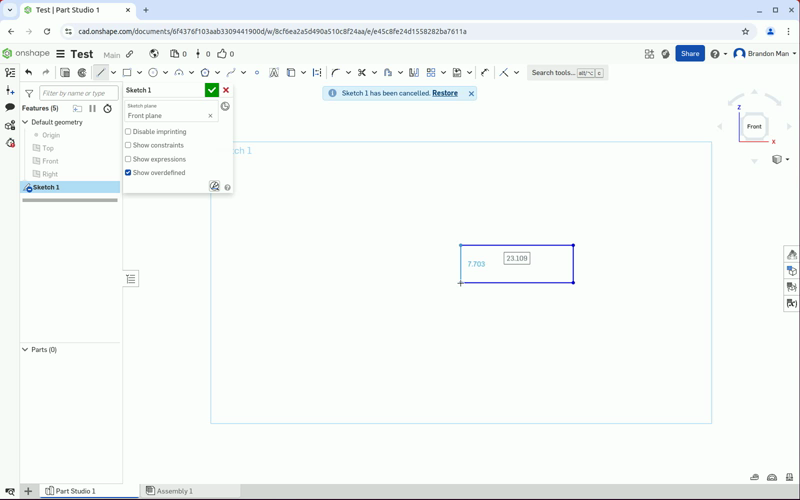
click(460, 282)
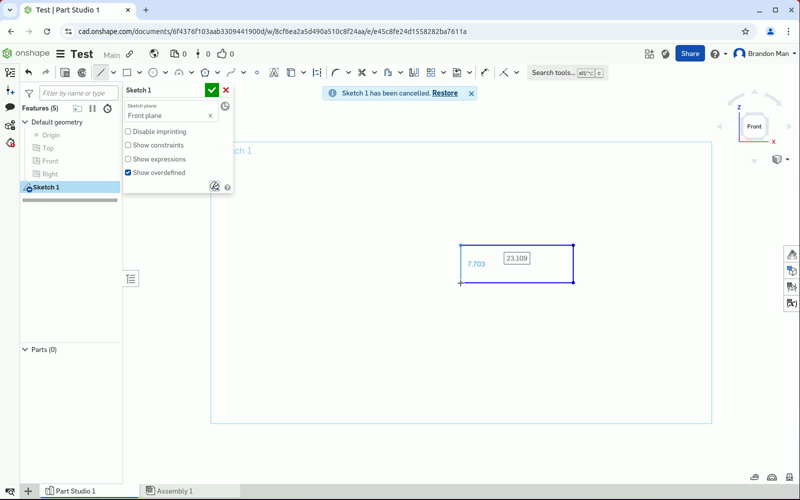
key(esc)
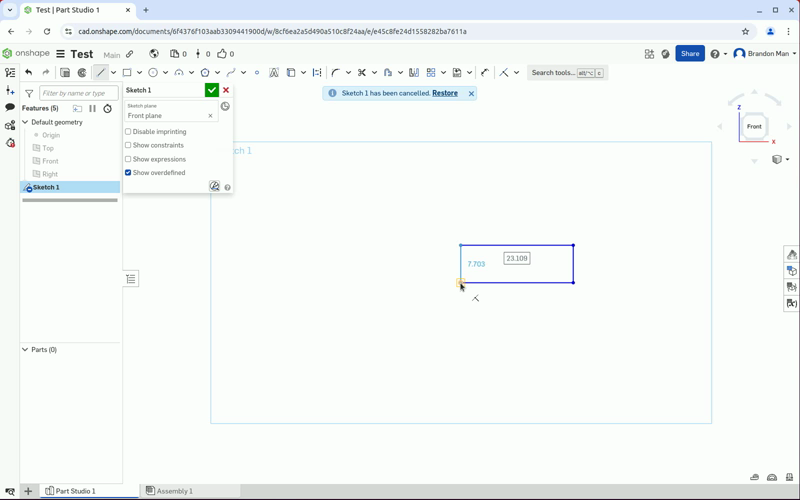
mouse_move(556, 255)
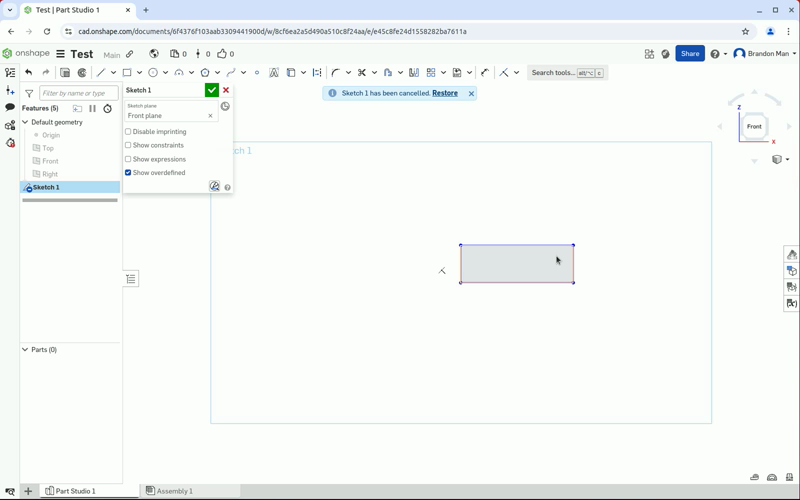
click(556, 255)
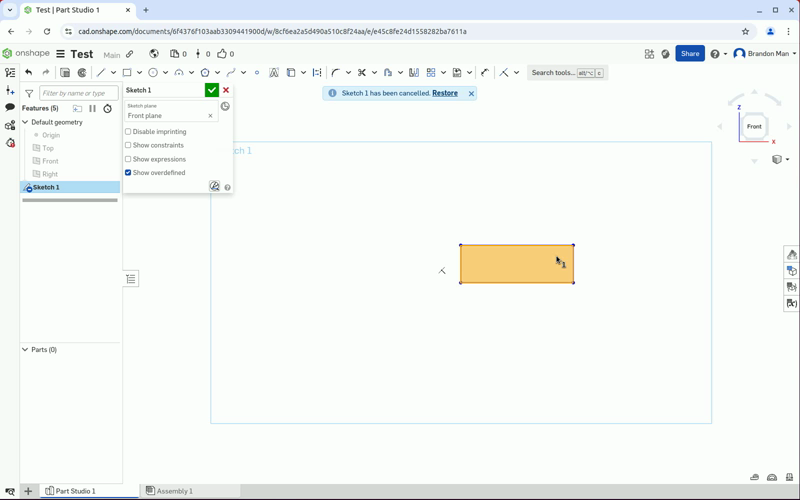
mouse_move(73, 352)
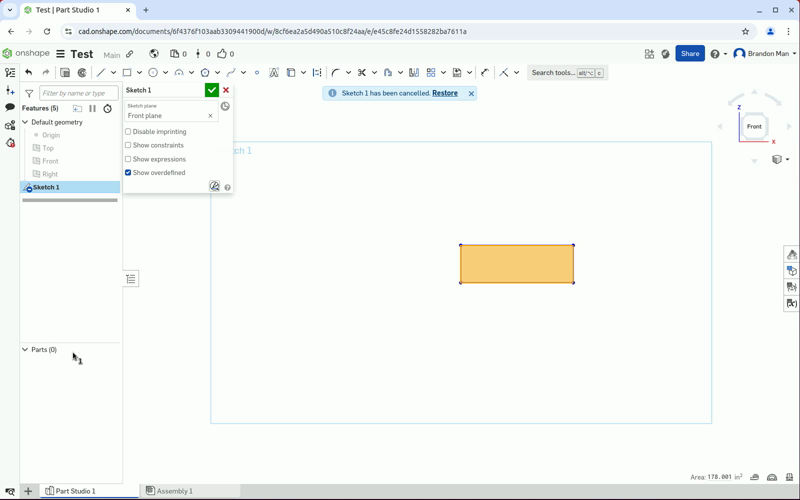
key(shift+y)
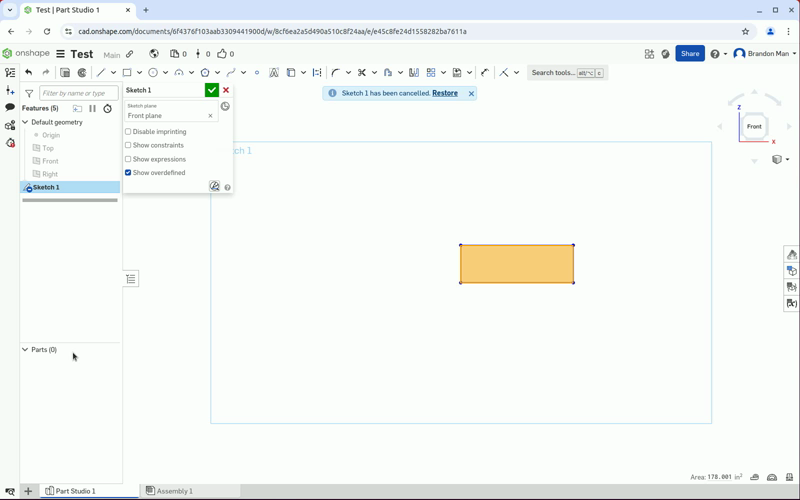
key(shift+e)
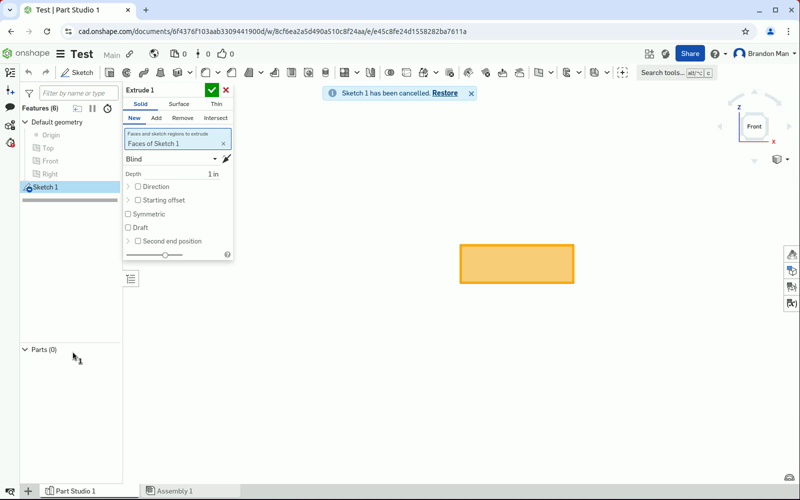
mouse_move(143, 106)
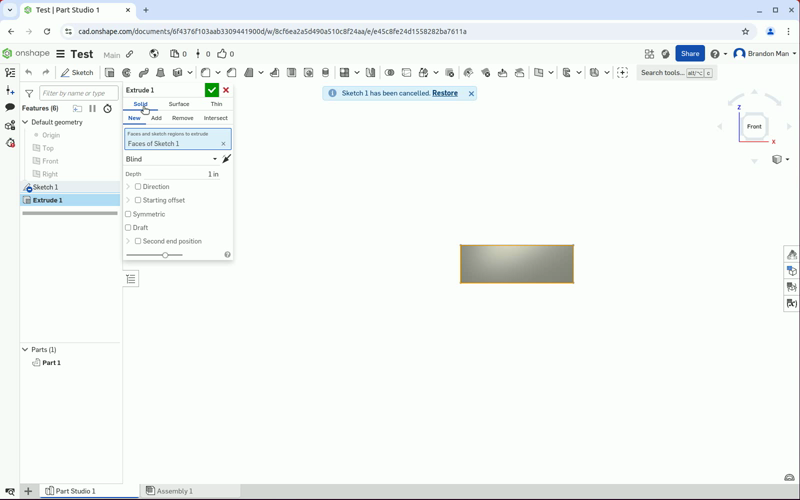
click(143, 106)
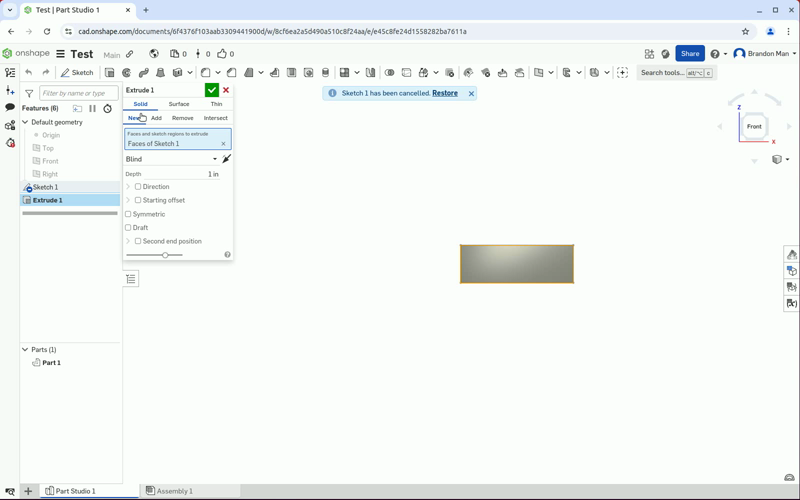
mouse_move(137, 120)
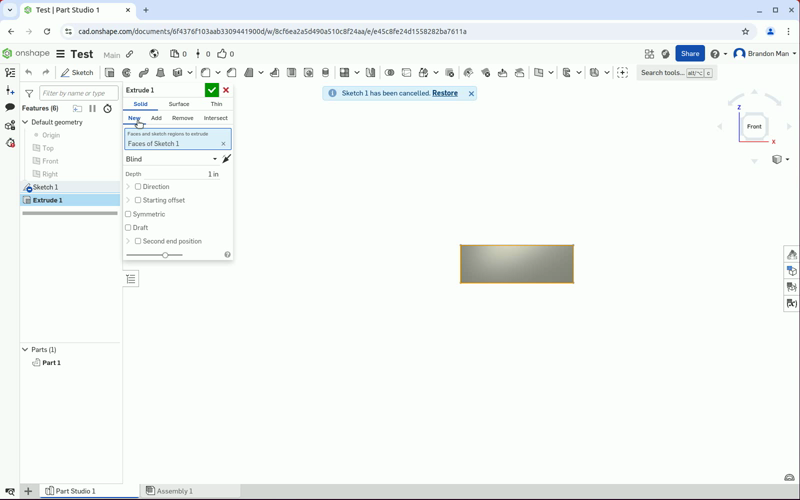
click(137, 120)
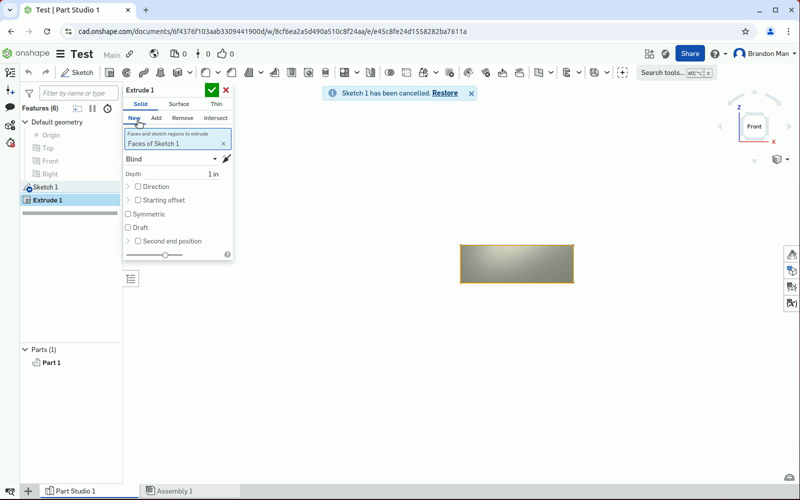
key(tab, 4)
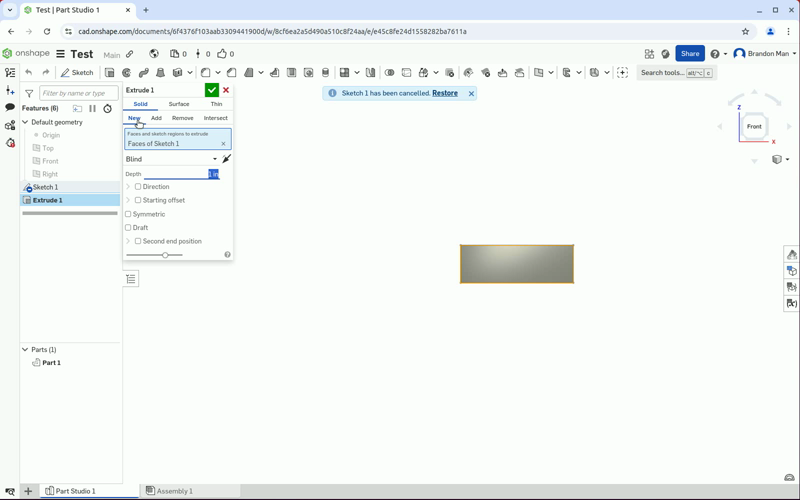
text(11.554)
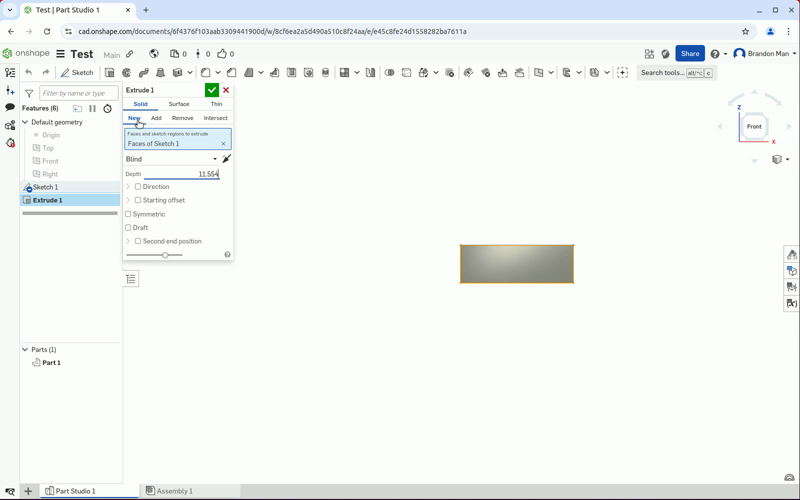
key(enter)
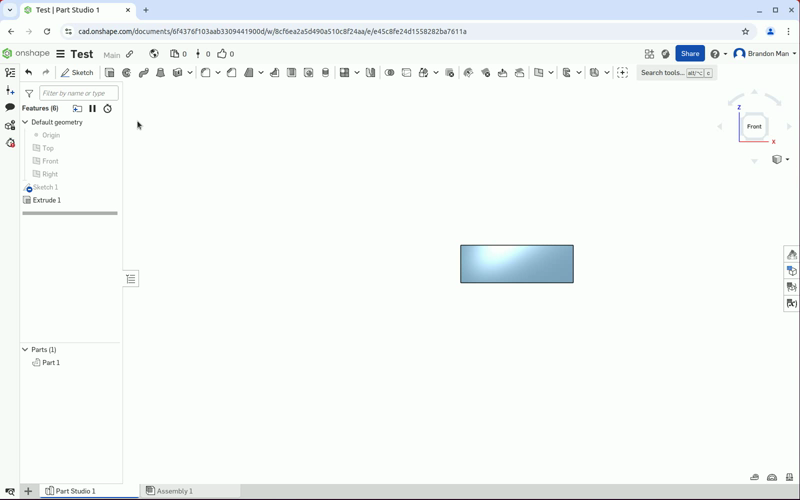
key(shift+h)
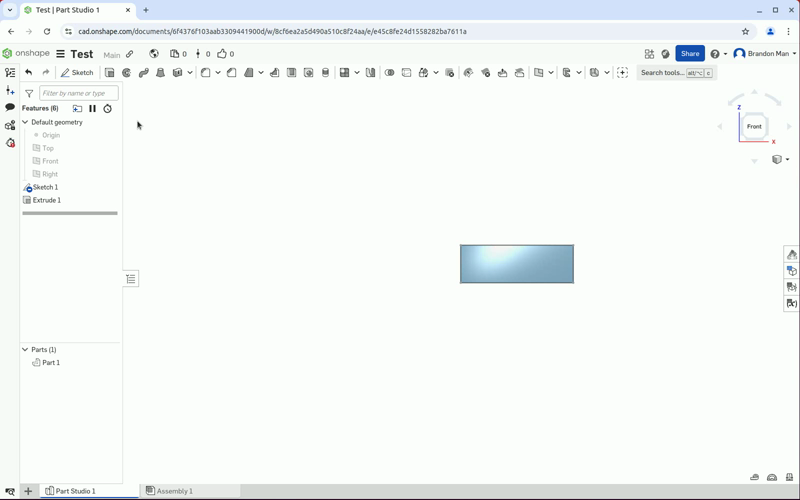
key(shift+h)
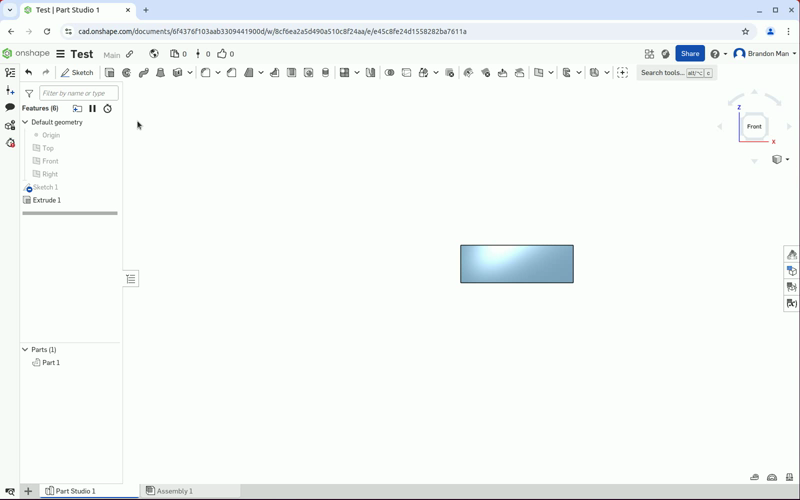
mouse_move(73, 189)
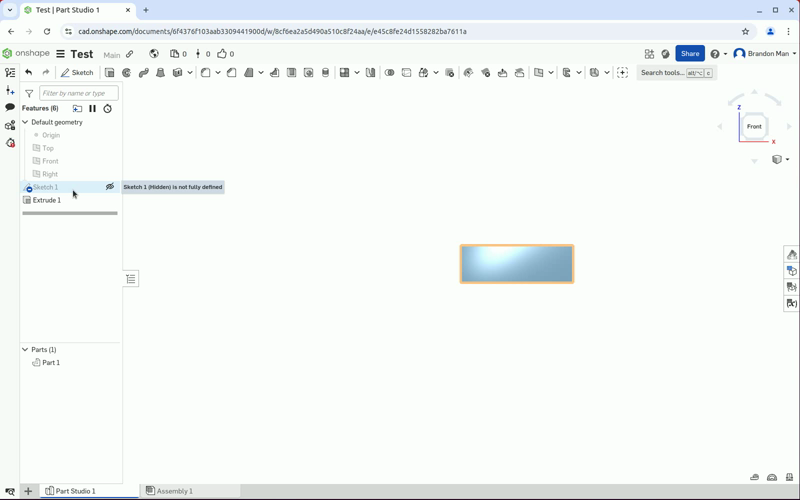
click(73, 189)
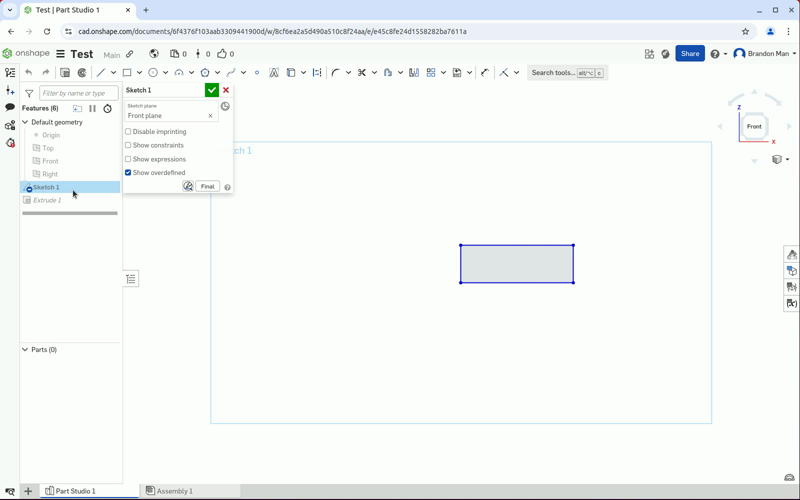
mouse_move(229, 92)
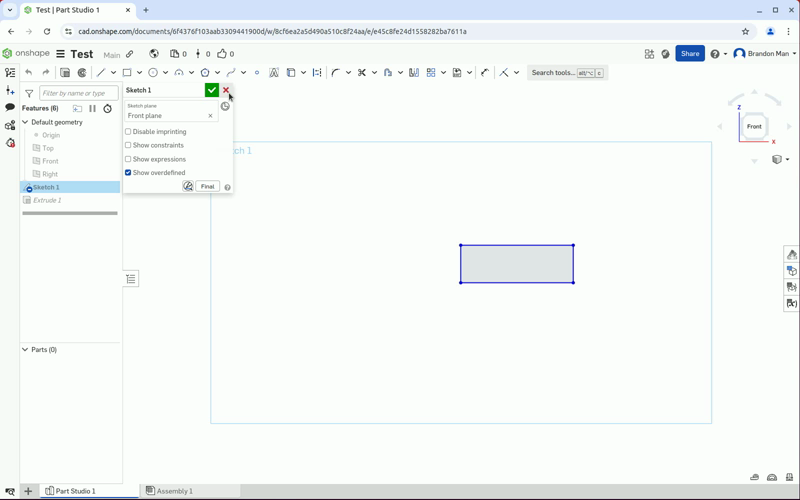
click(229, 92)
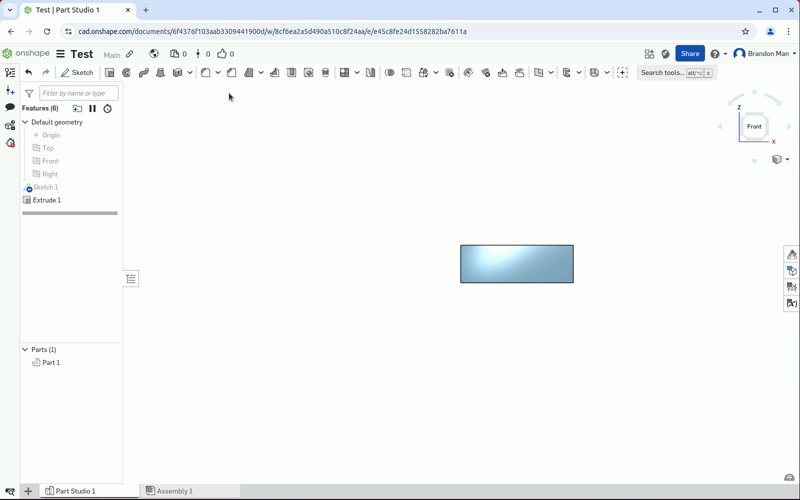
mouse_move(73, 352)
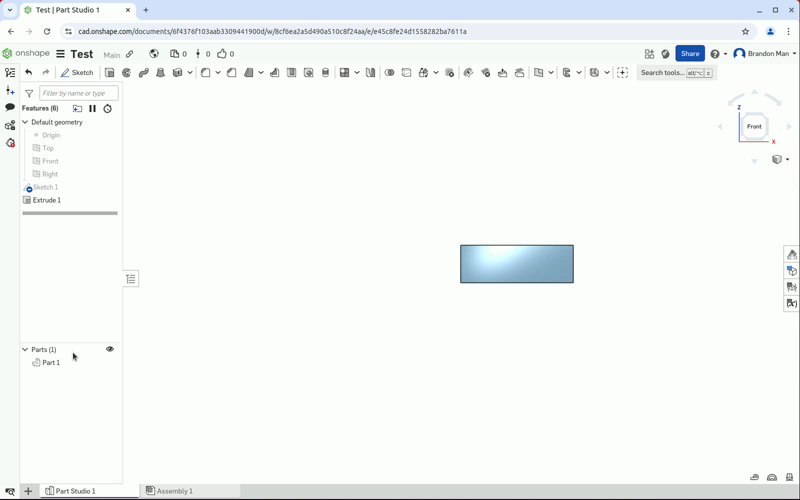
key(y)
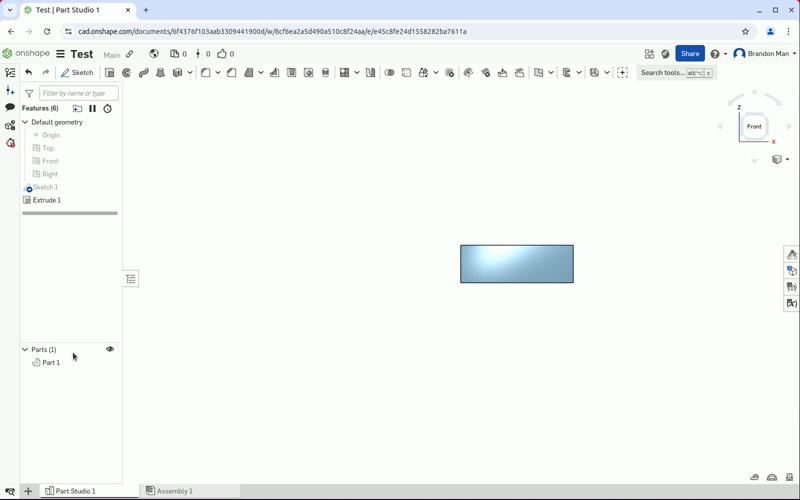
key(shift+p)
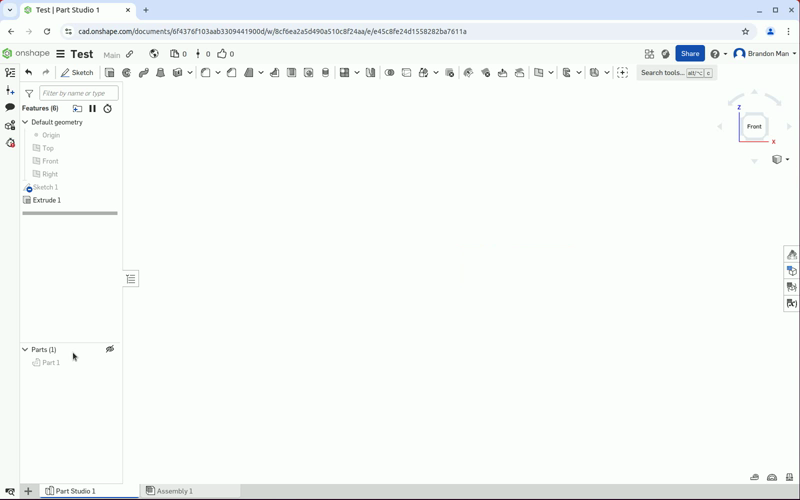
key(space)
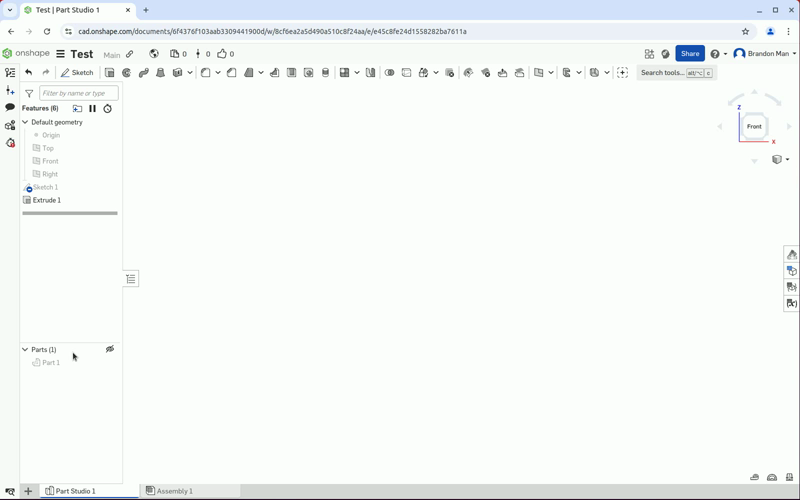
key_down(shift)
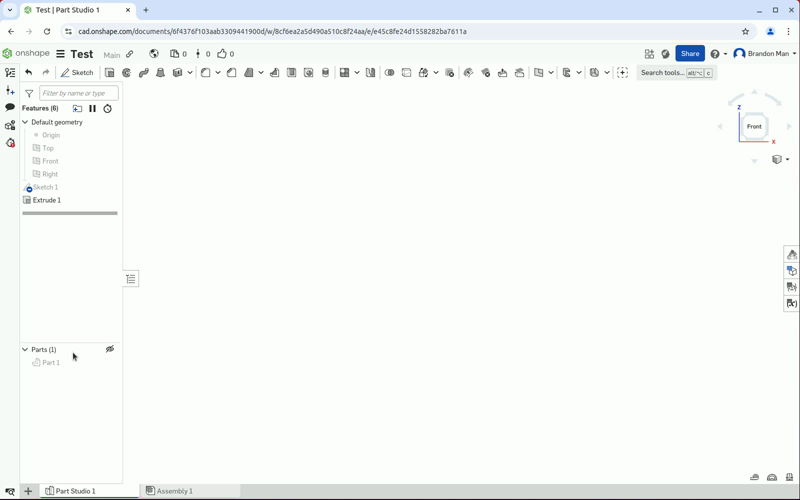
key(left)
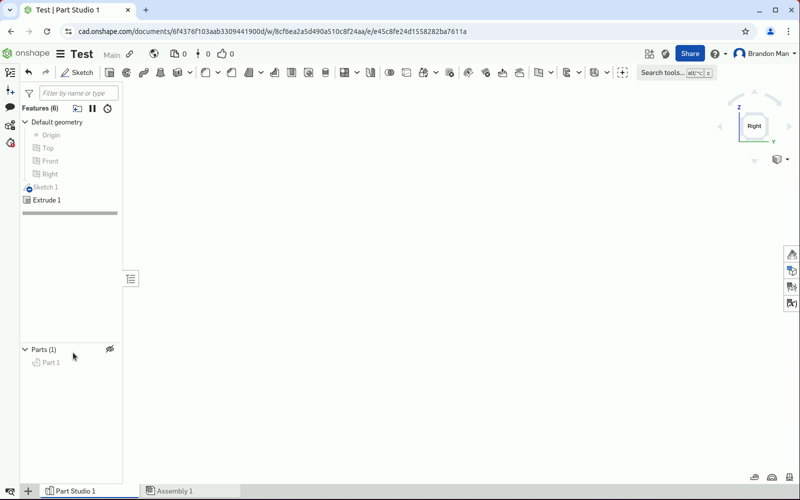
key_up(shift)
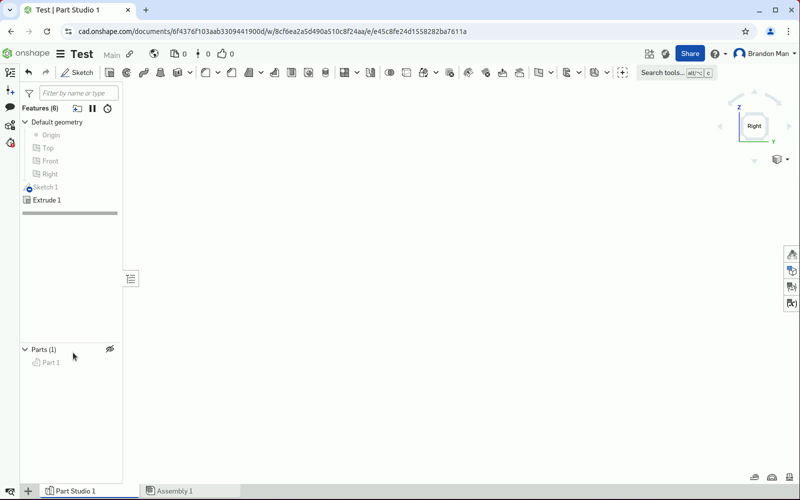
mouse_move(73, 352)
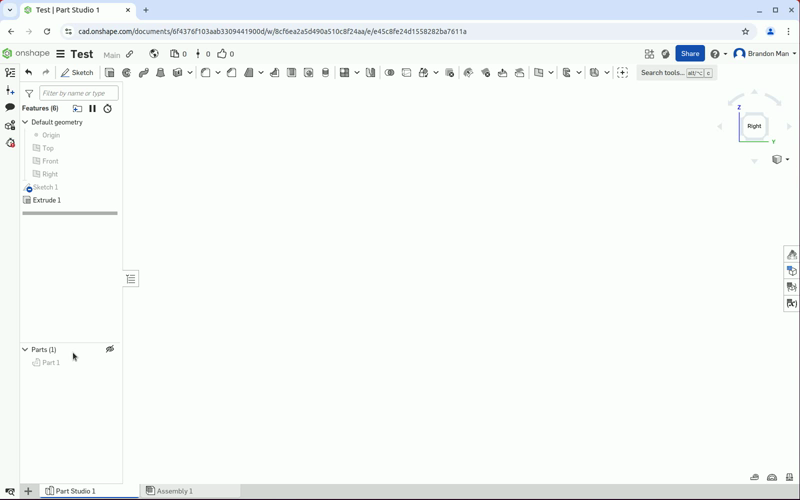
key(shift+y)
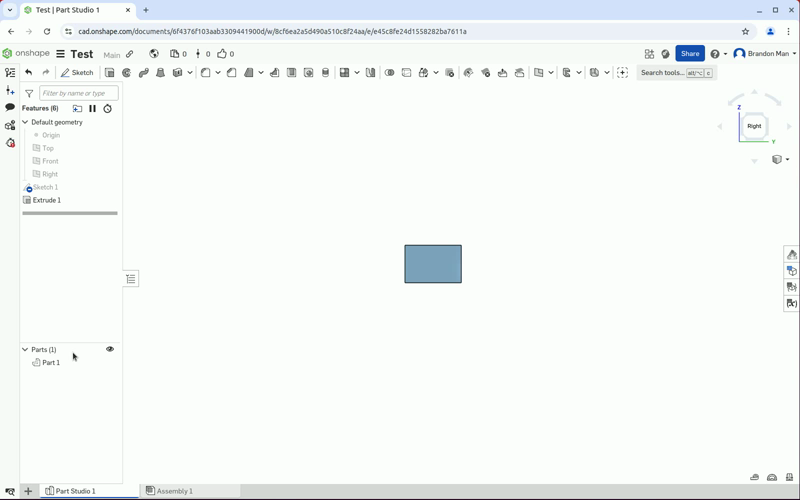
mouse_move(541, 75)
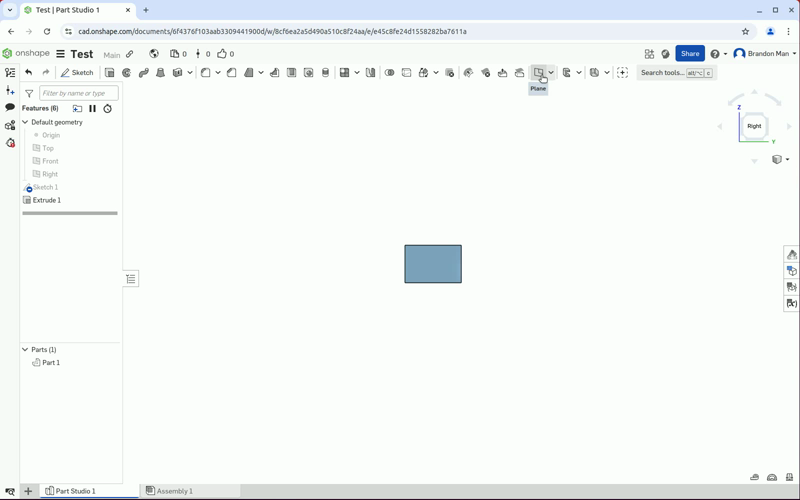
click(541, 75)
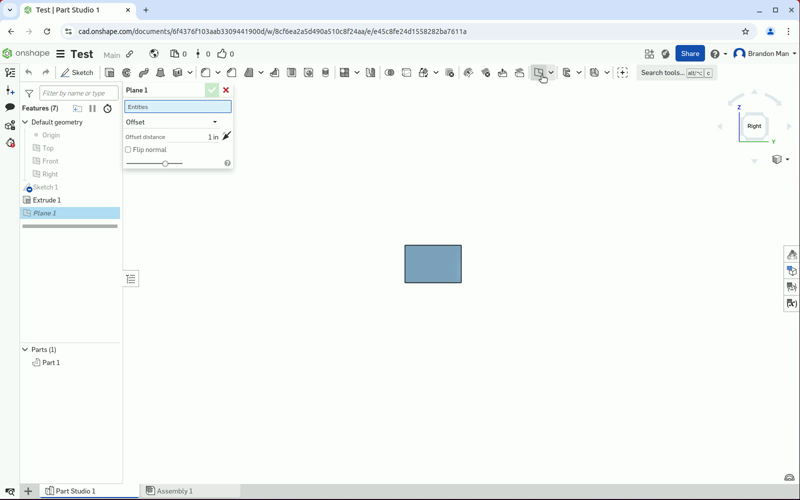
mouse_move(73, 176)
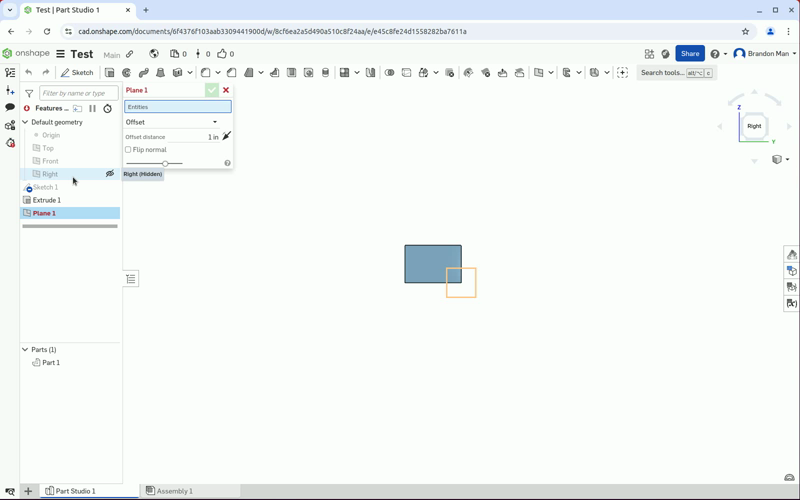
click(73, 176)
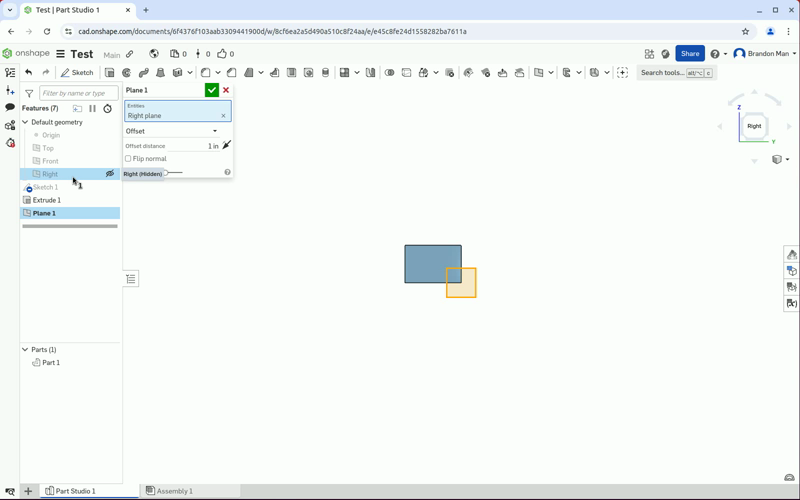
key(tab, 2)
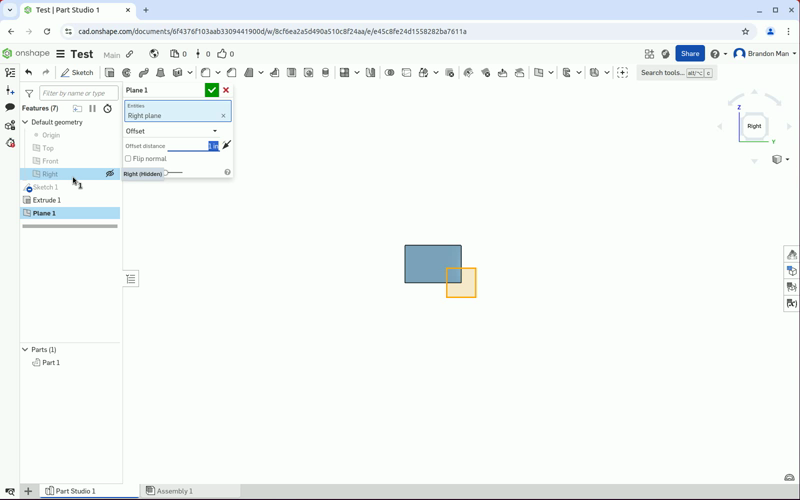
text(23.108)
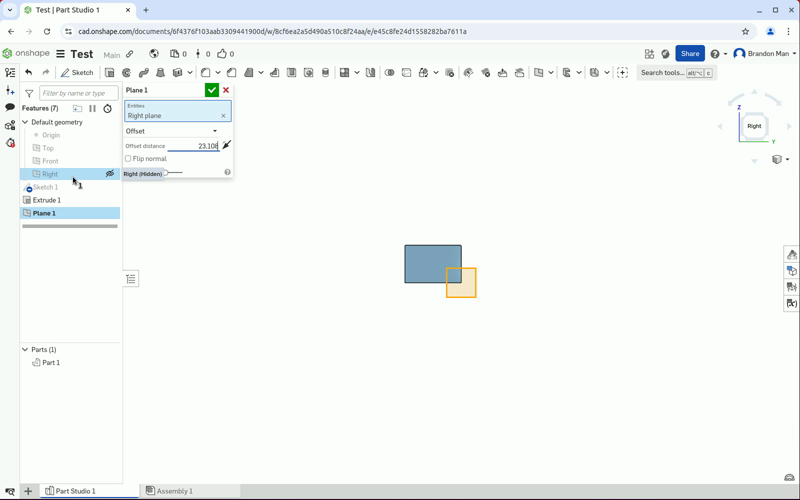
key(enter, 2)
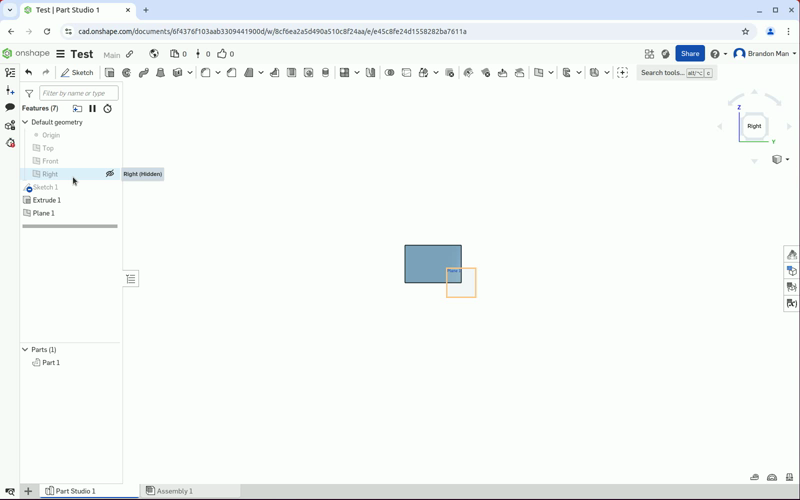
key(shift+s)
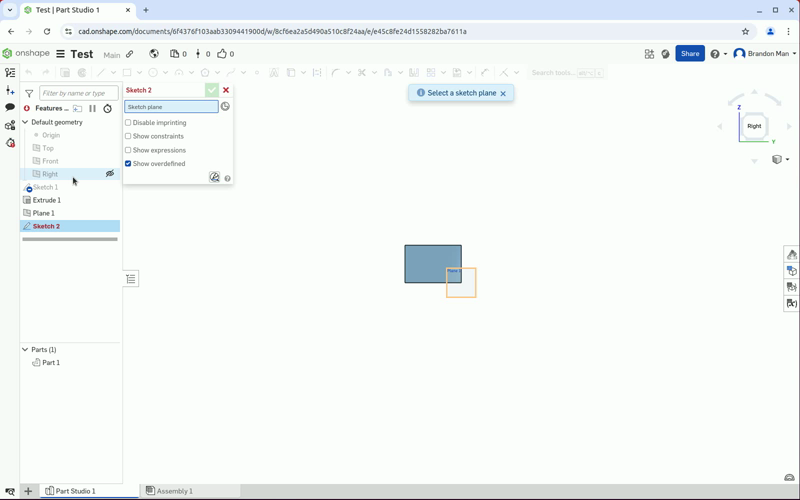
mouse_move(73, 215)
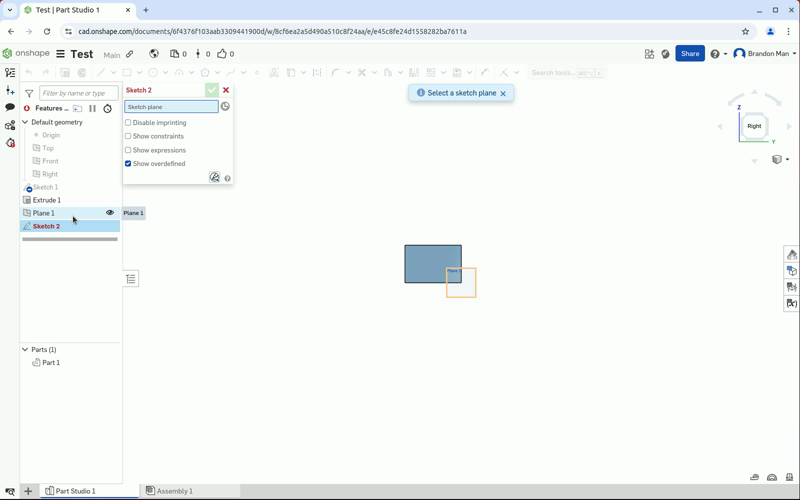
click(73, 215)
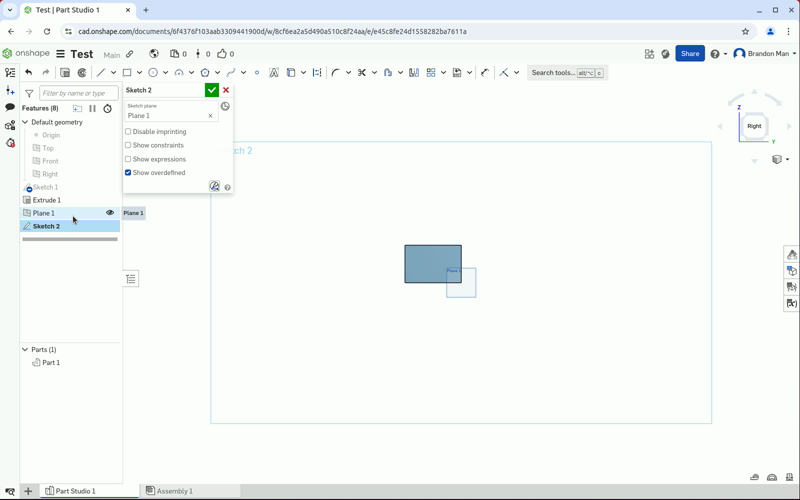
mouse_move(73, 352)
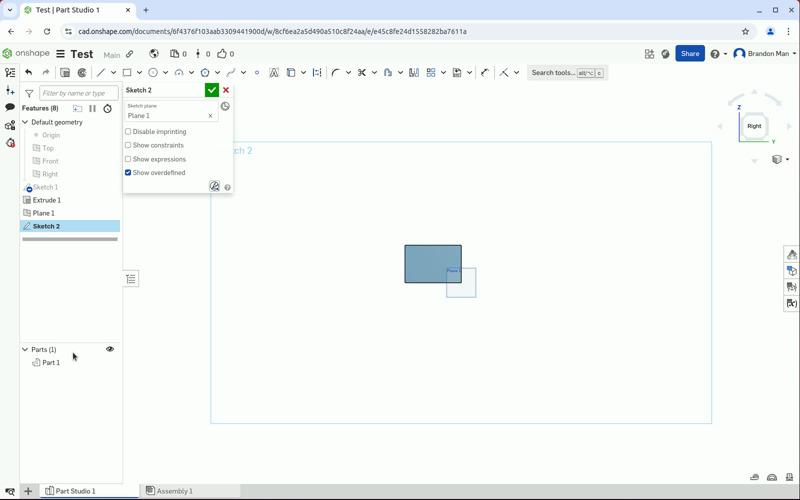
key(y)
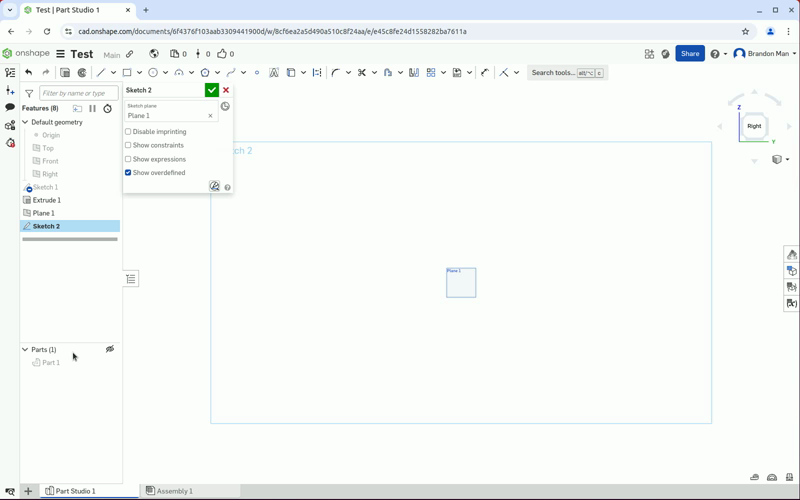
key(l)
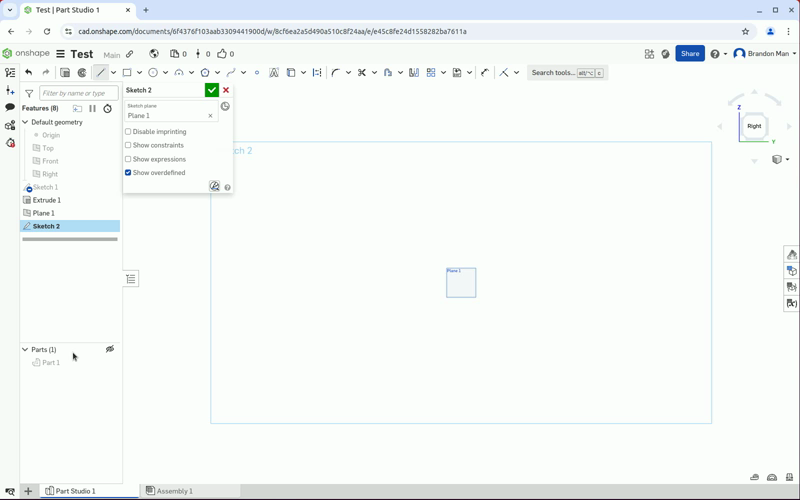
key_down(shift)
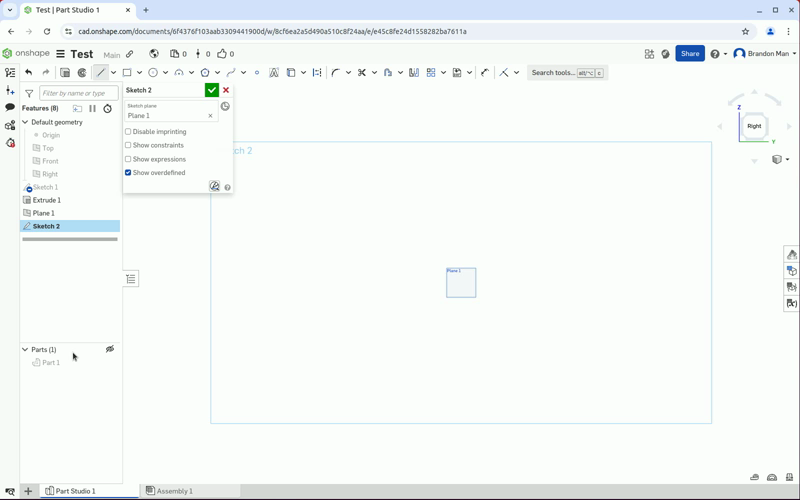
mouse_move(413, 273)
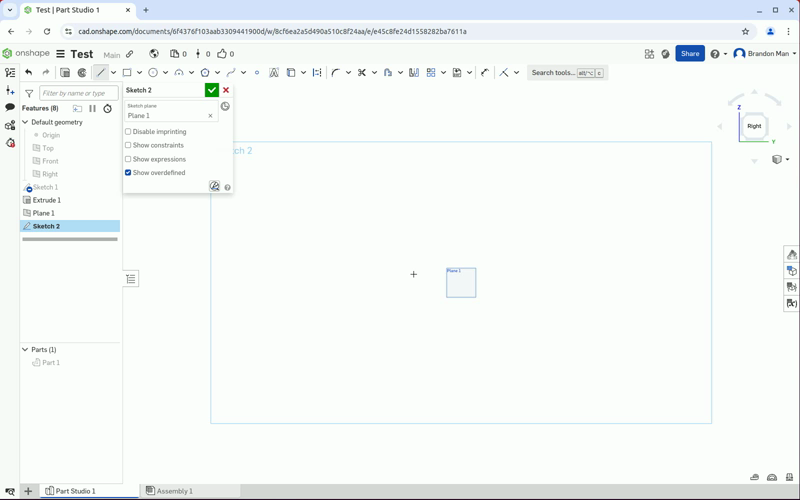
click(413, 273)
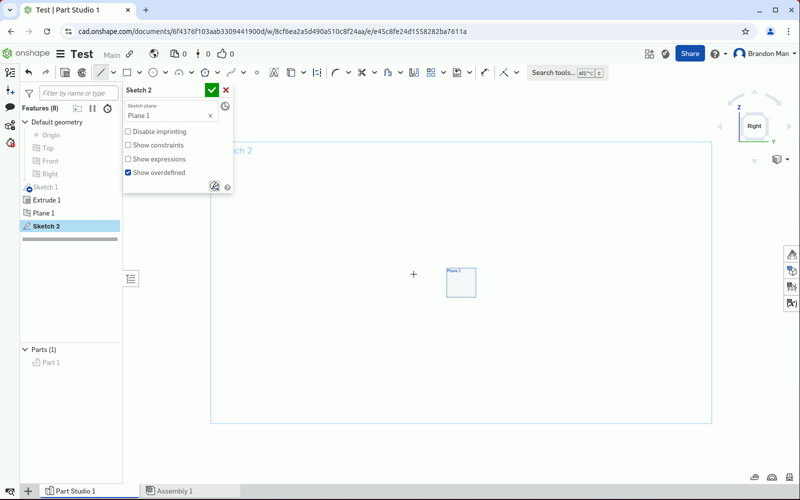
key_up(shift)
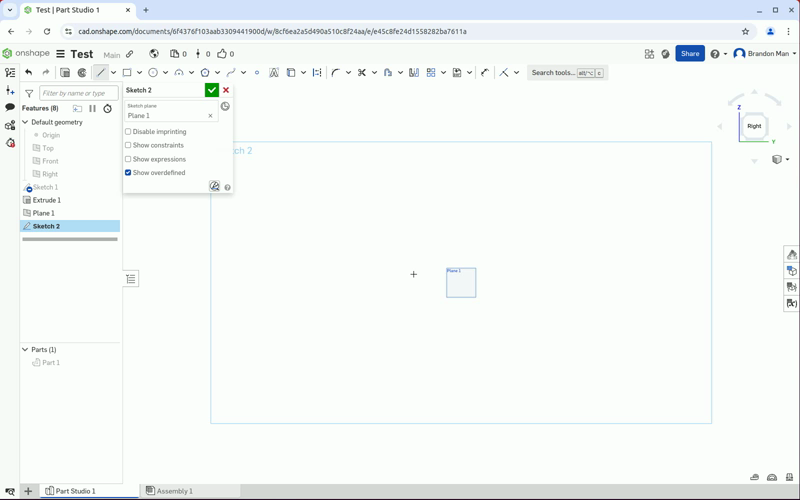
key_down(shift)
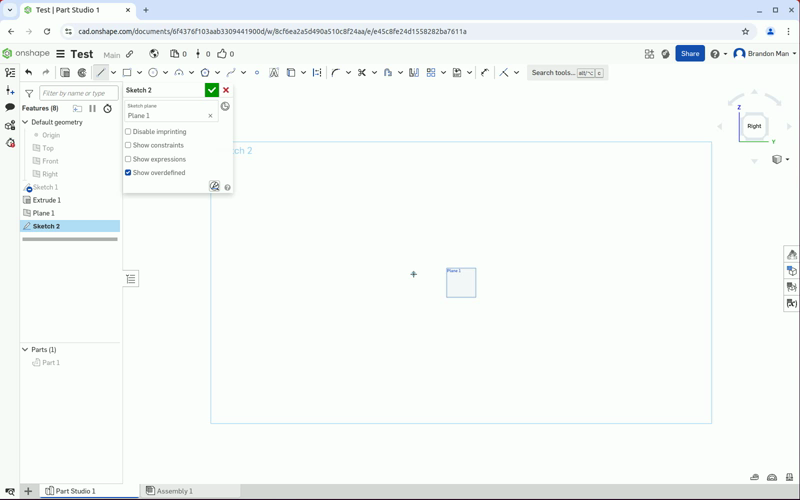
mouse_move(444, 273)
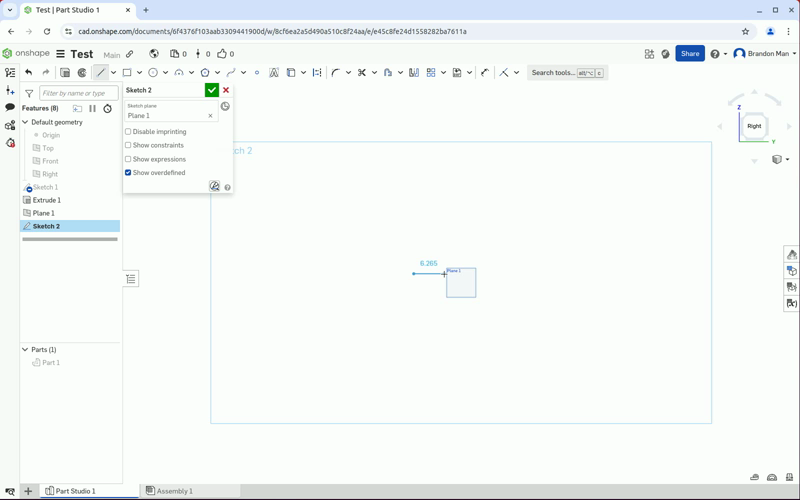
mouse_move(423, 283)
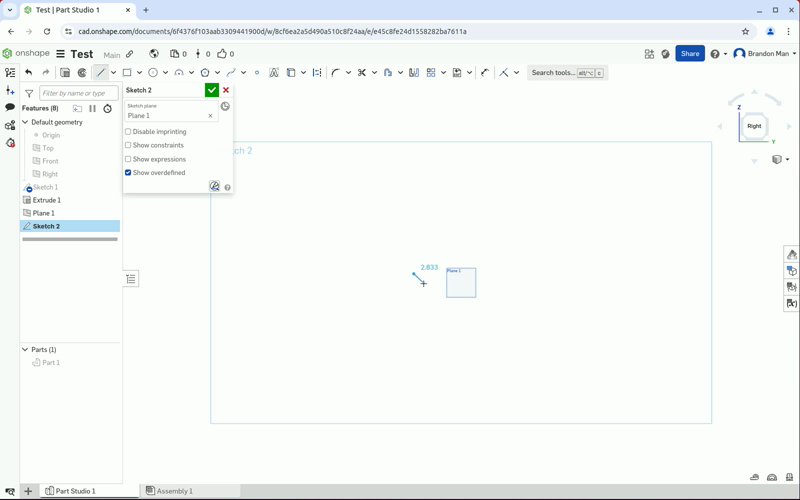
click(423, 283)
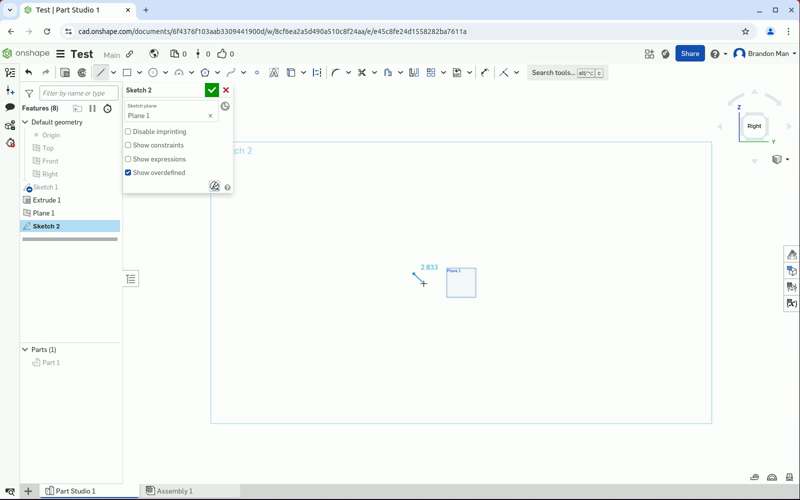
key_up(shift)
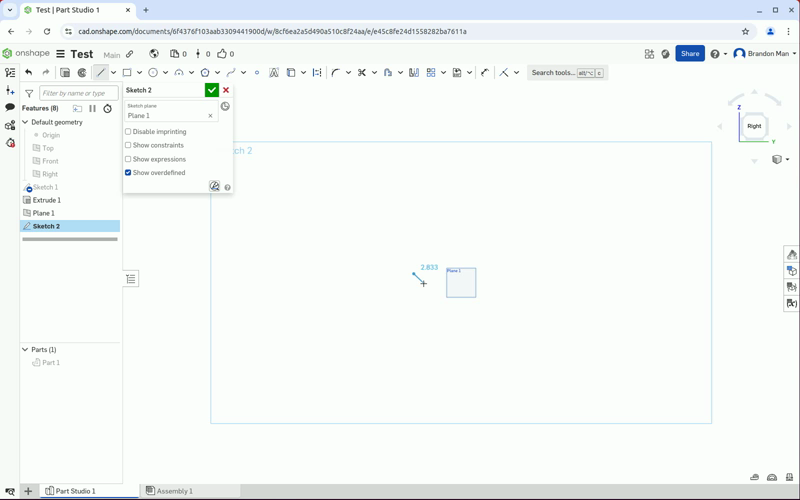
key_down(shift)
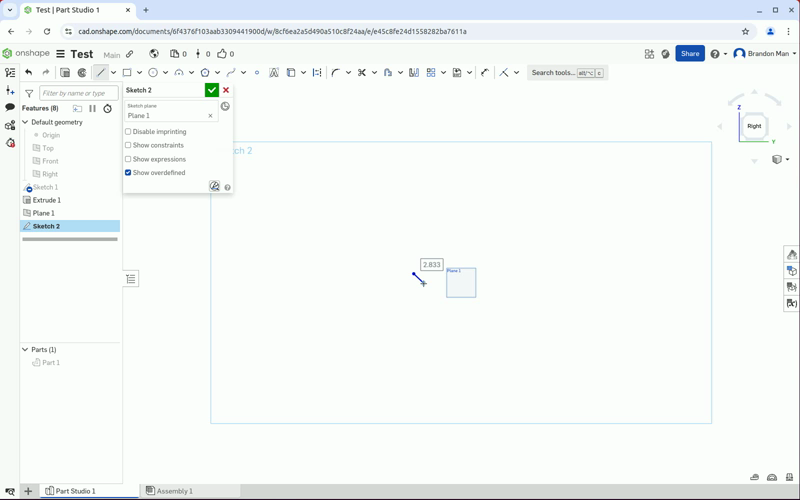
mouse_move(453, 283)
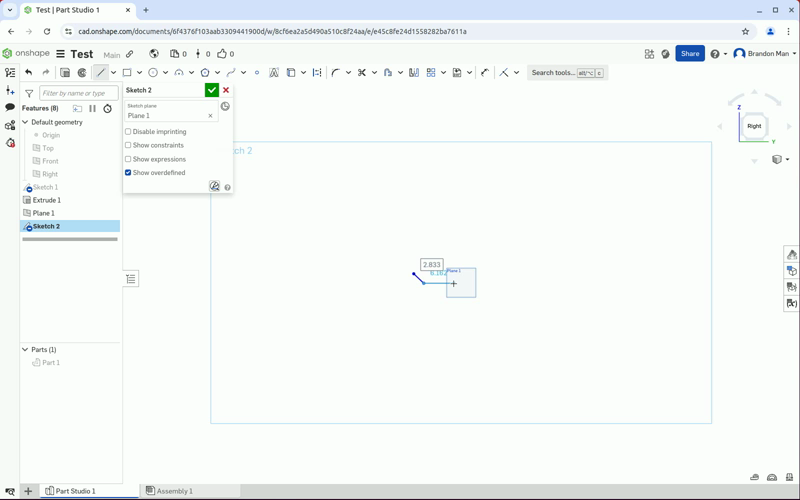
mouse_move(442, 283)
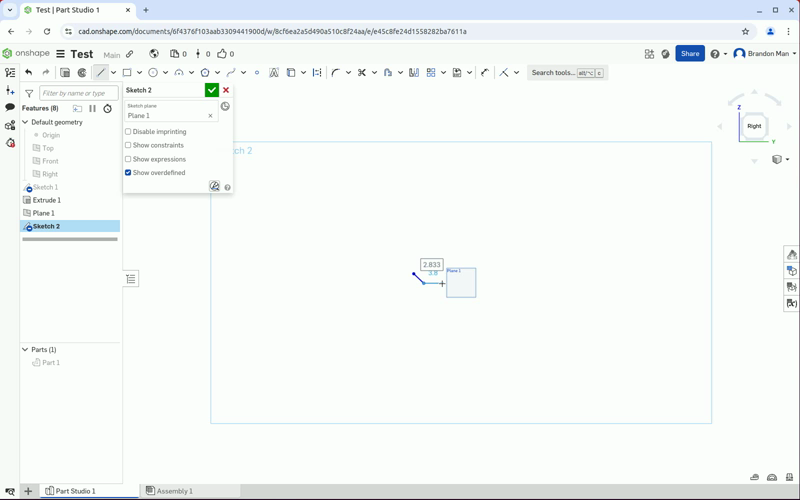
click(442, 283)
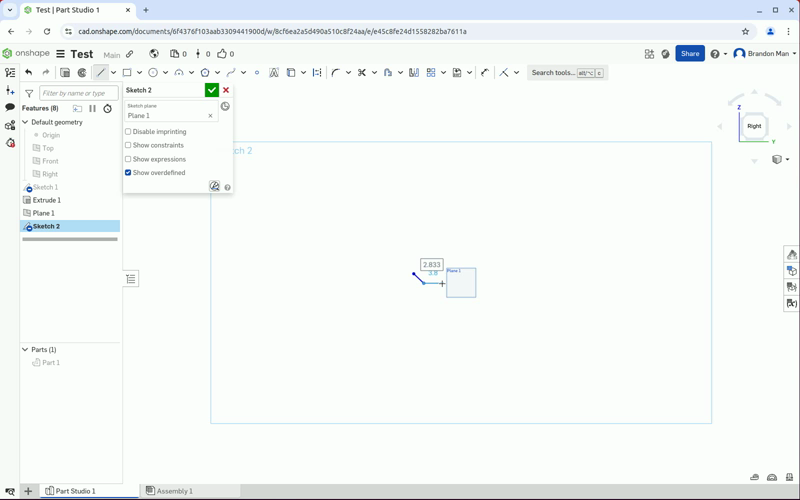
key_up(shift)
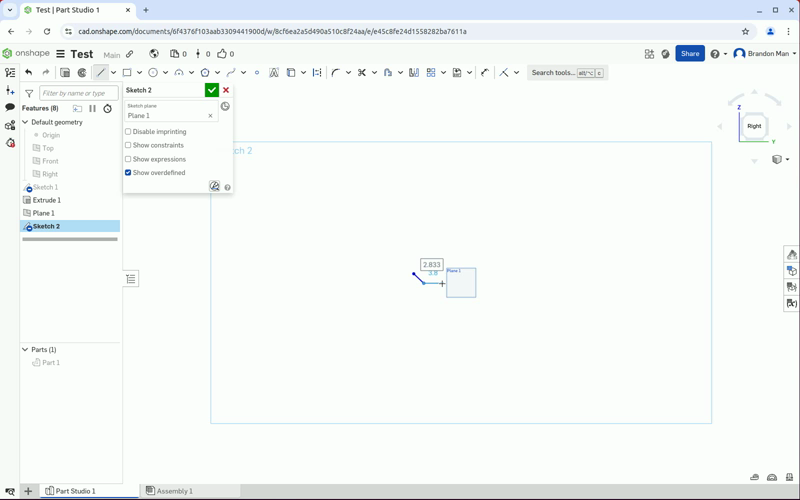
key_down(shift)
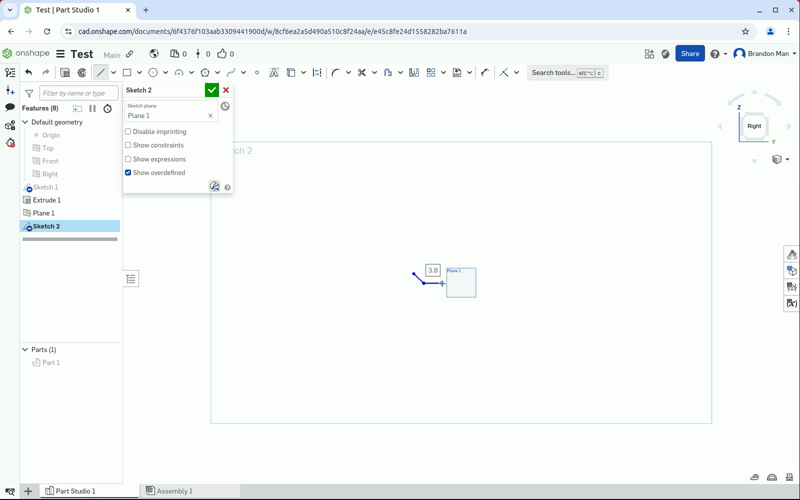
mouse_move(472, 283)
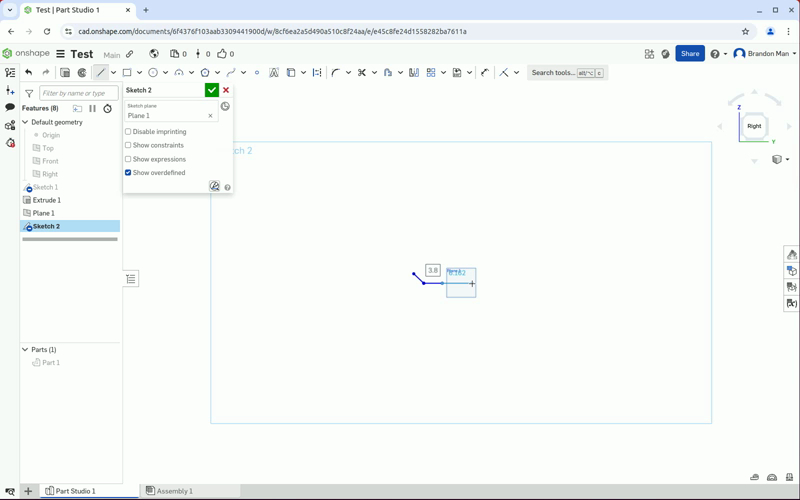
mouse_move(452, 273)
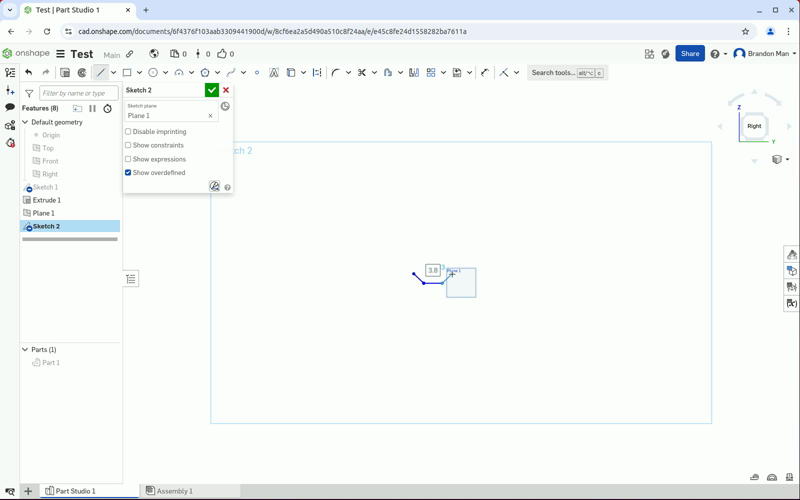
click(452, 273)
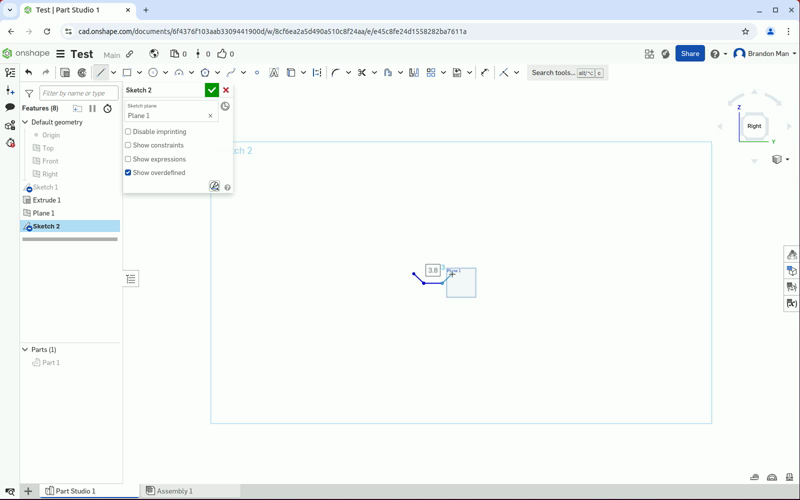
key_up(shift)
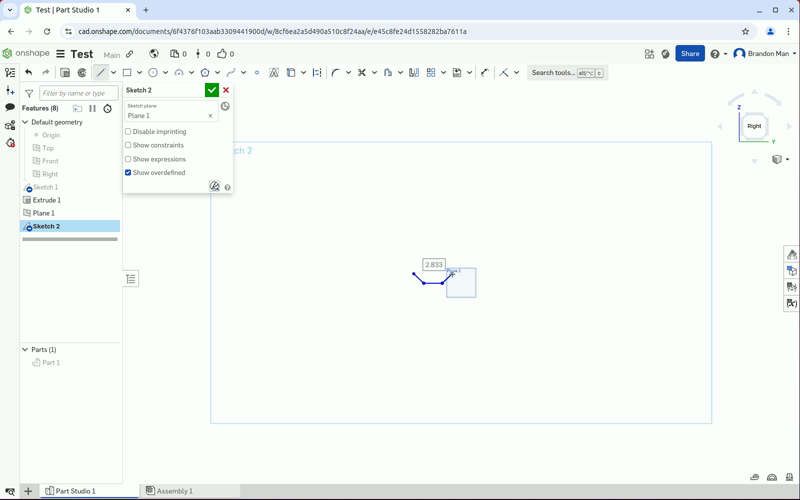
key_down(shift)
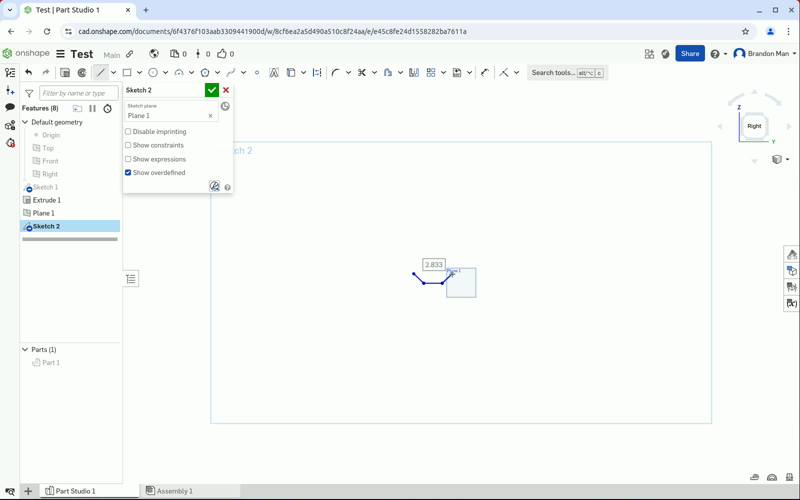
mouse_move(482, 273)
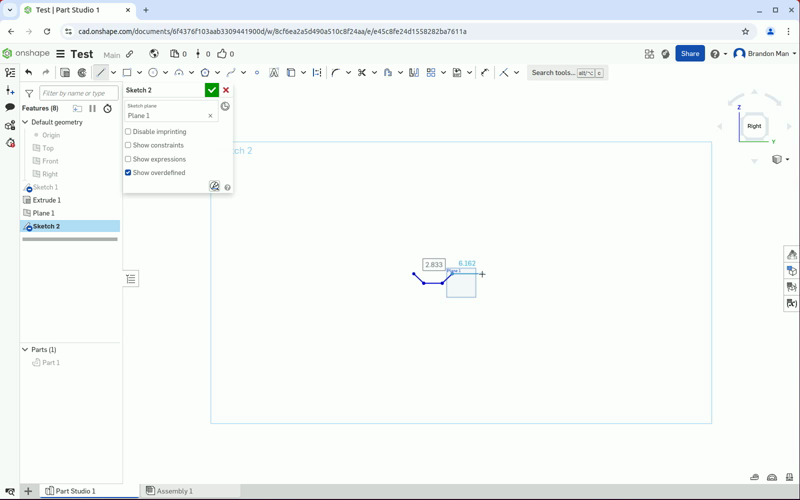
mouse_move(433, 273)
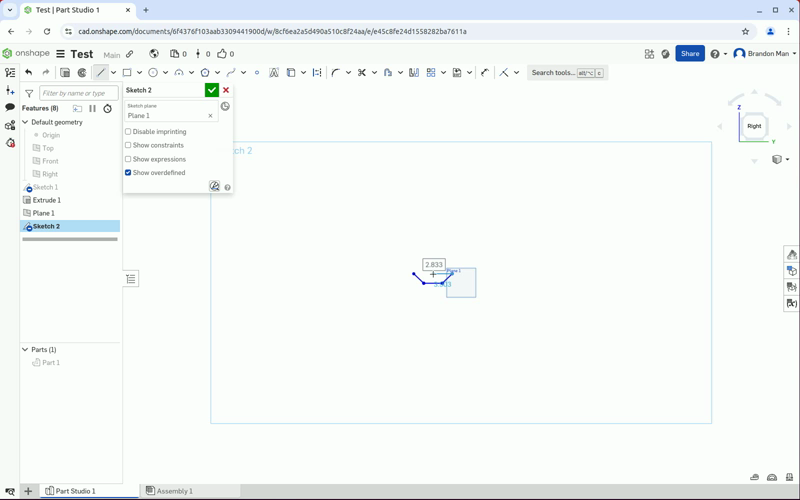
click(433, 273)
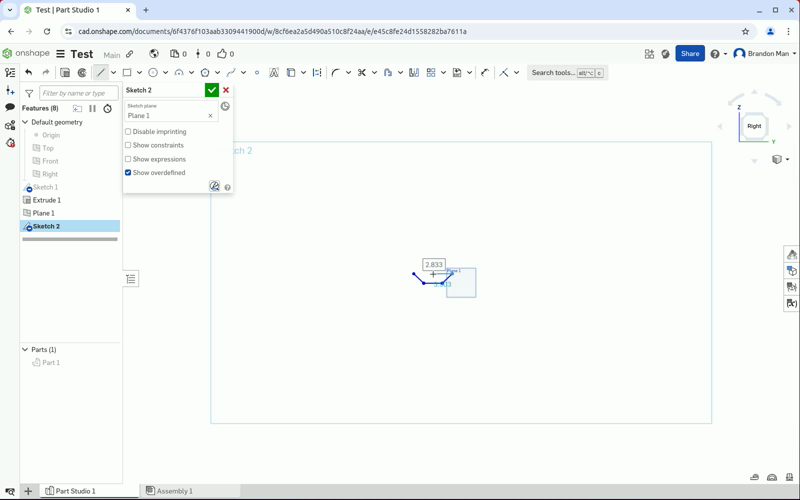
key_up(shift)
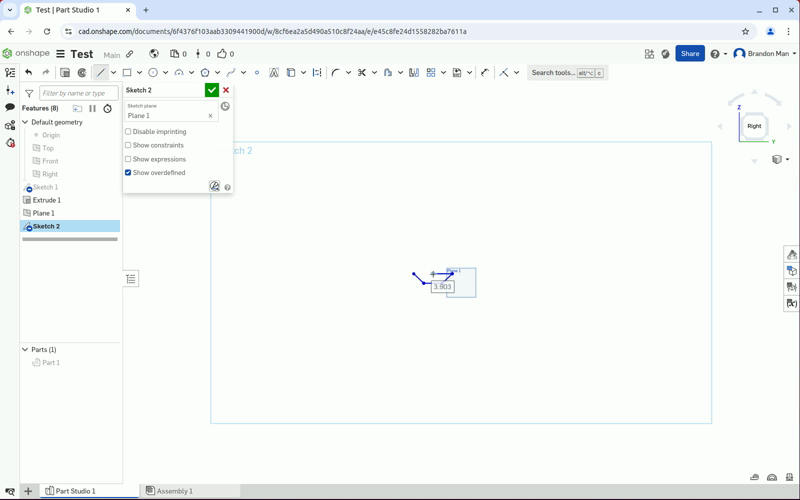
mouse_move(463, 273)
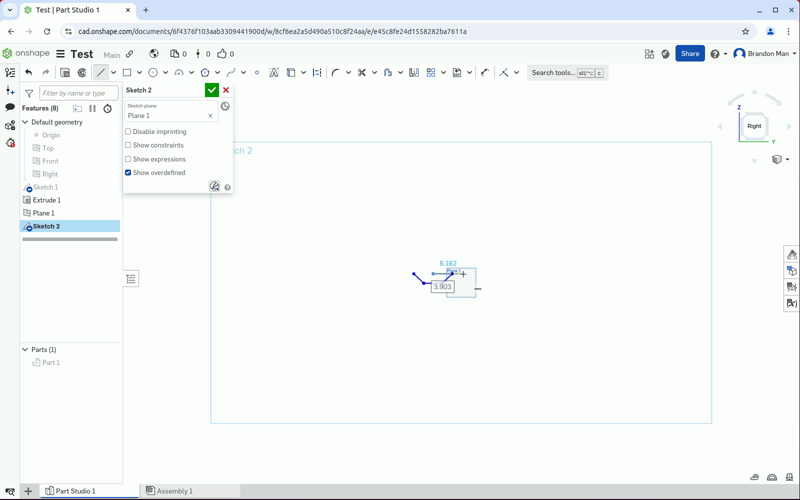
key_down(shift)
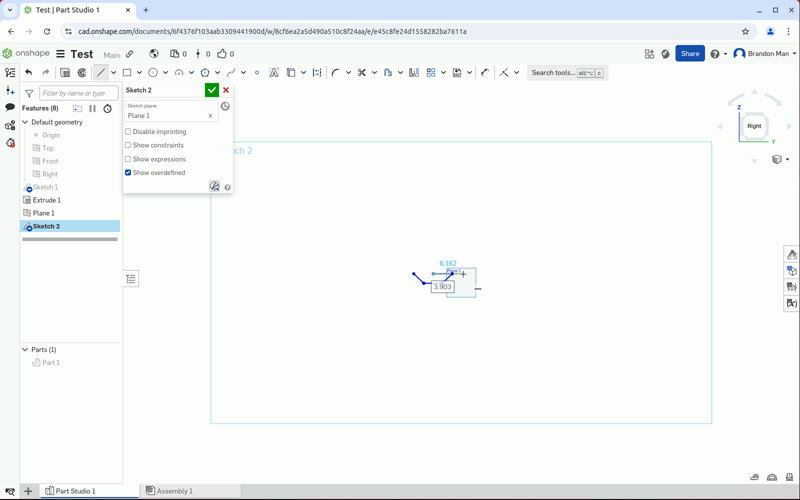
mouse_move(413, 273)
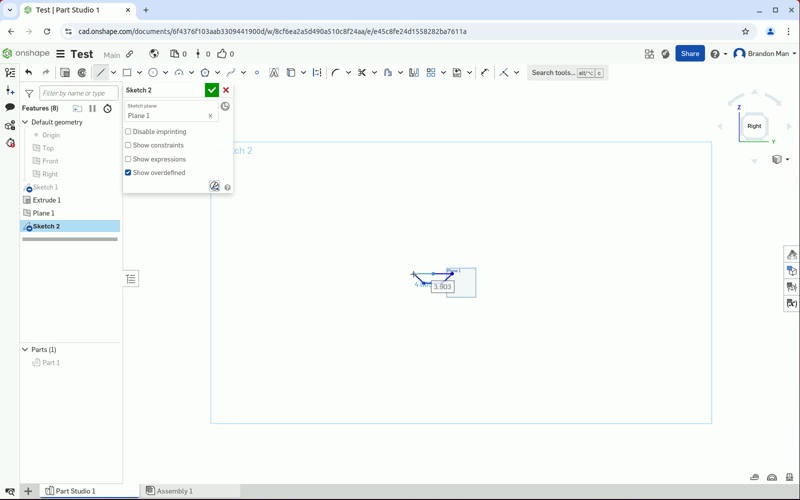
key_up(shift)
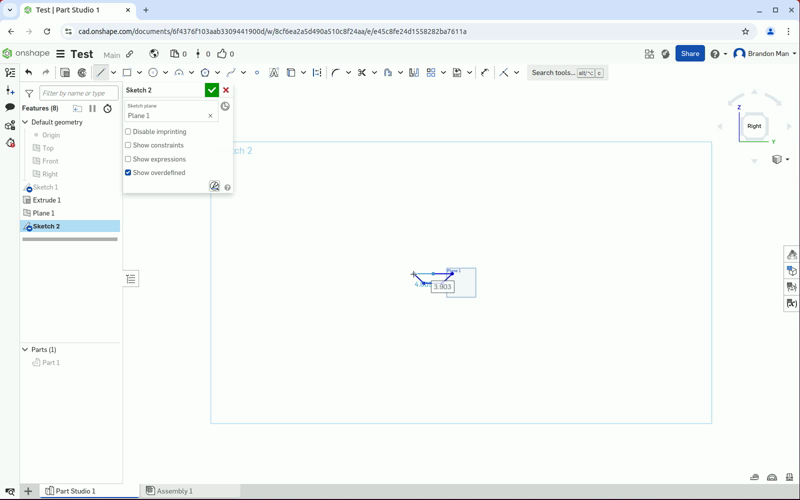
click(413, 273)
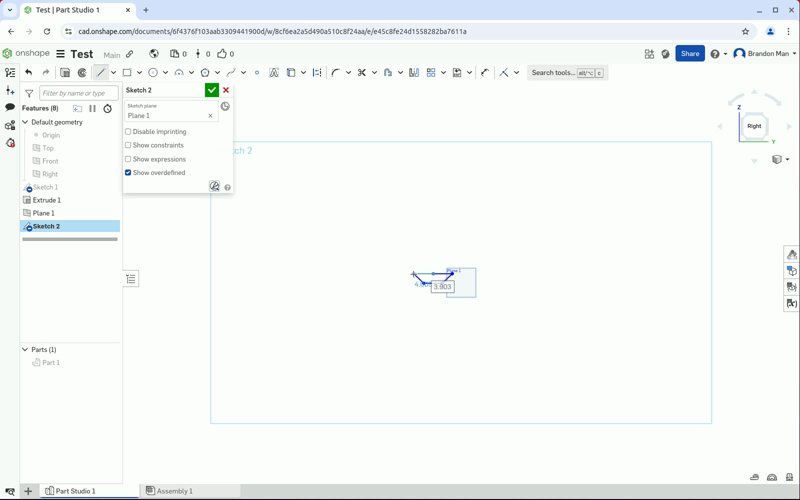
key(esc)
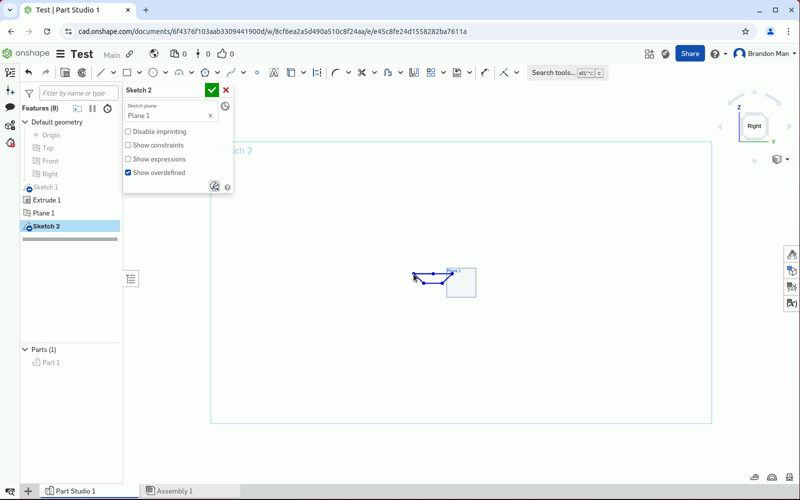
mouse_move(422, 277)
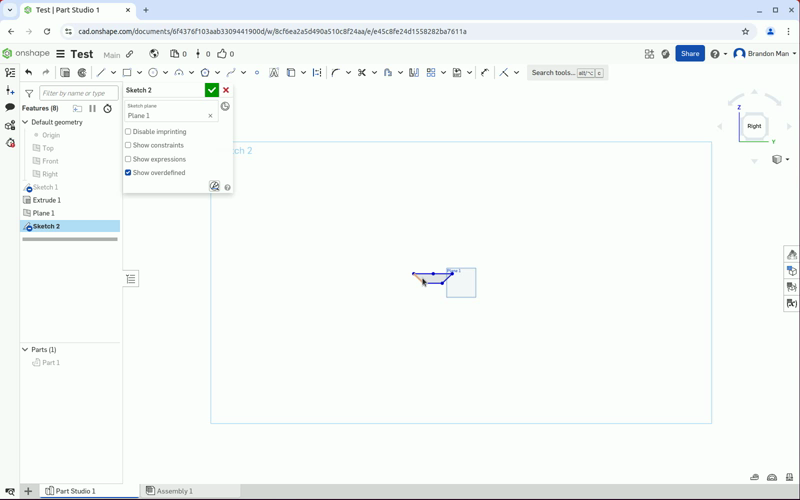
scroll(6)
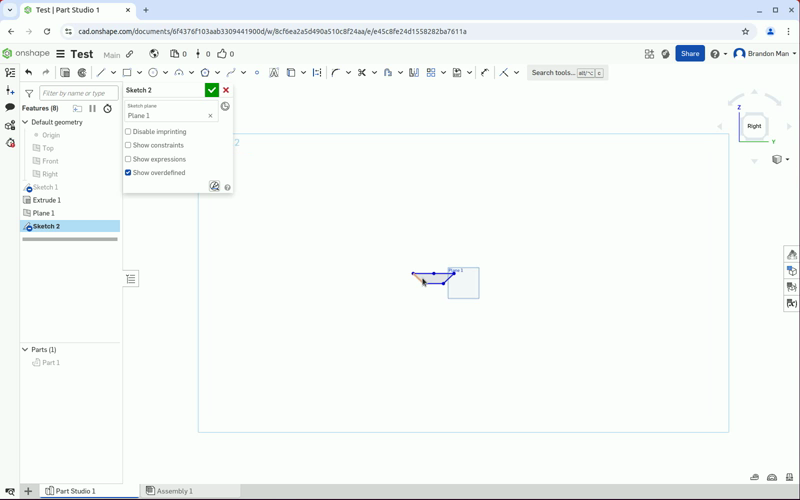
scroll(6)
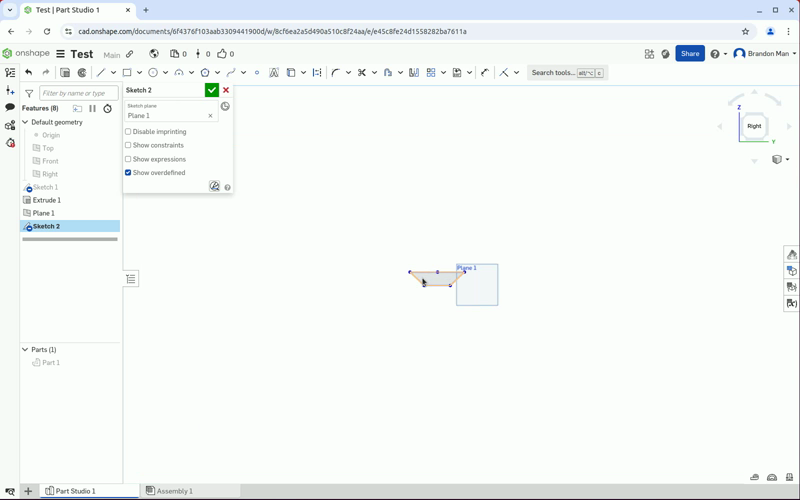
scroll(6)
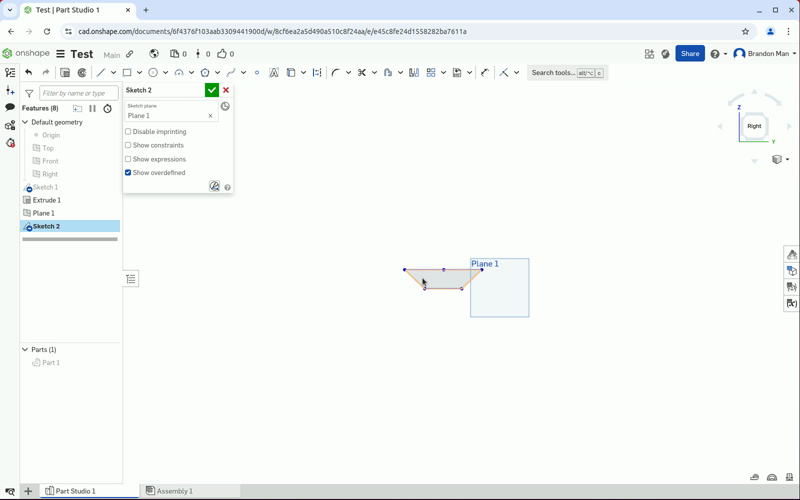
scroll(6)
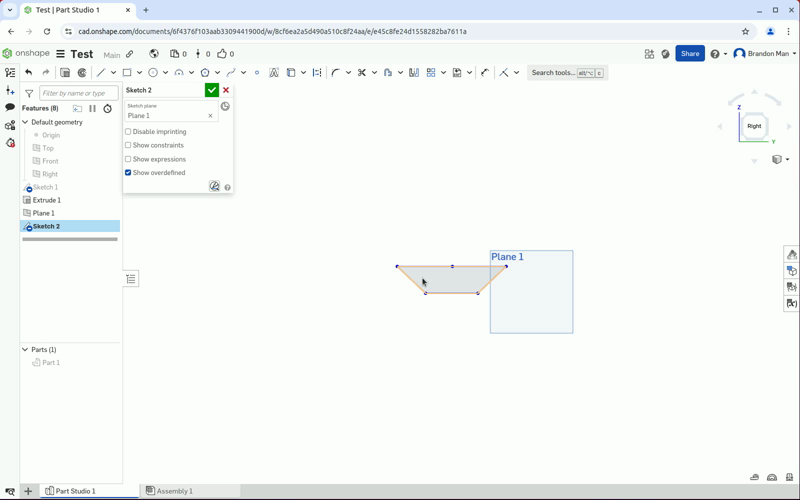
scroll(6)
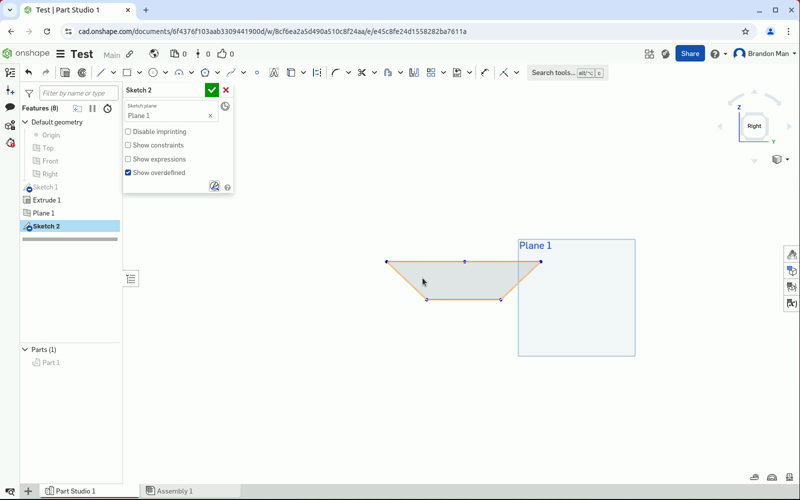
scroll(6)
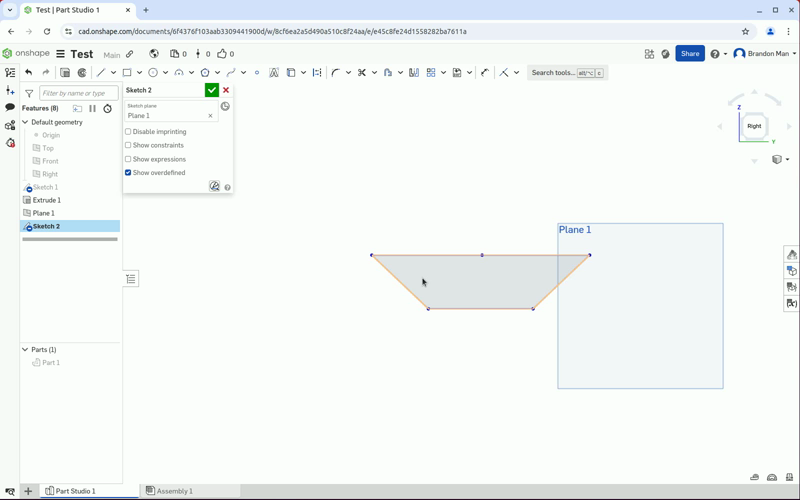
scroll(6)
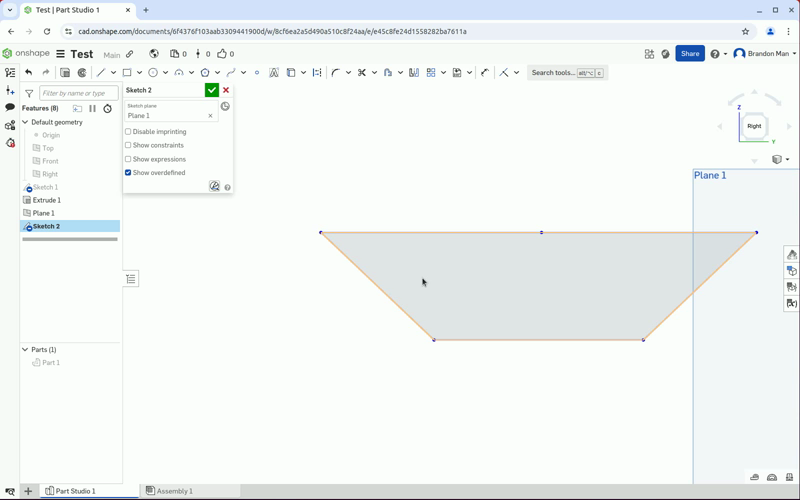
click(422, 277)
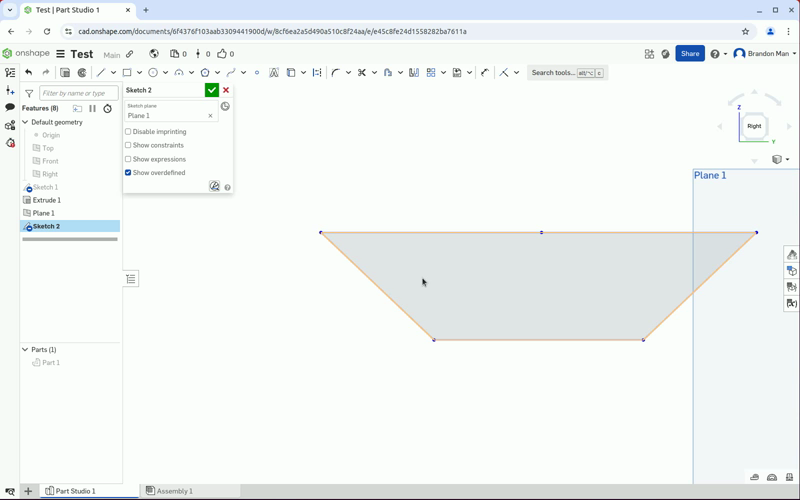
scroll(-6)
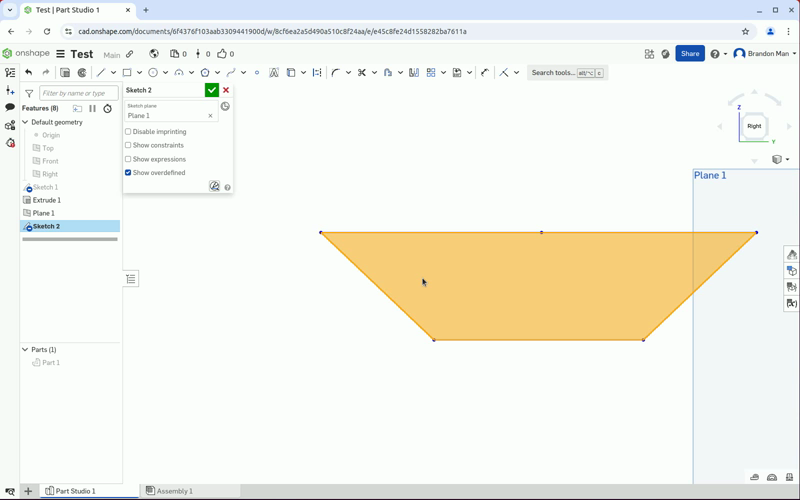
scroll(-6)
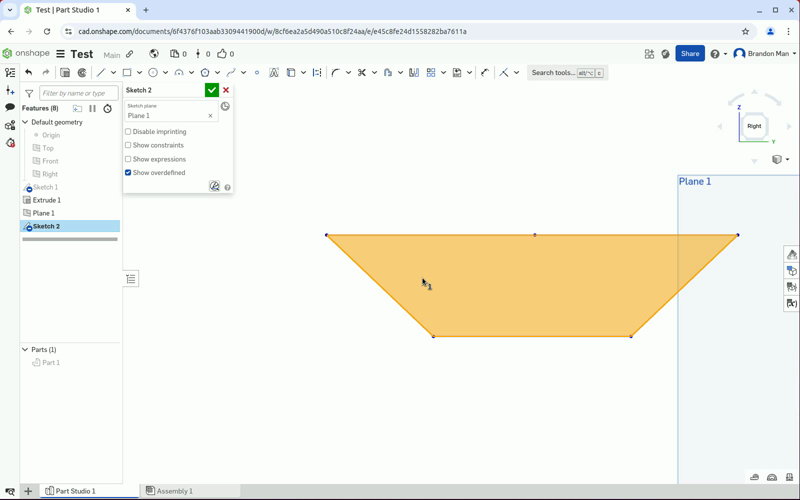
scroll(-6)
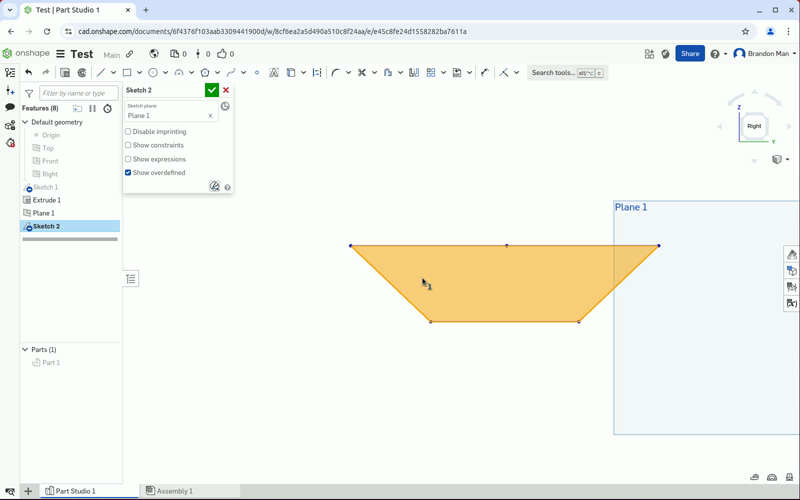
scroll(-6)
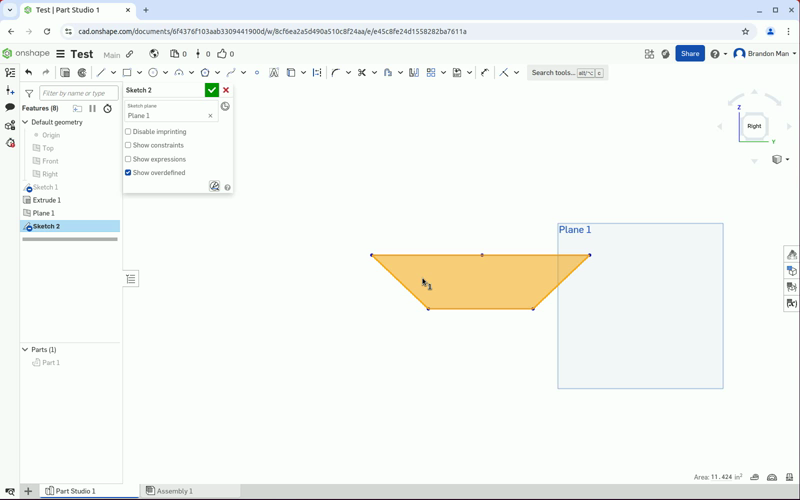
scroll(-6)
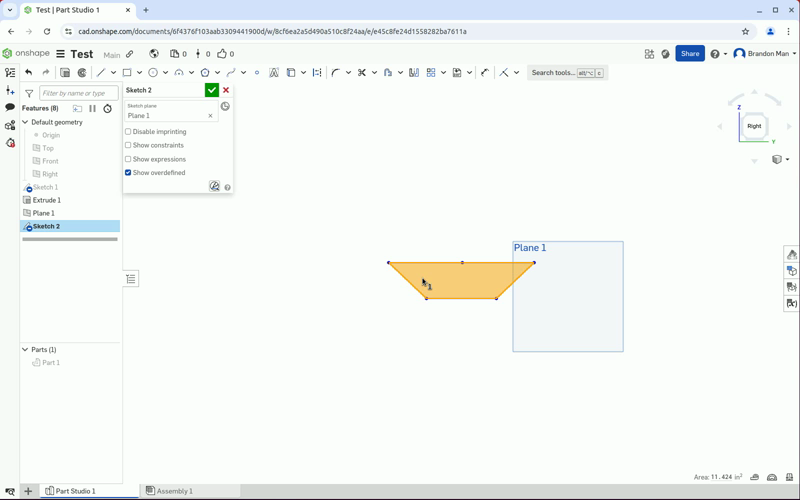
scroll(-6)
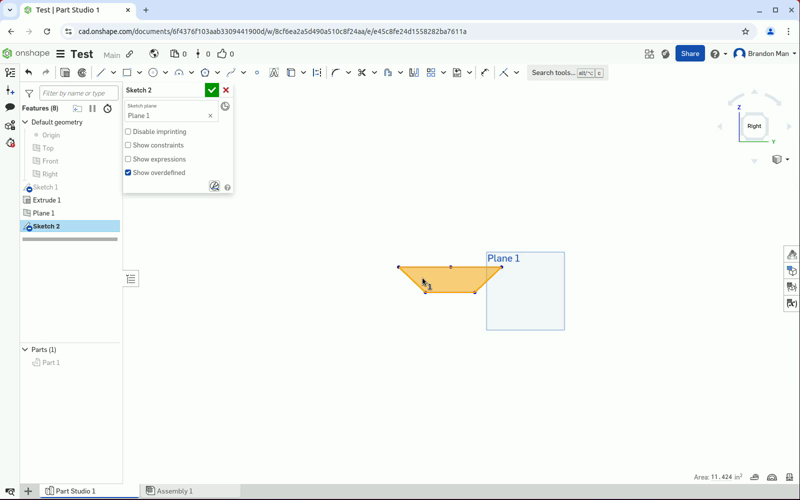
scroll(-6)
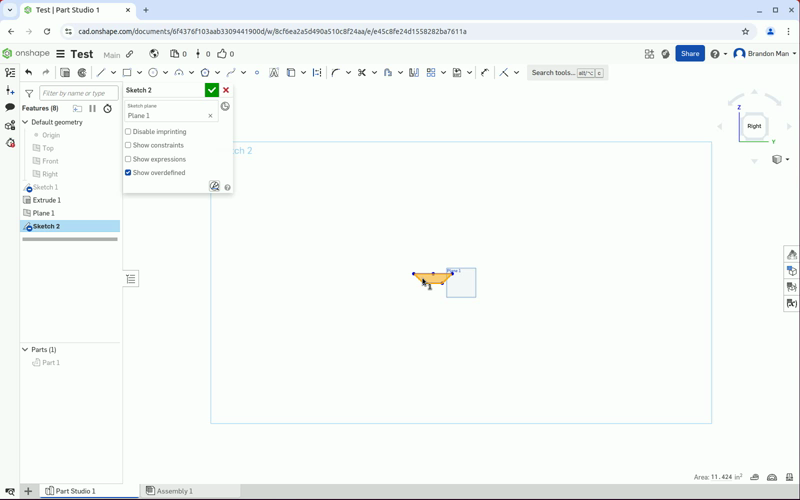
mouse_move(73, 352)
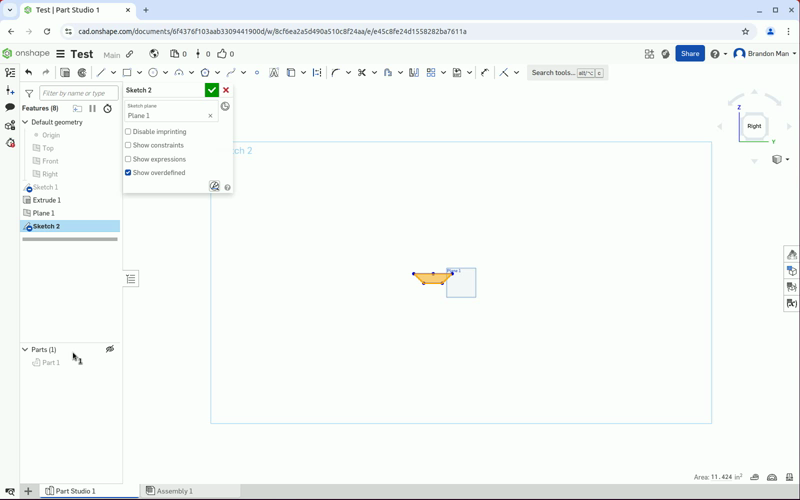
key(shift+y)
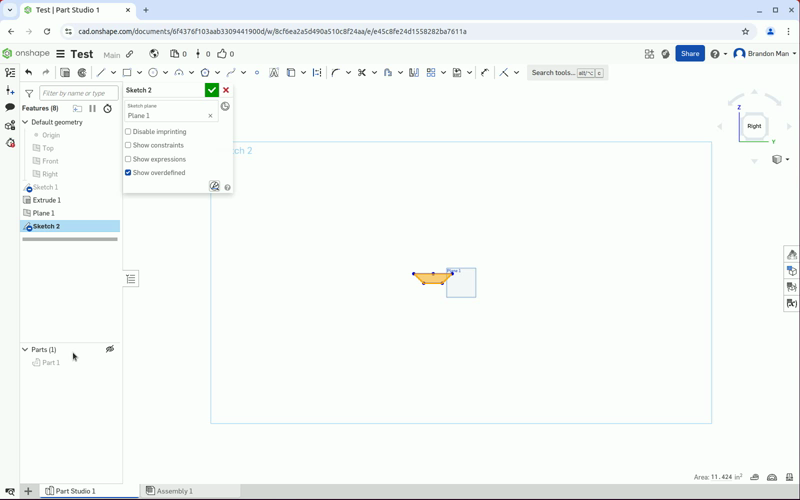
key(shift+e)
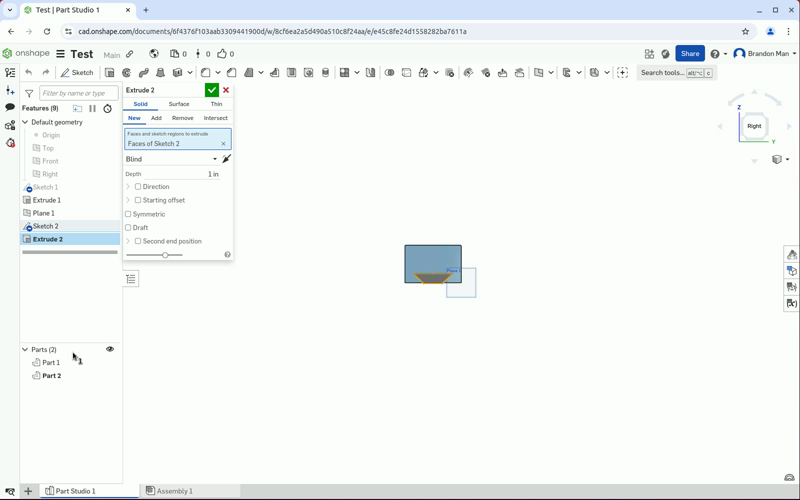
mouse_move(143, 106)
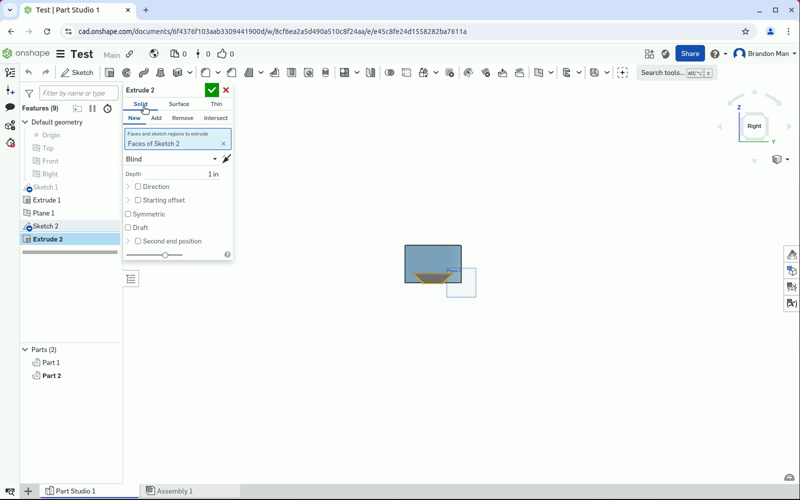
click(143, 106)
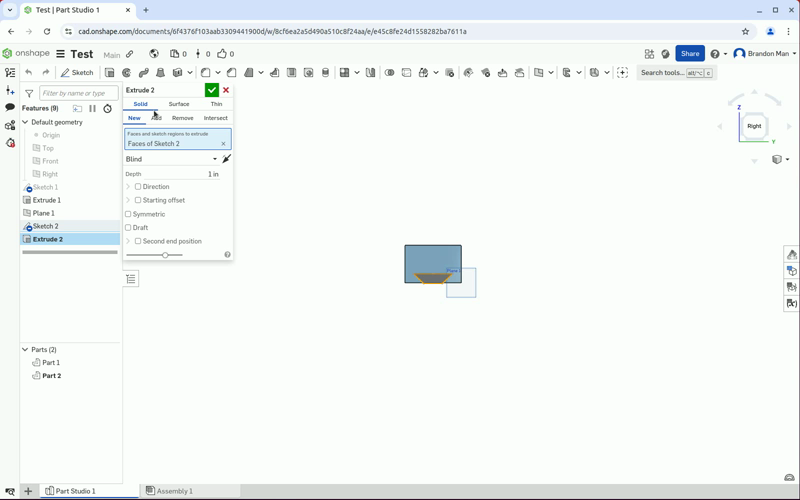
mouse_move(186, 120)
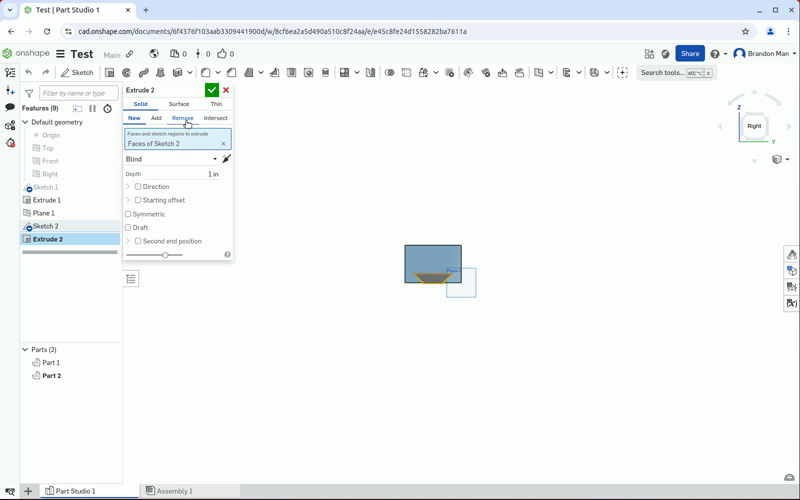
click(186, 120)
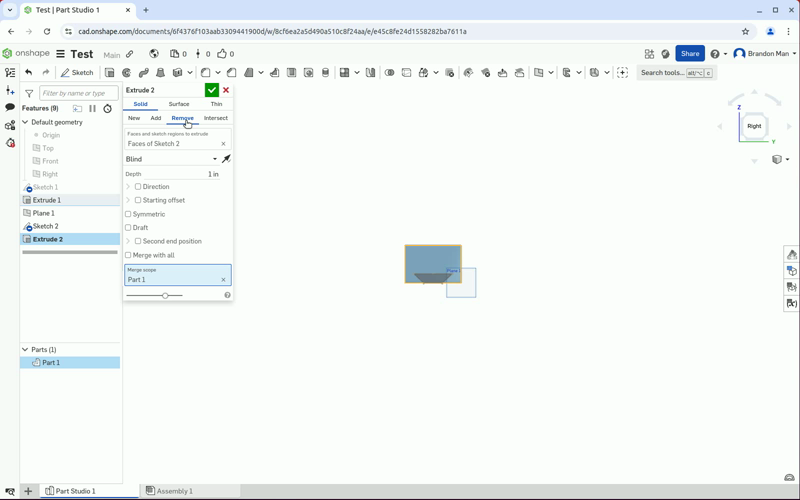
key(tab, 4)
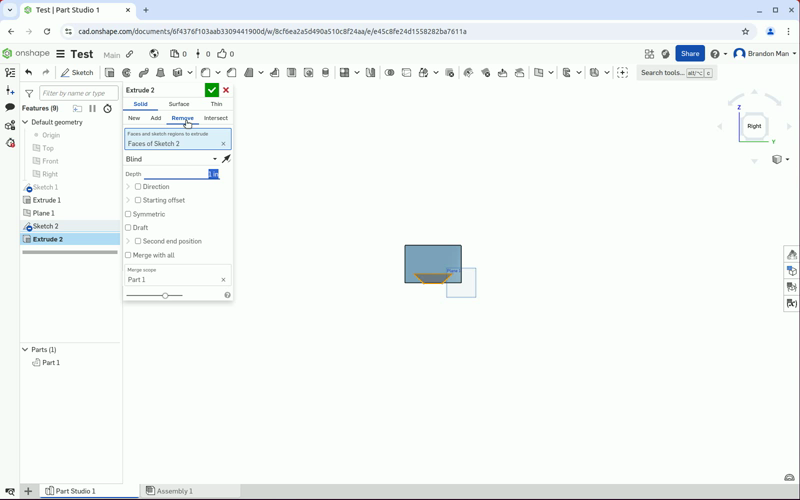
text(23.108)
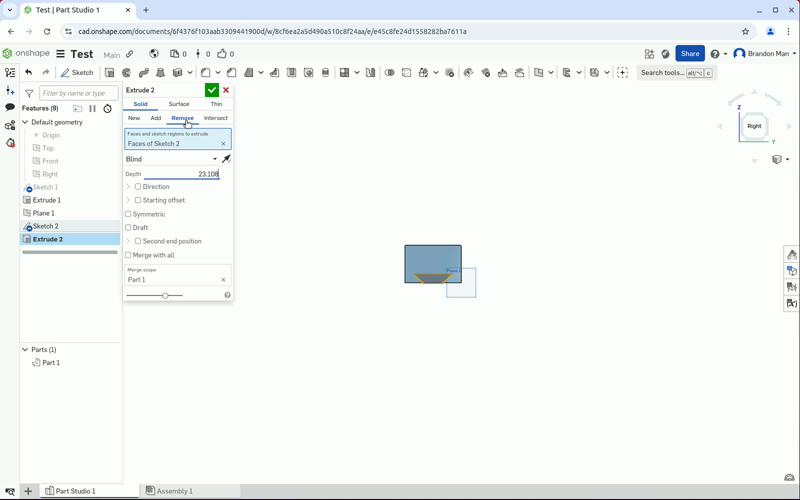
key(tab, 6)
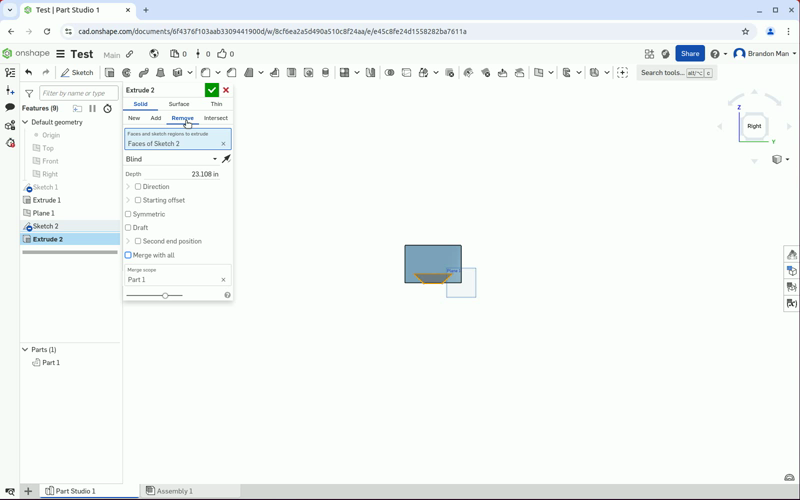
key(space)
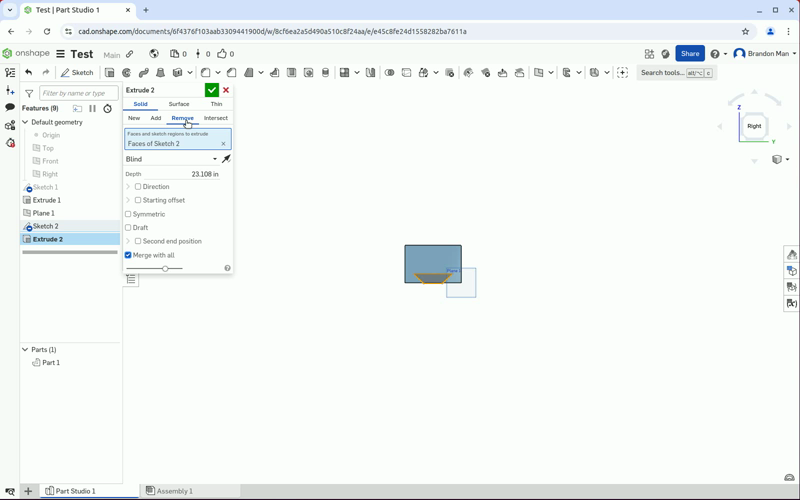
key(enter)
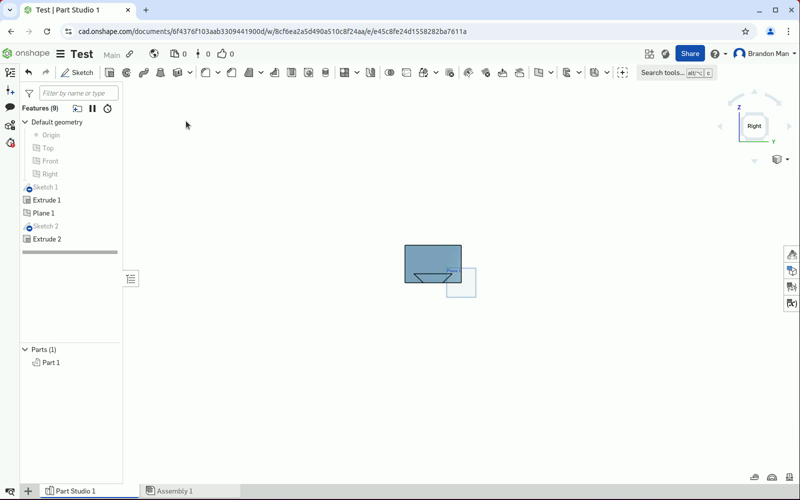
key(shift+h)
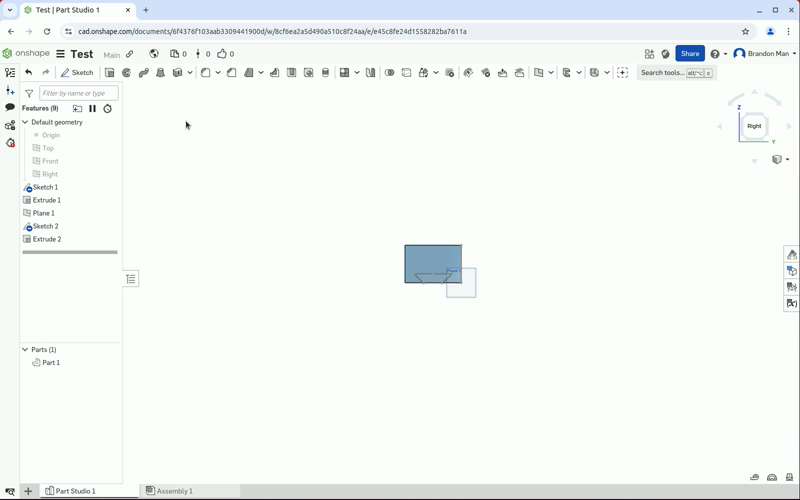
key(shift+h)
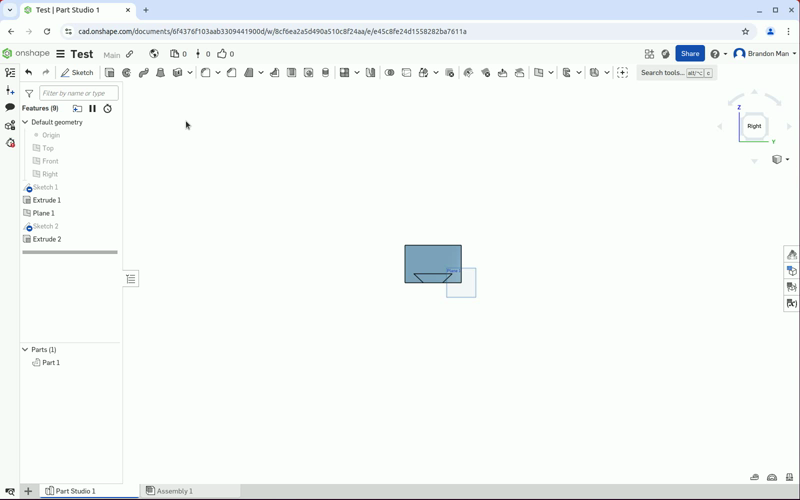
mouse_move(73, 189)
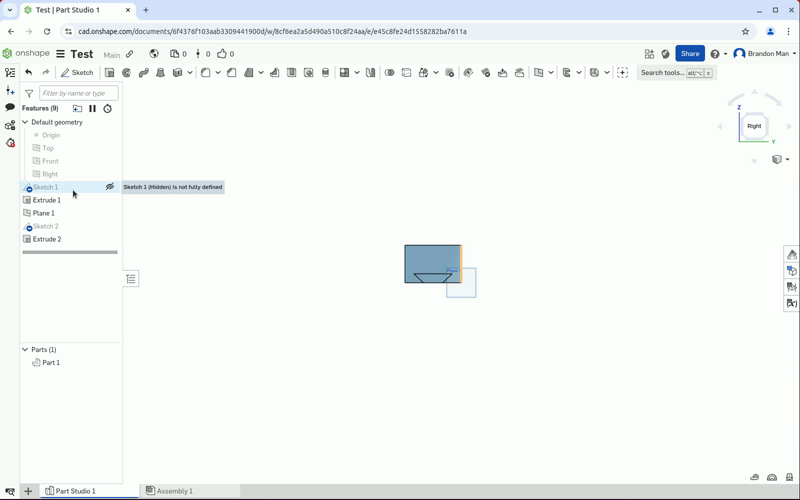
click(73, 189)
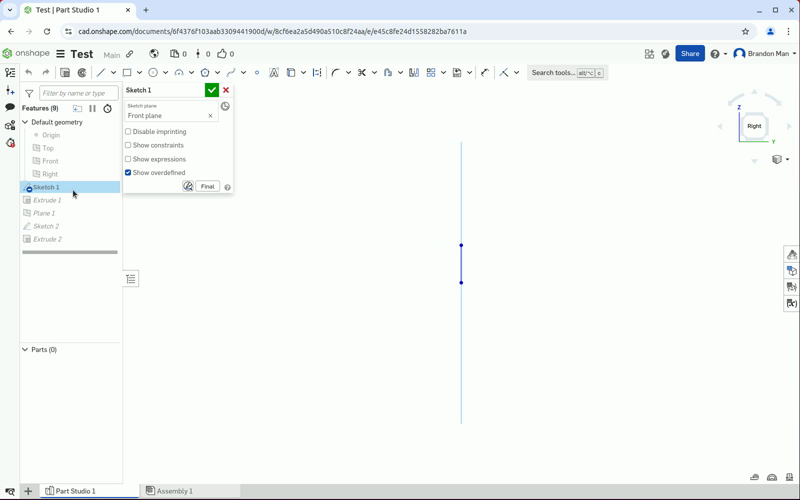
mouse_move(229, 92)
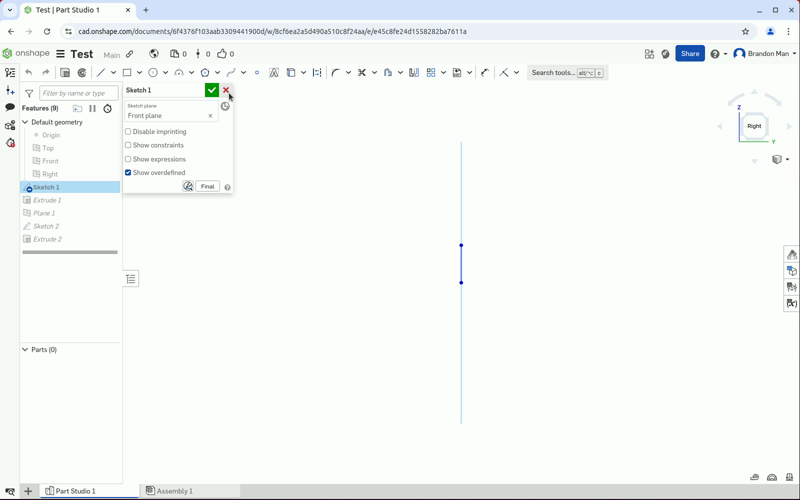
click(229, 92)
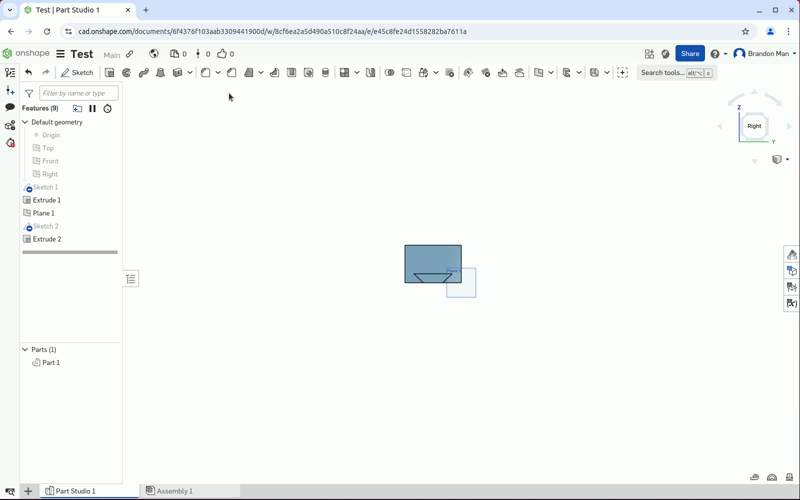
mouse_move(73, 352)
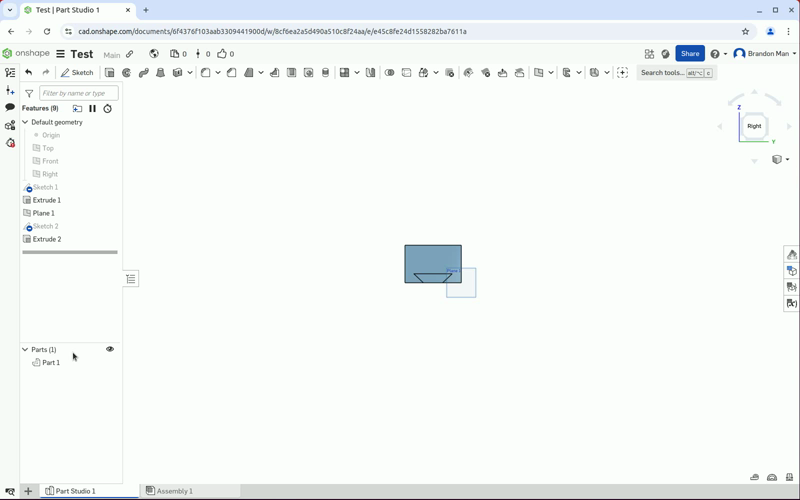
key(y)
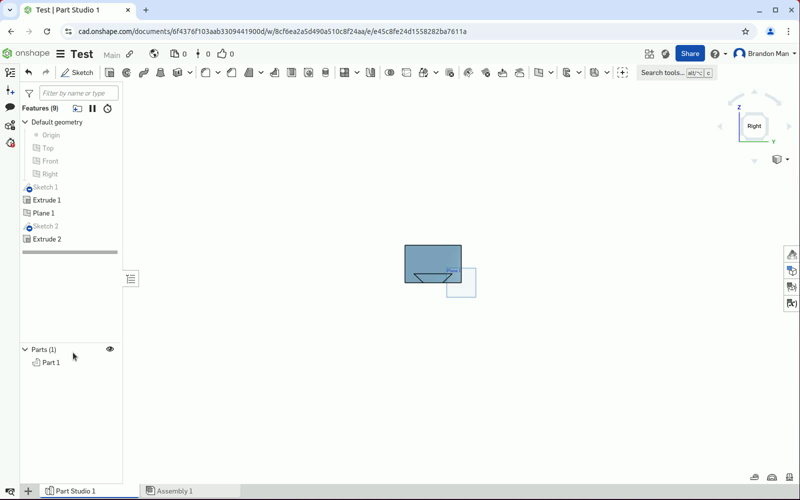
key(shift+p)
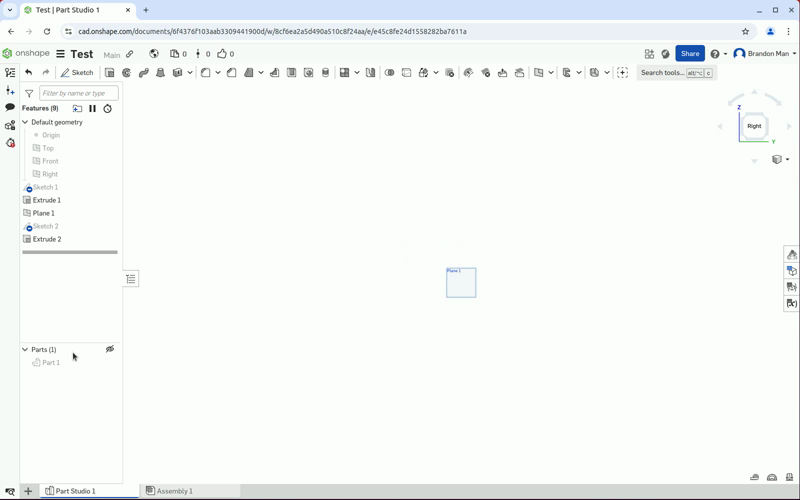
key(space)
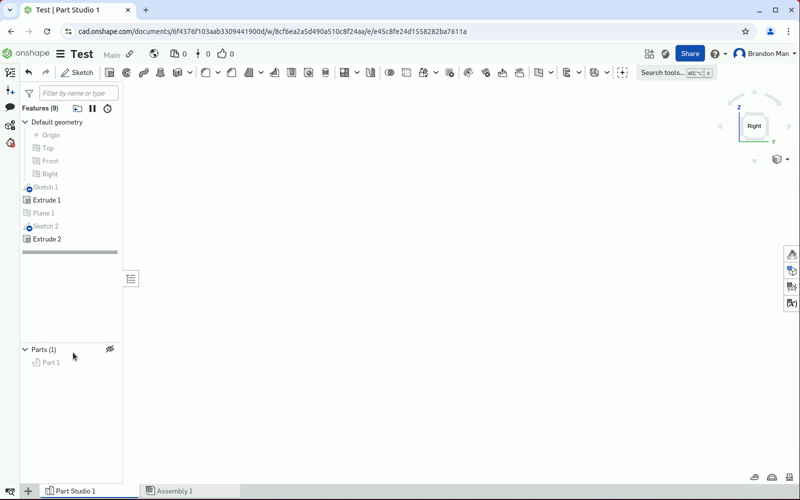
key_down(shift)
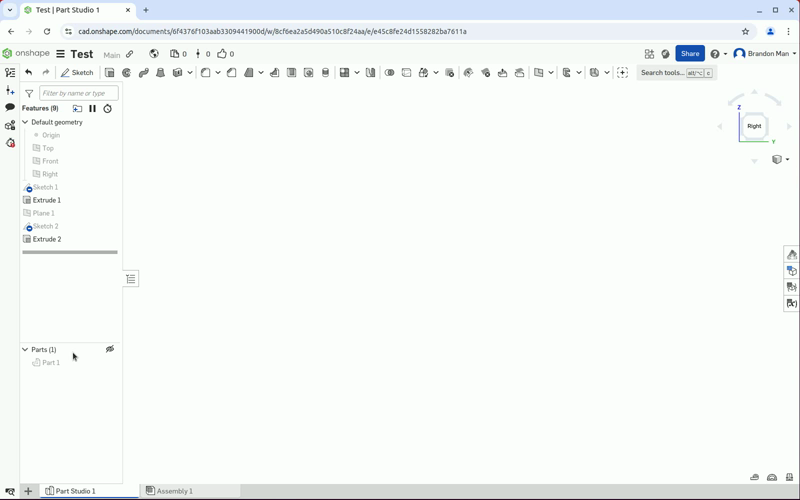
key(right)
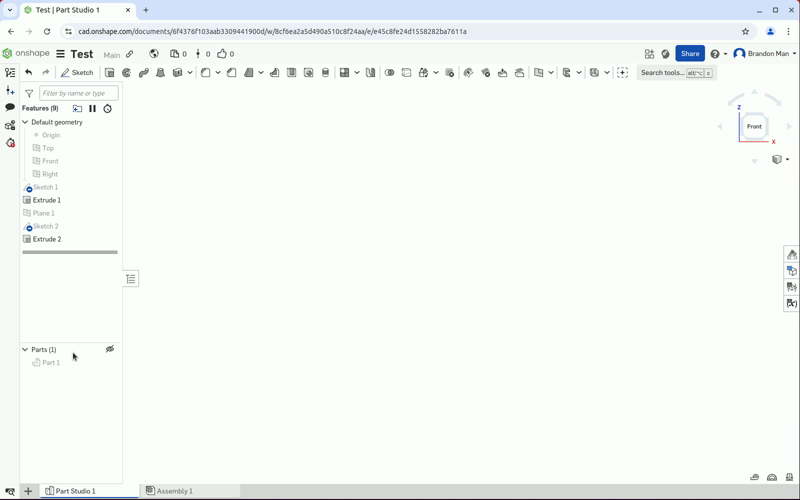
key_up(shift)
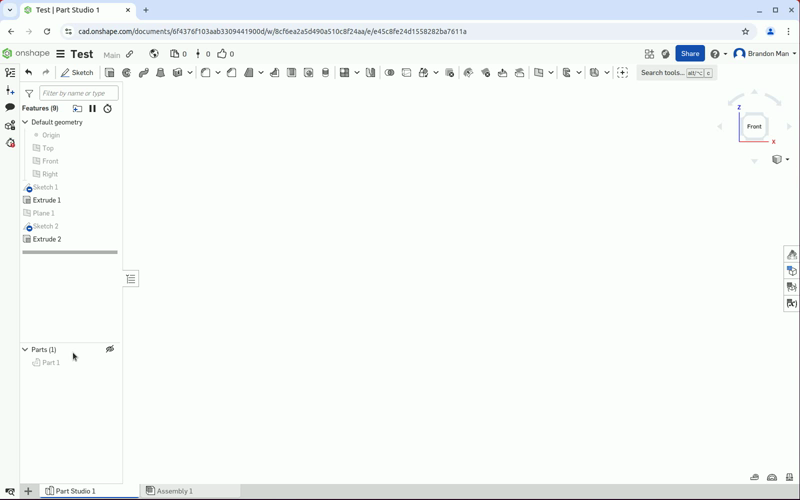
mouse_move(73, 352)
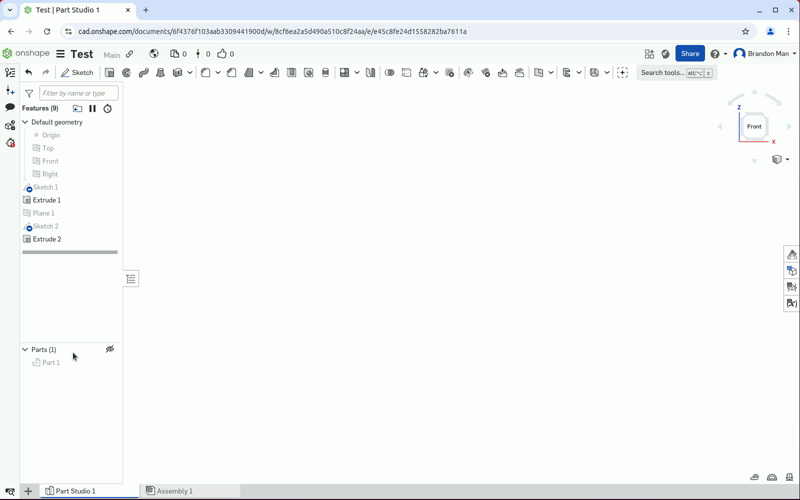
key(shift+y)
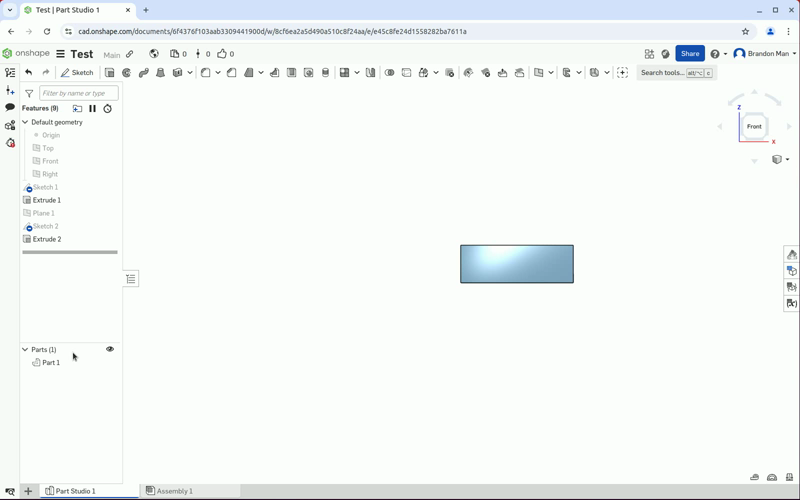
mouse_move(541, 75)
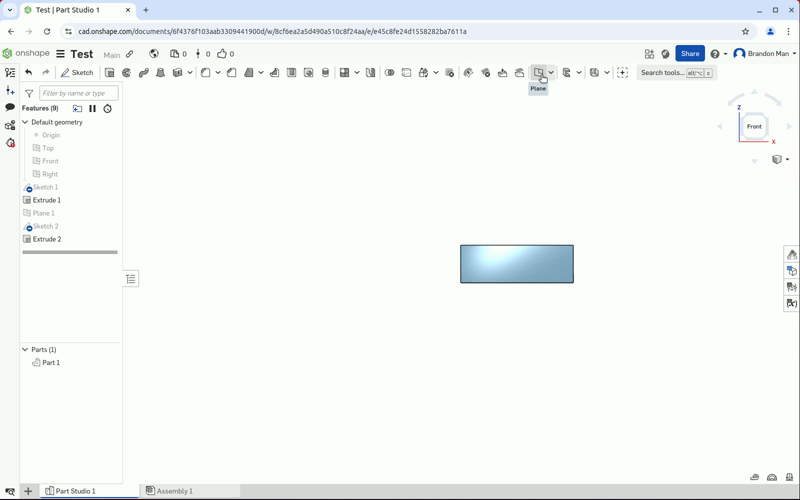
click(541, 75)
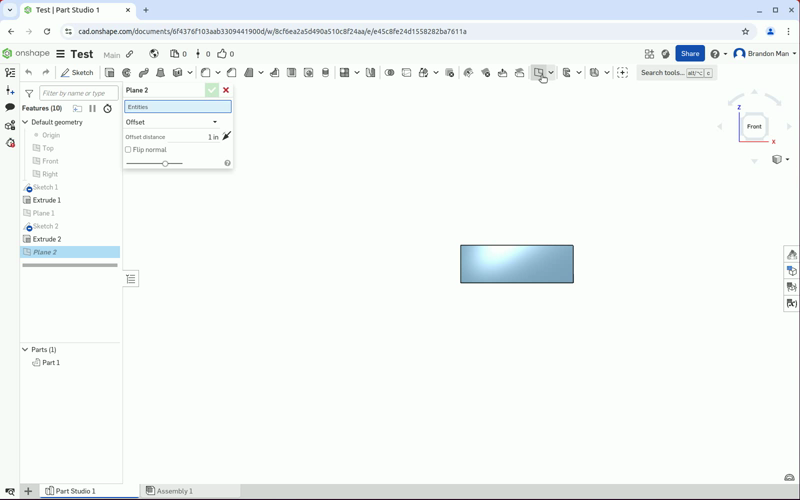
mouse_move(73, 163)
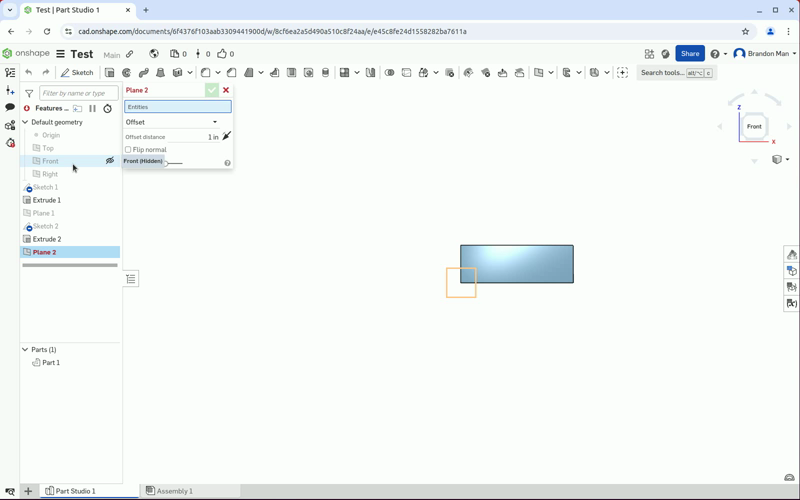
click(73, 163)
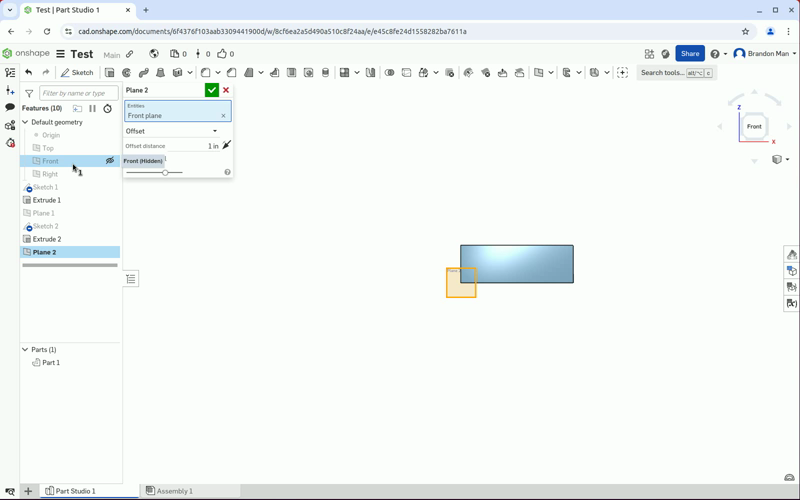
key(tab, 2)
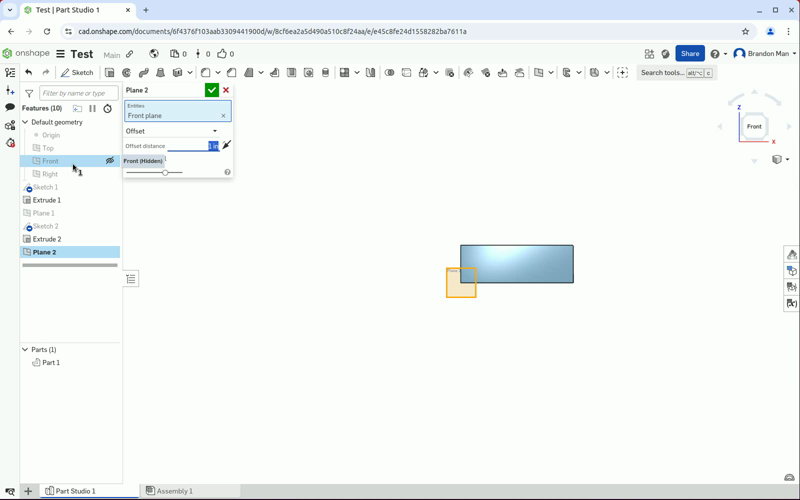
text(11.554)
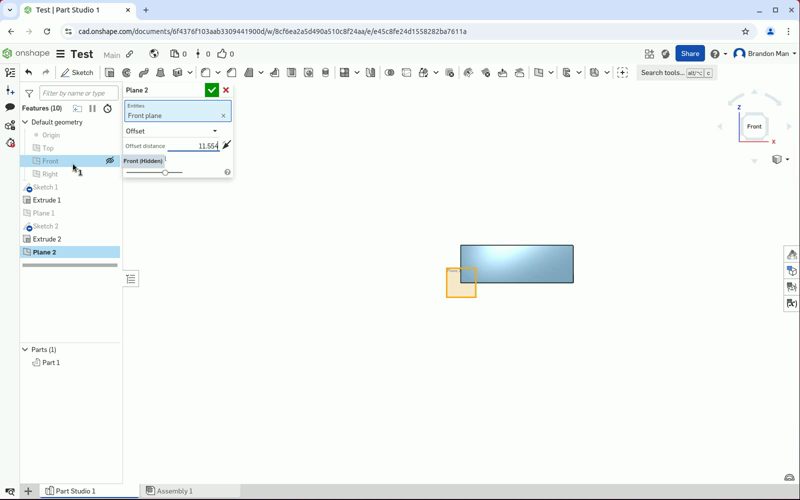
key(enter, 2)
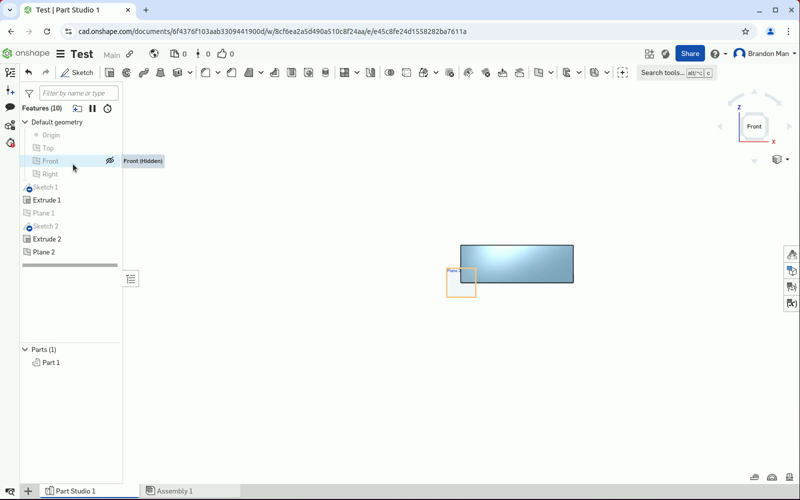
key(shift+s)
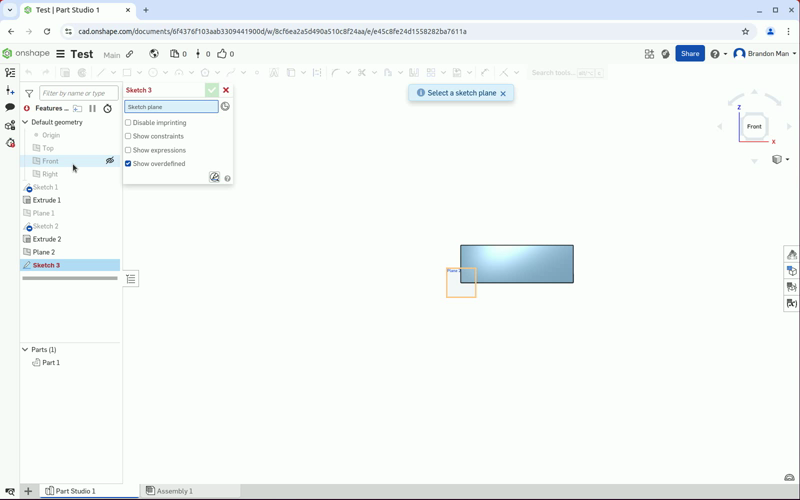
mouse_move(73, 254)
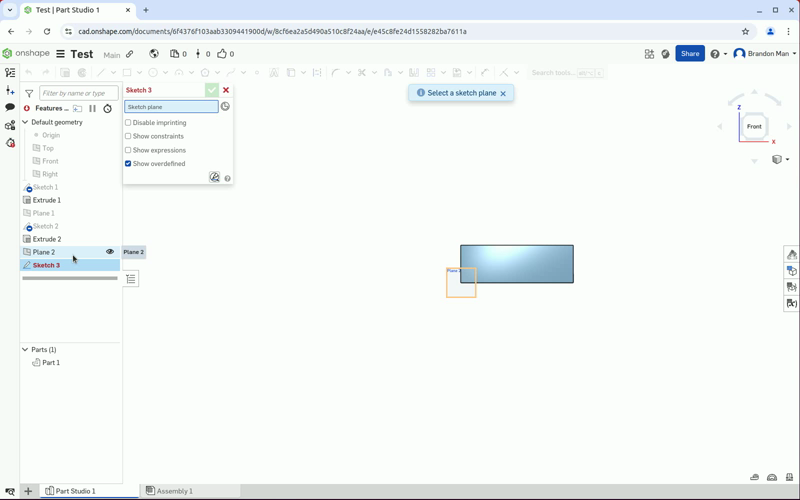
click(73, 254)
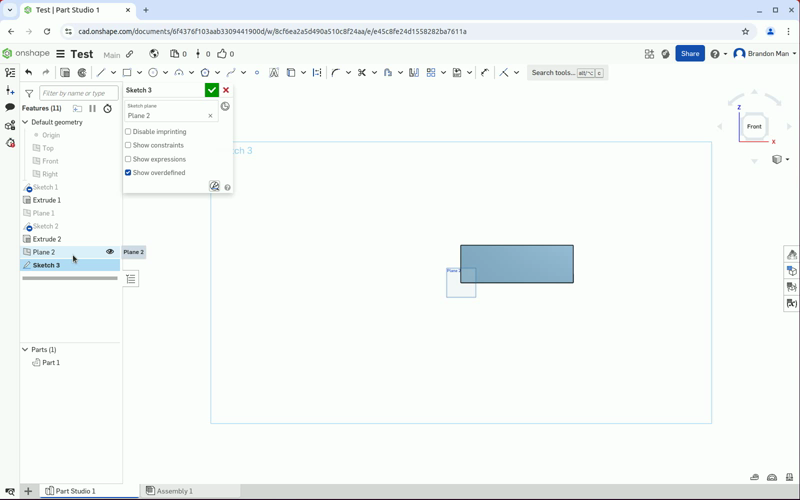
mouse_move(73, 352)
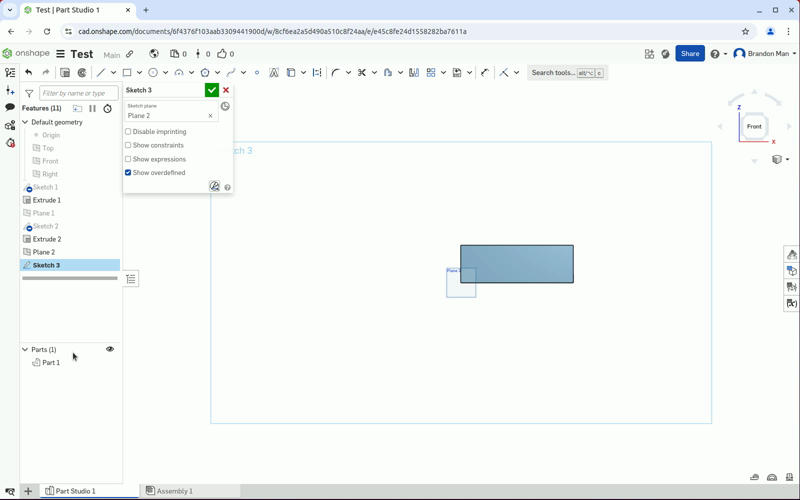
key(y)
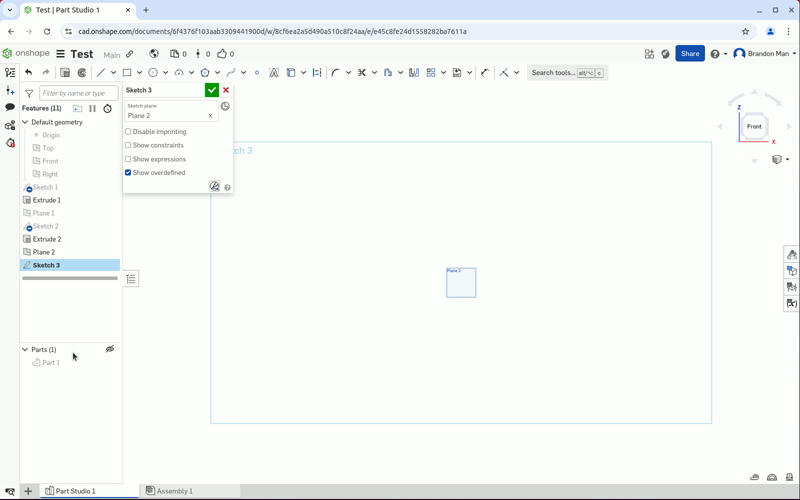
key(l)
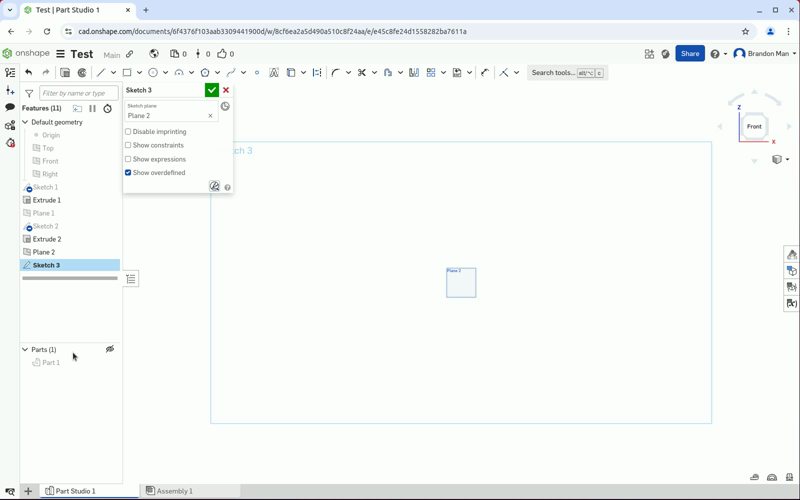
key_down(shift)
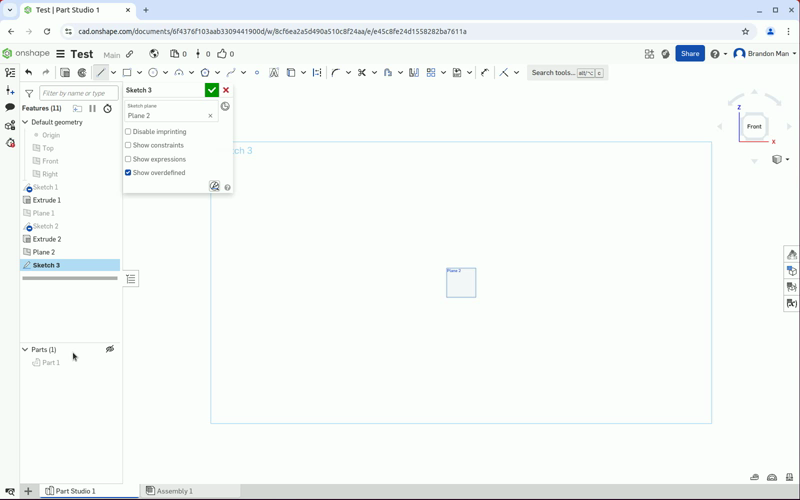
mouse_move(470, 264)
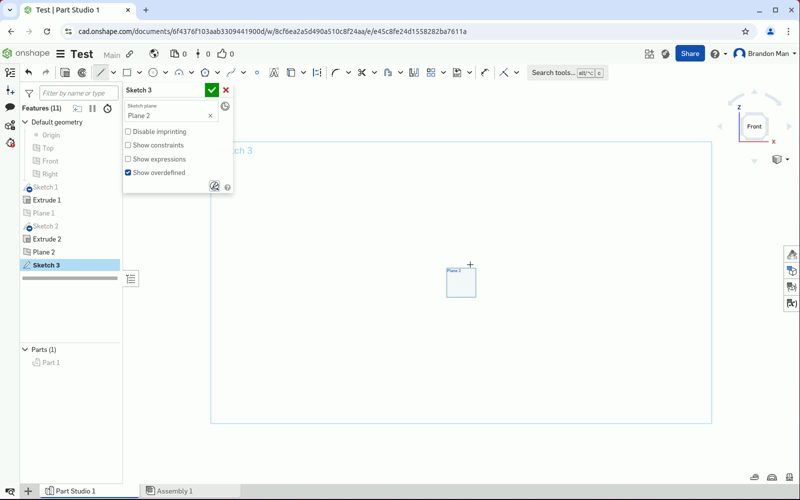
click(470, 264)
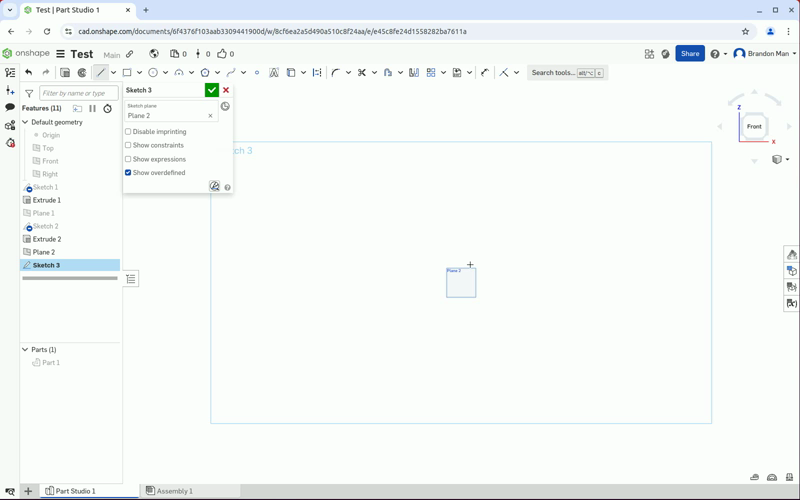
key_up(shift)
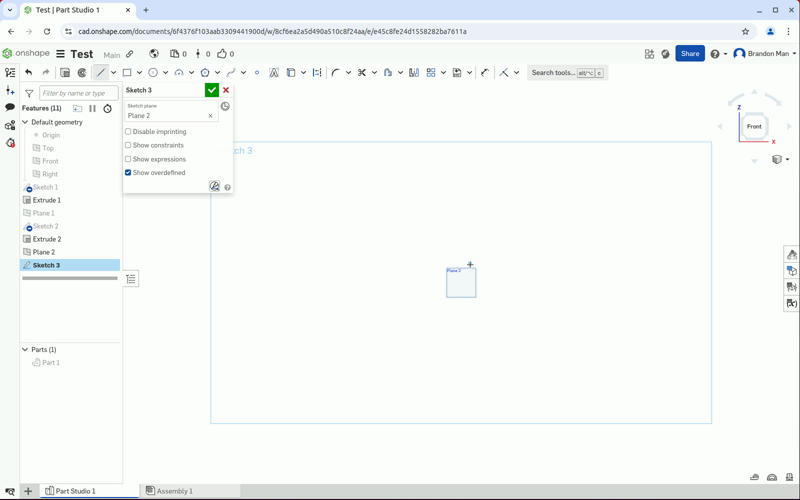
key_down(shift)
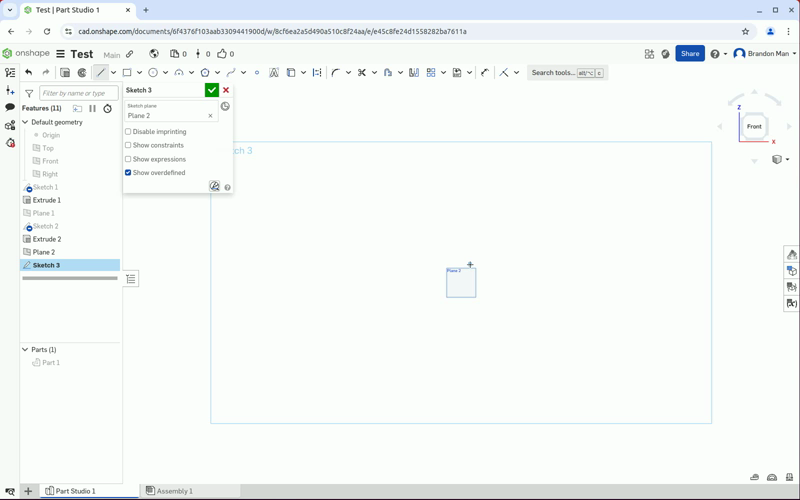
mouse_move(500, 264)
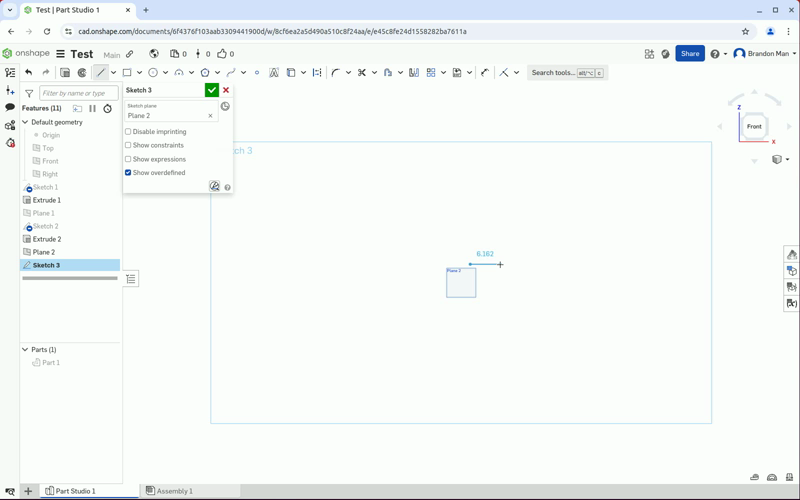
mouse_move(508, 264)
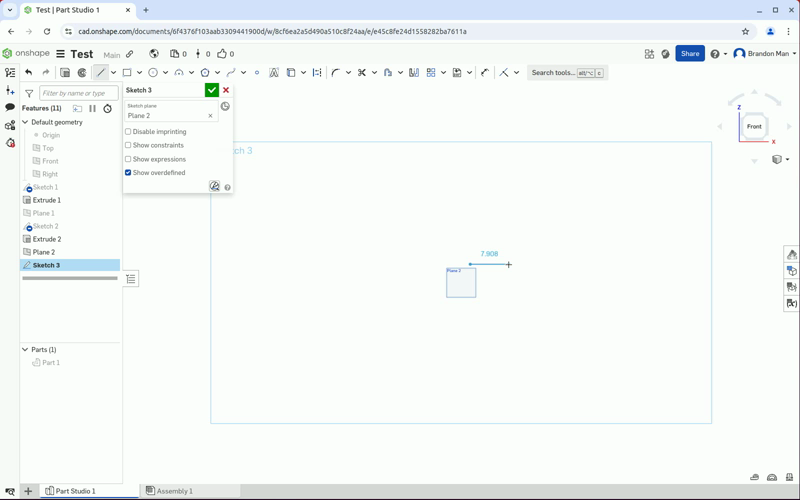
click(508, 264)
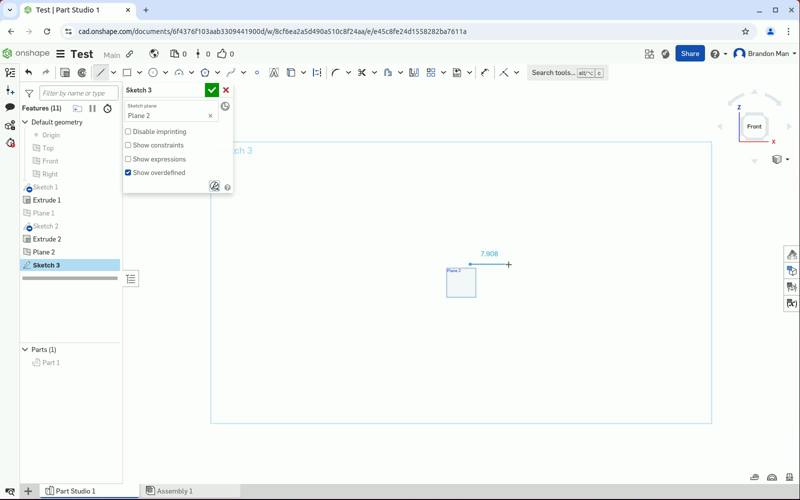
key_up(shift)
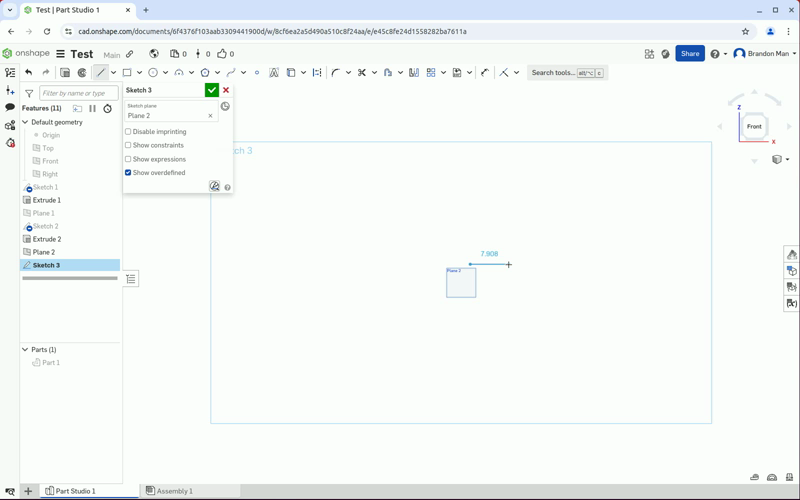
key_down(shift)
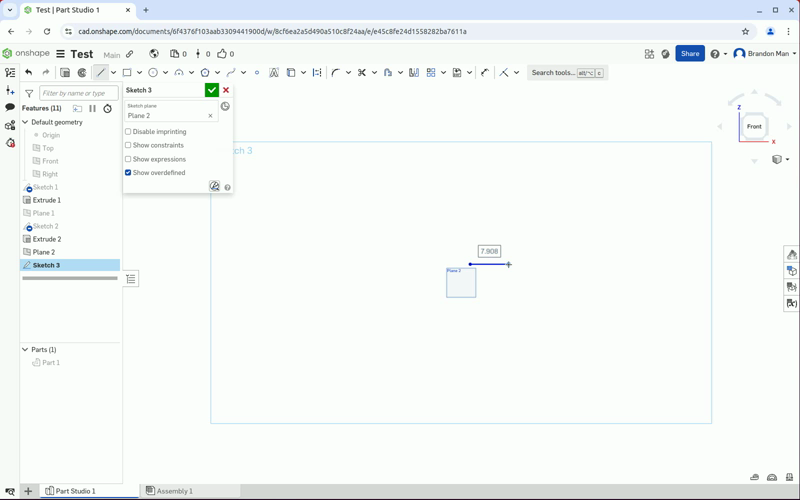
mouse_move(538, 264)
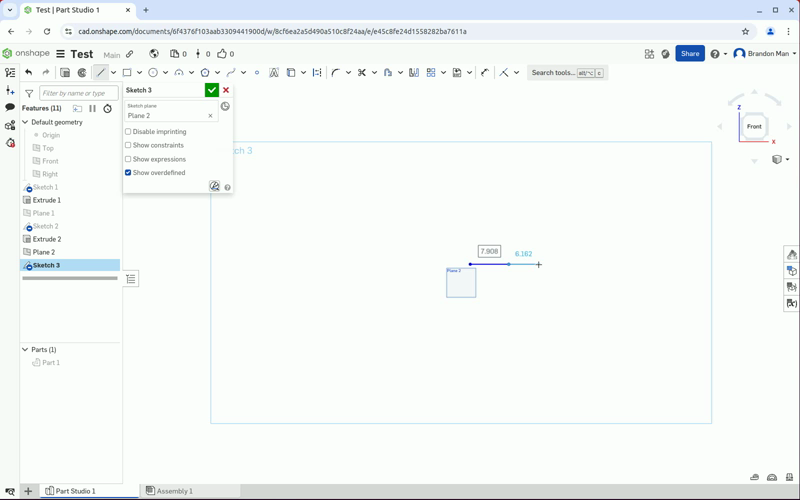
mouse_move(508, 254)
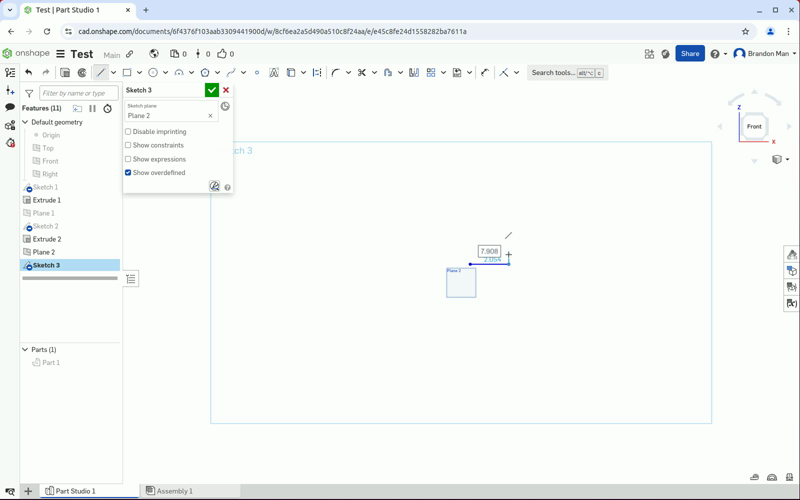
click(508, 254)
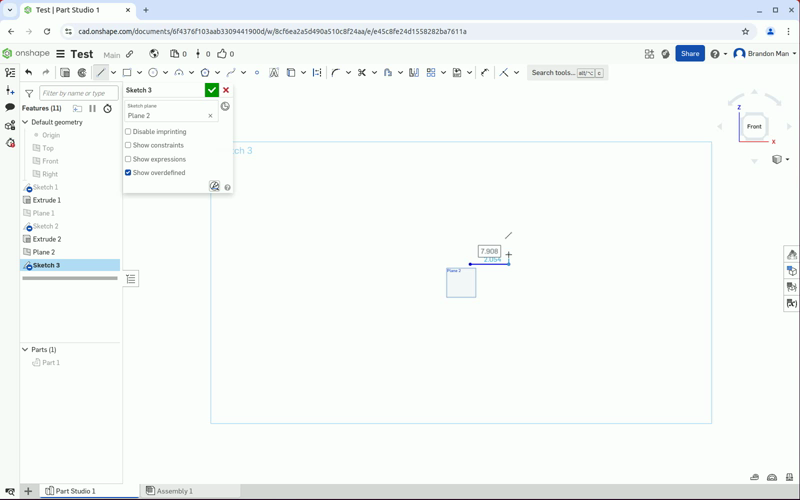
key_up(shift)
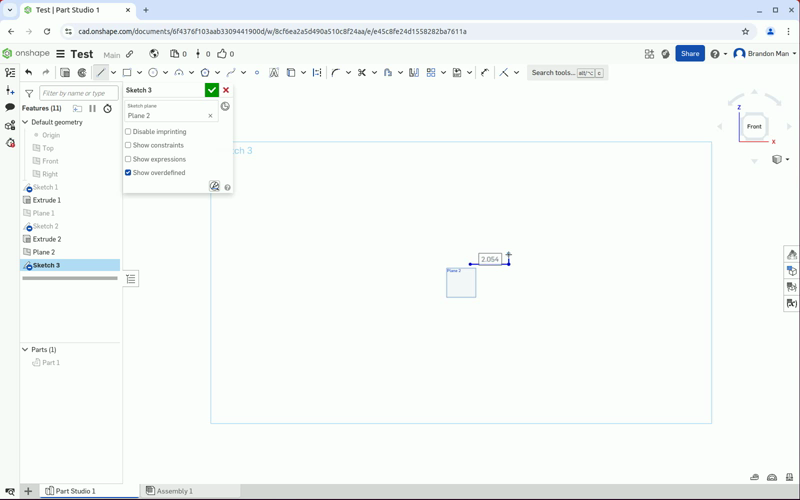
key_down(shift)
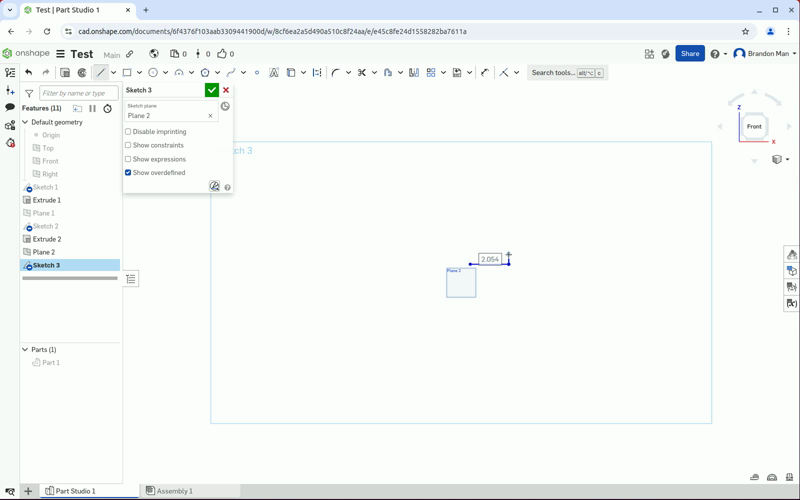
mouse_move(538, 254)
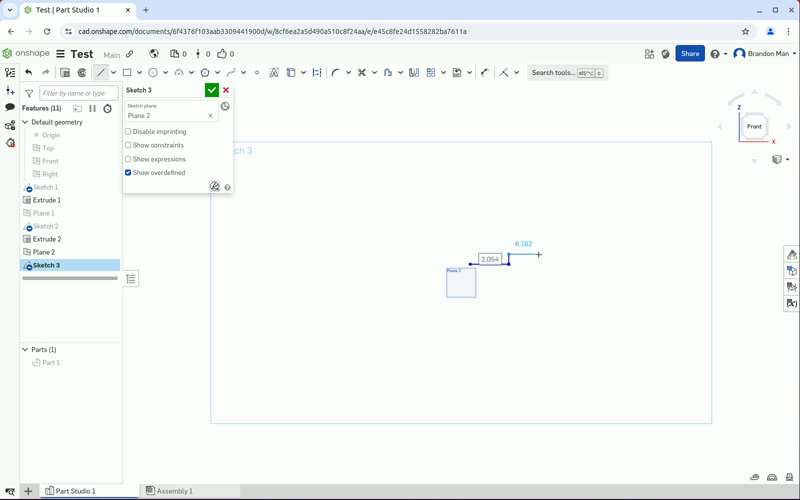
mouse_move(498, 254)
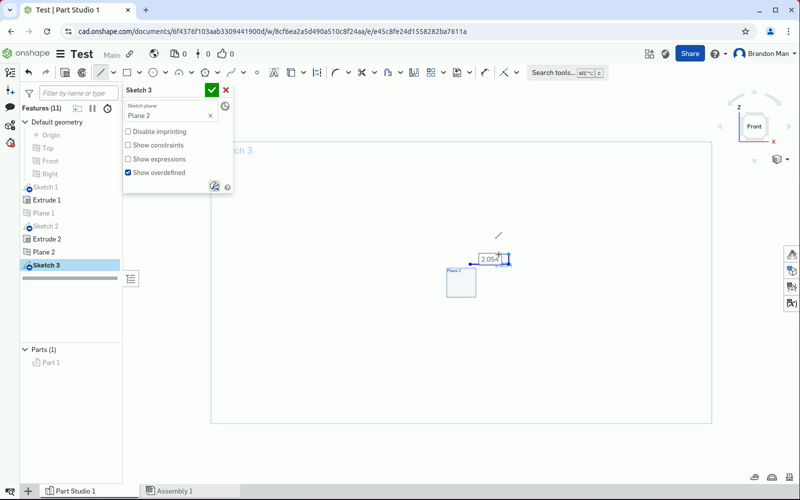
click(498, 254)
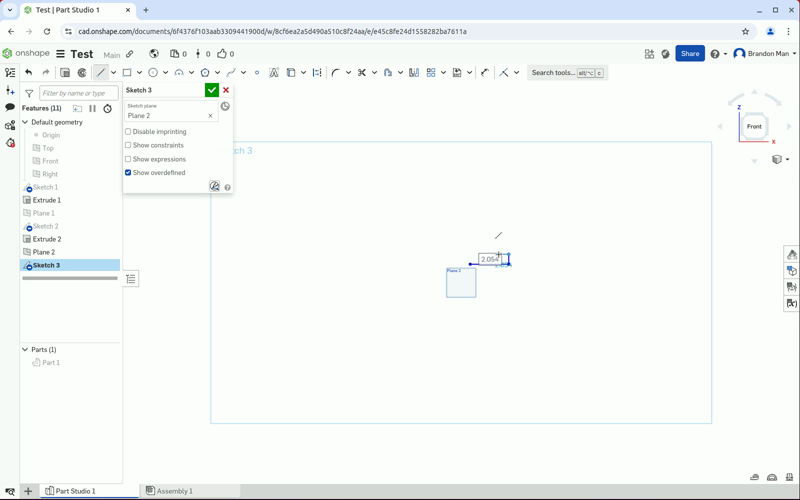
key_up(shift)
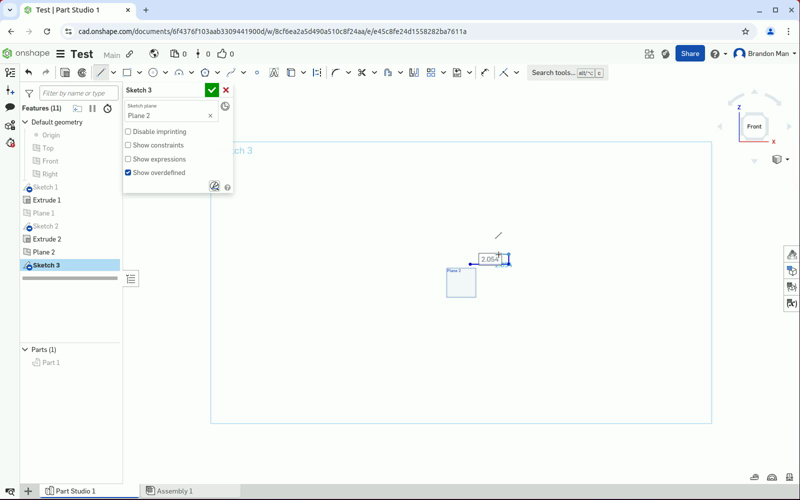
key_down(shift)
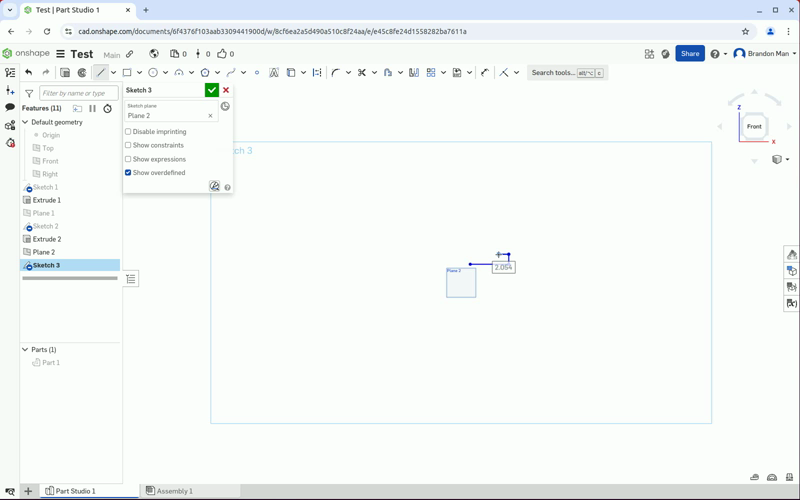
mouse_move(528, 254)
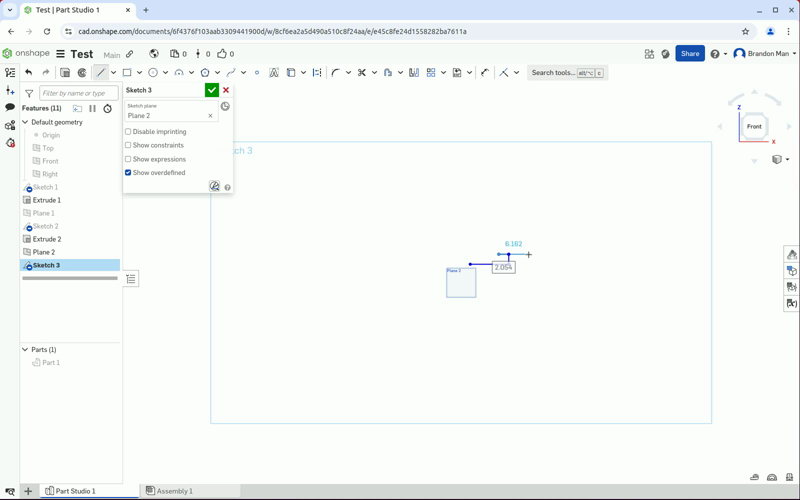
mouse_move(498, 244)
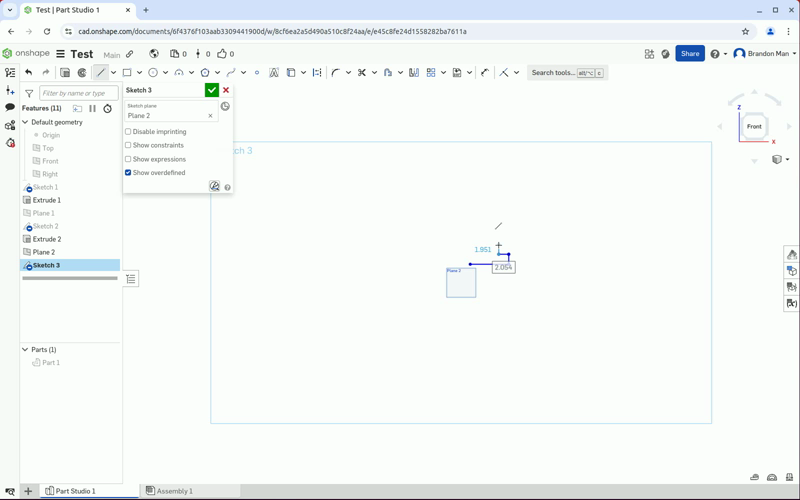
click(498, 244)
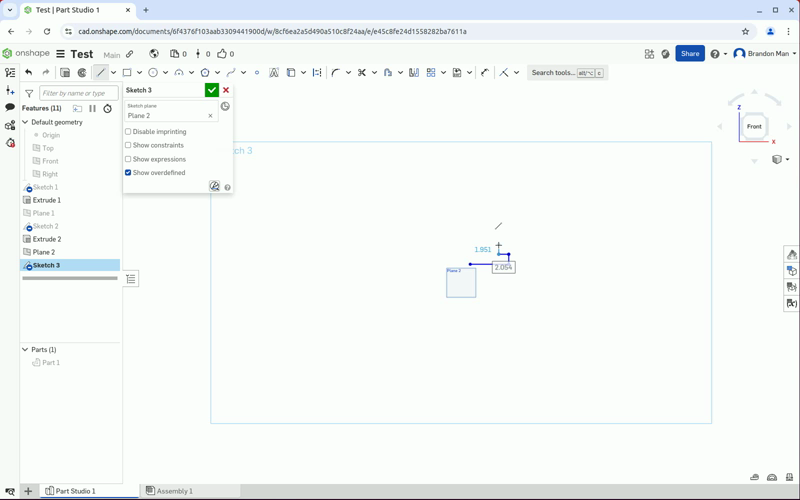
key_up(shift)
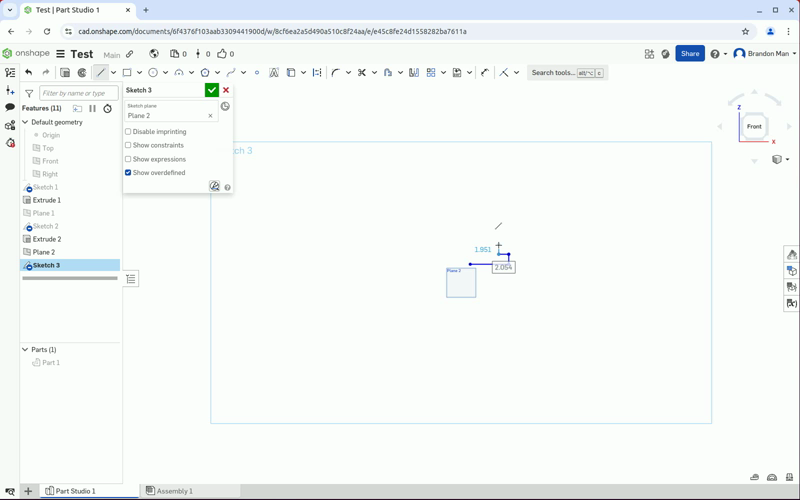
key_down(shift)
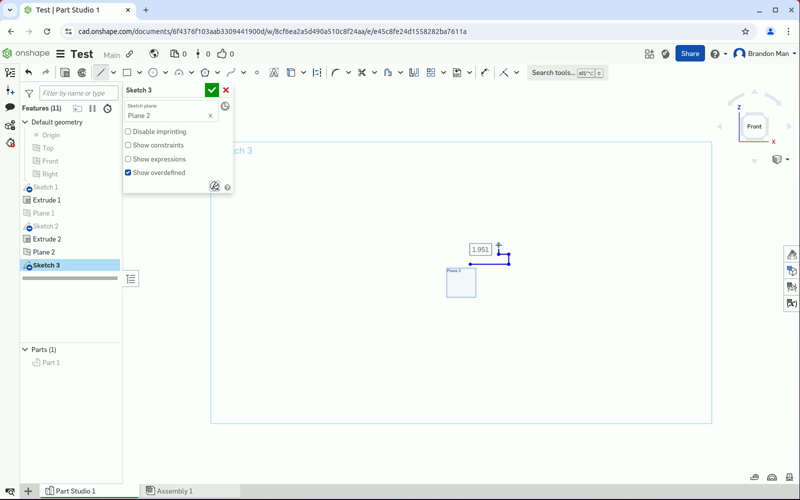
mouse_move(528, 244)
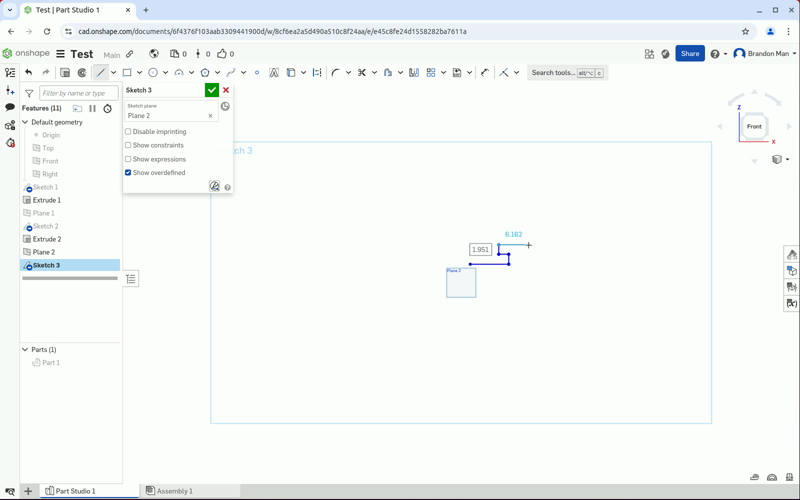
mouse_move(479, 244)
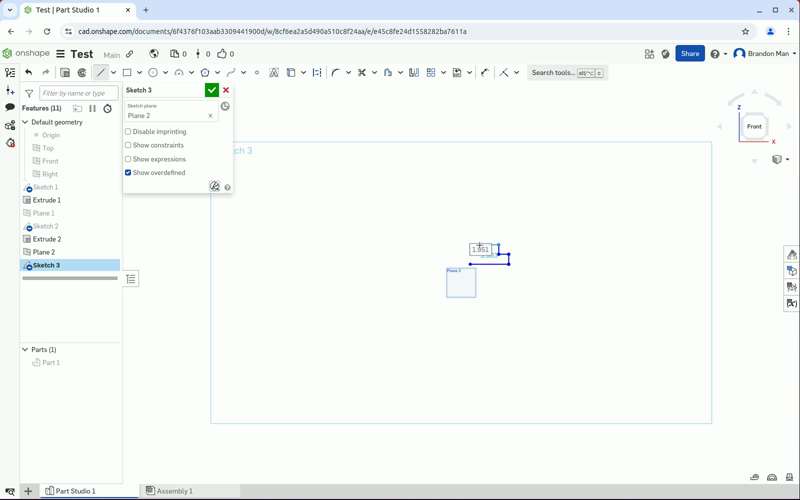
click(479, 244)
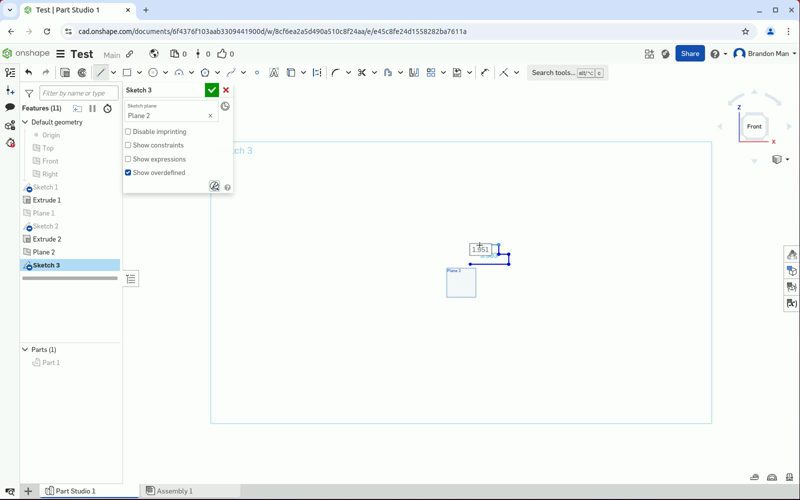
key_up(shift)
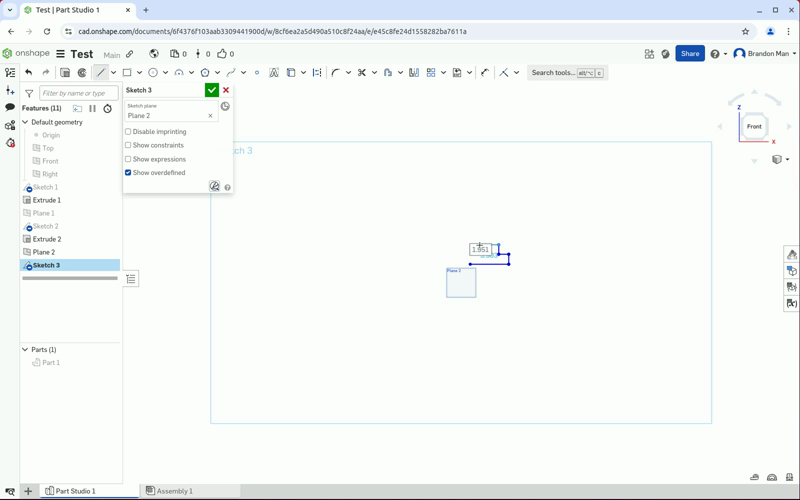
key_down(shift)
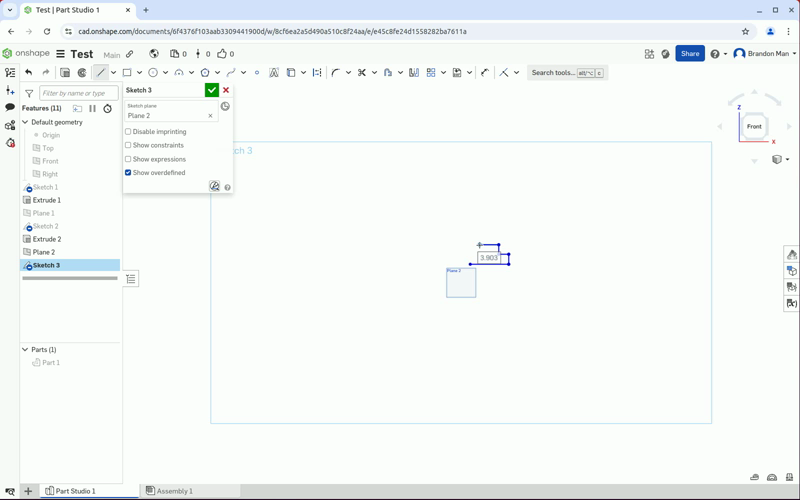
mouse_move(509, 244)
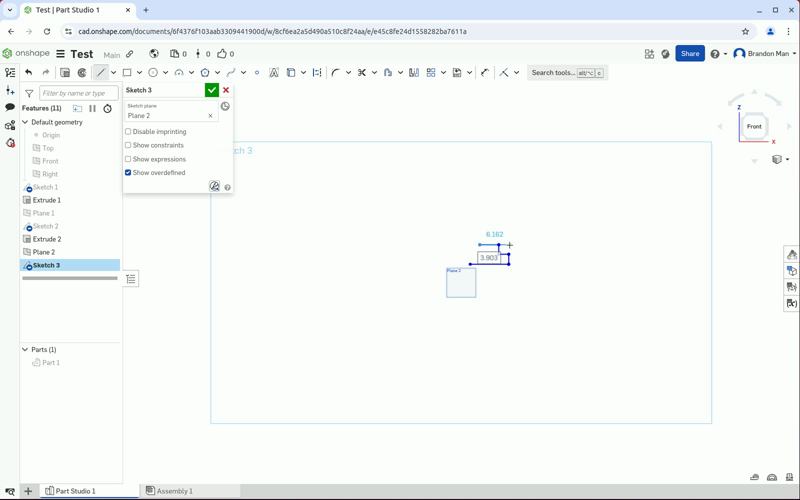
mouse_move(479, 254)
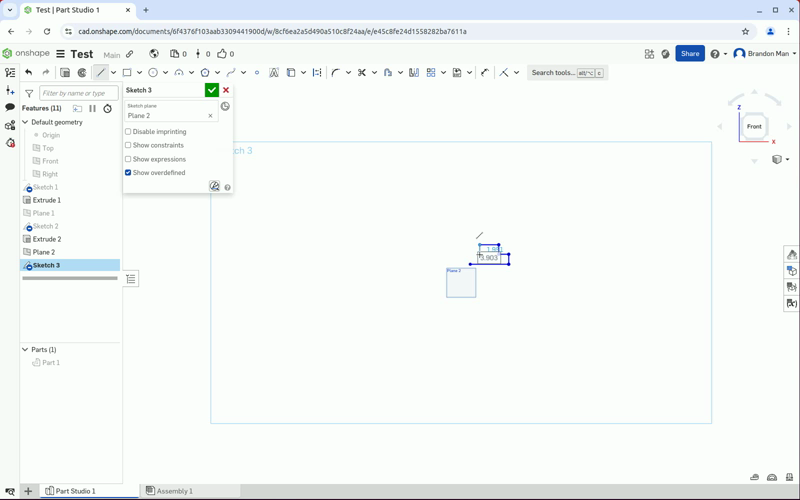
click(479, 254)
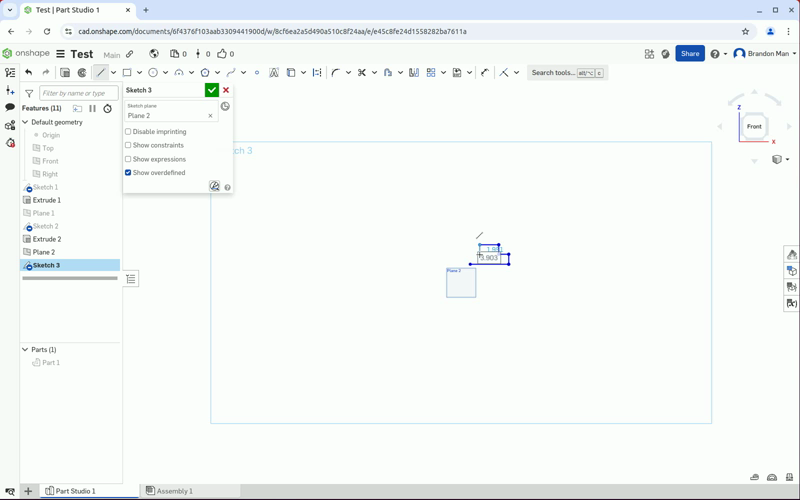
key_up(shift)
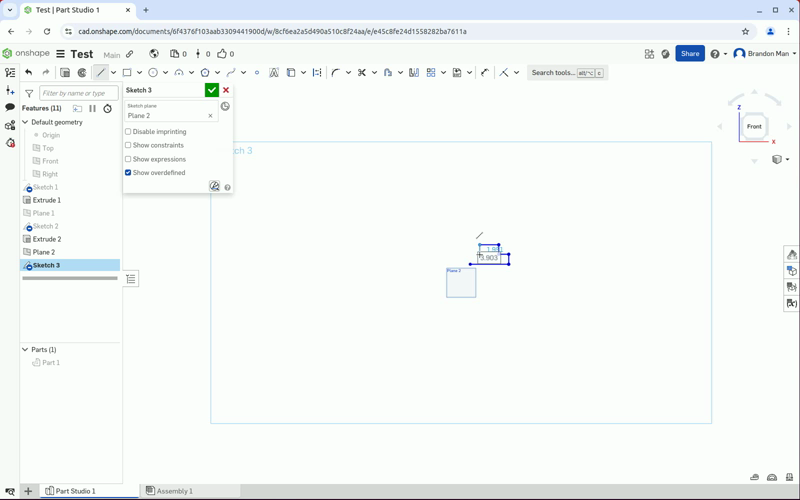
key_down(shift)
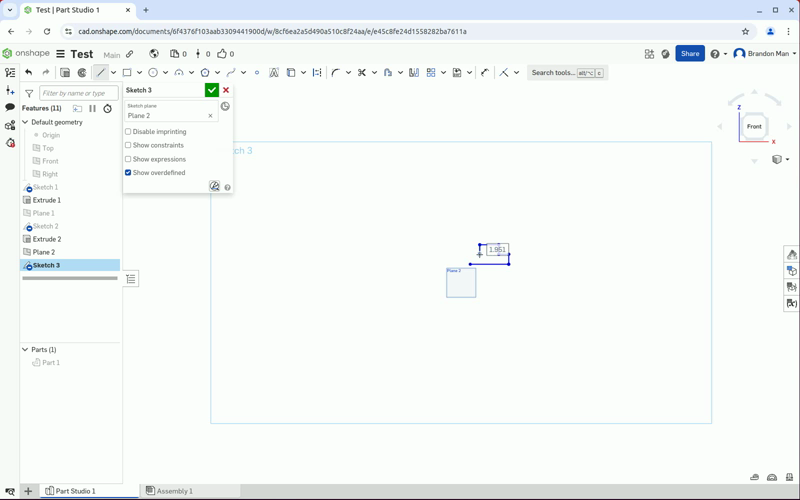
mouse_move(509, 254)
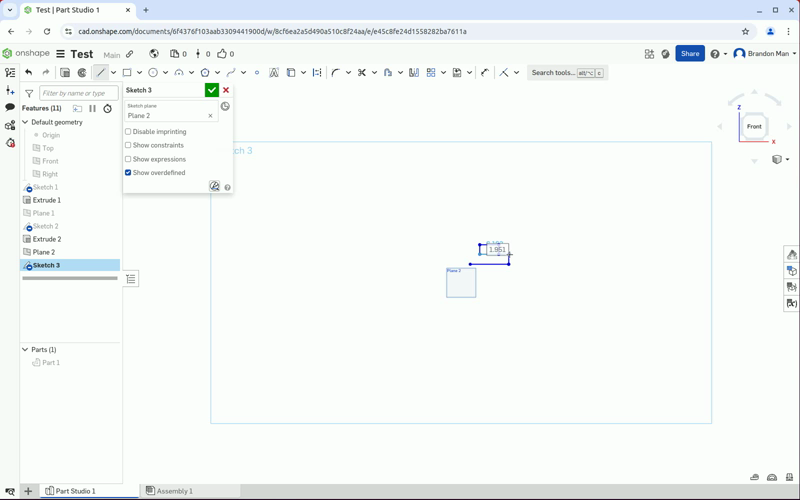
mouse_move(470, 254)
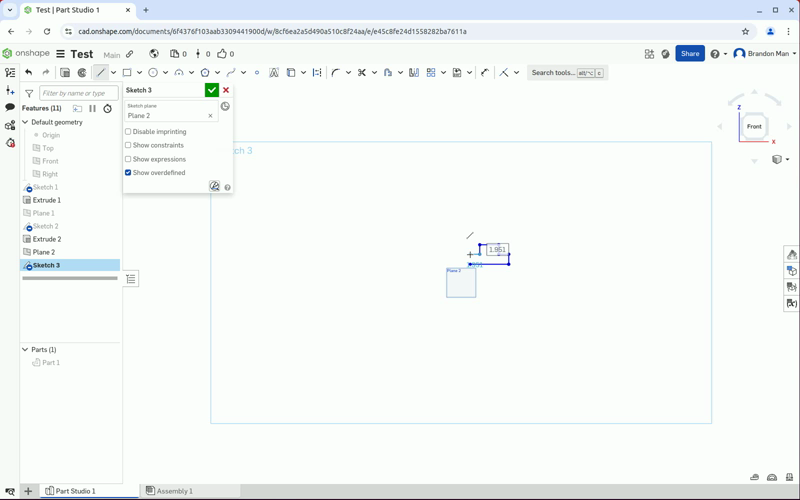
click(470, 254)
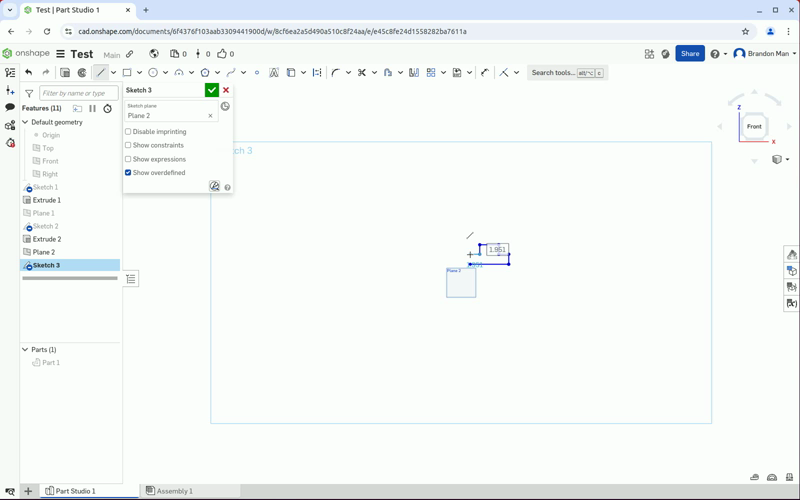
key_up(shift)
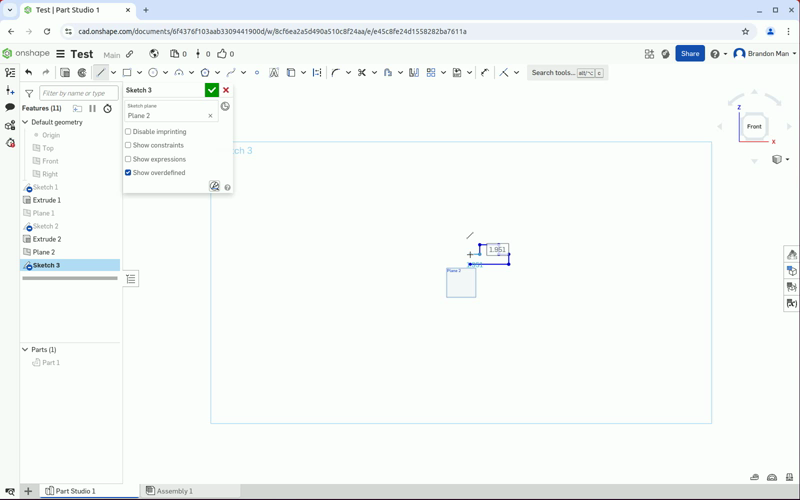
mouse_move(500, 254)
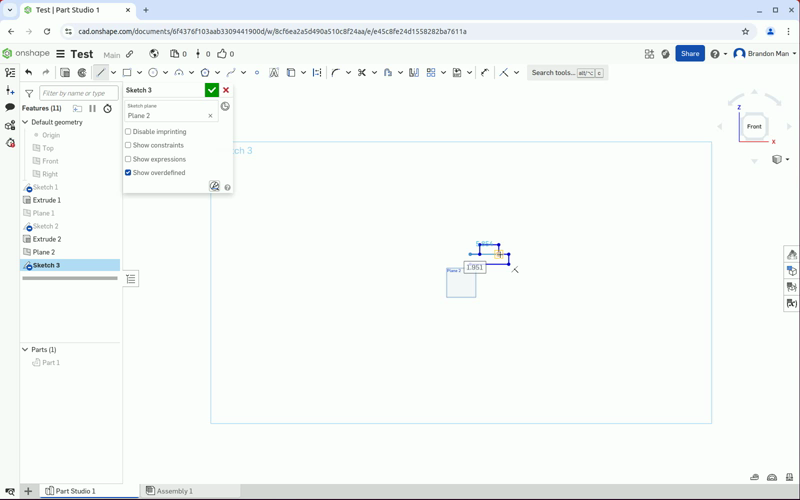
key_down(shift)
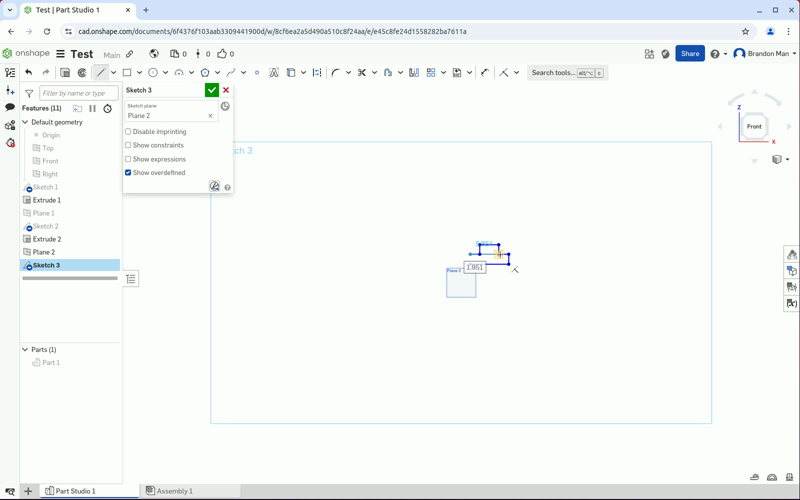
mouse_move(470, 264)
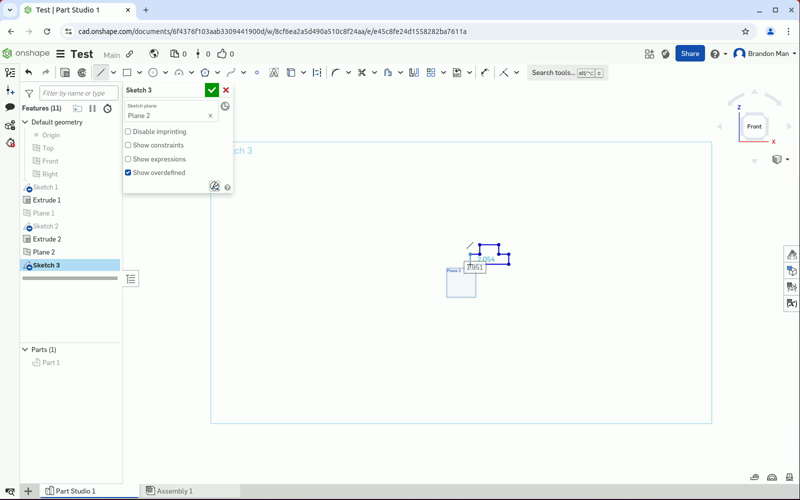
key_up(shift)
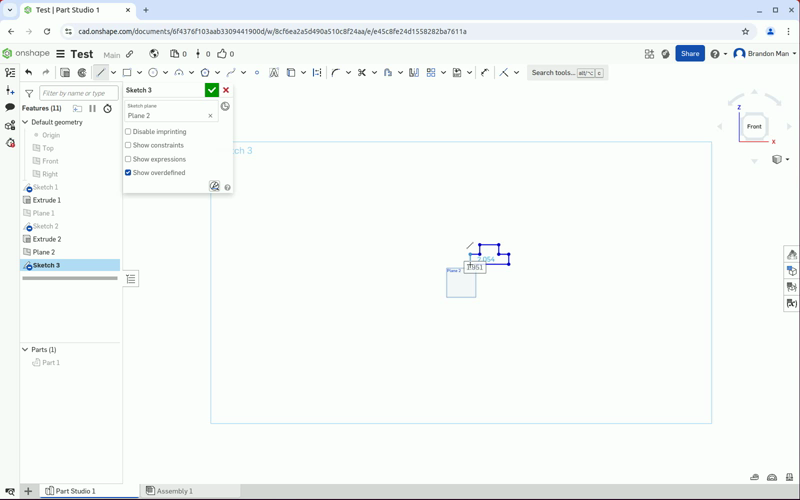
click(470, 264)
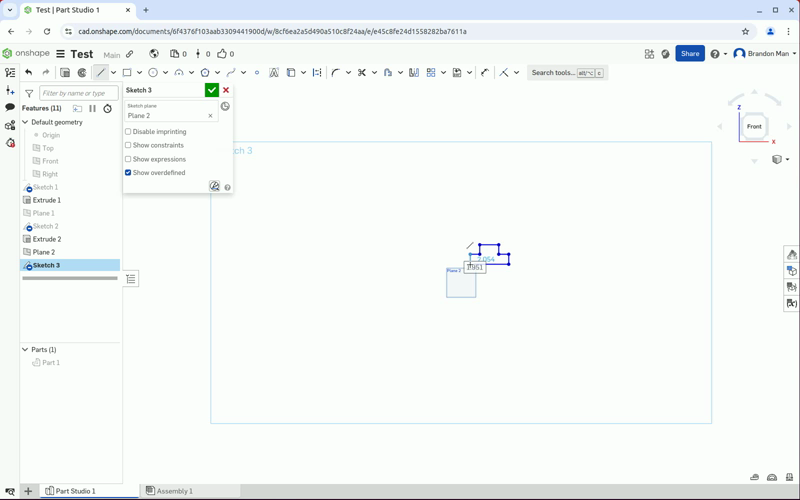
key(esc)
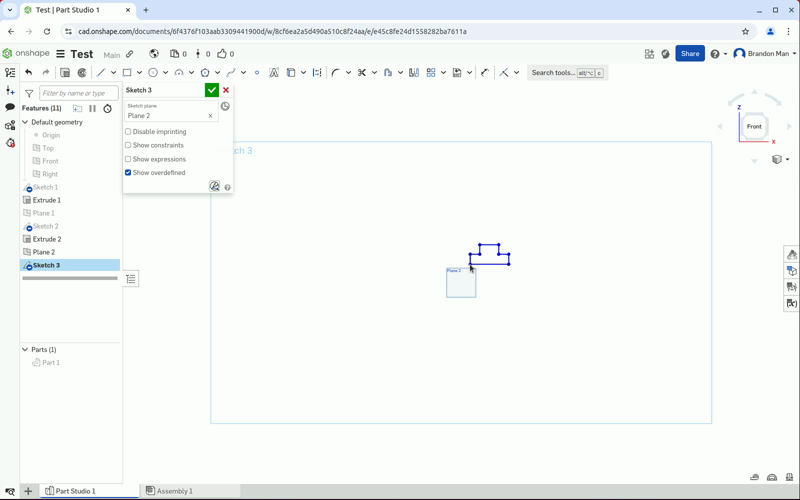
mouse_move(483, 256)
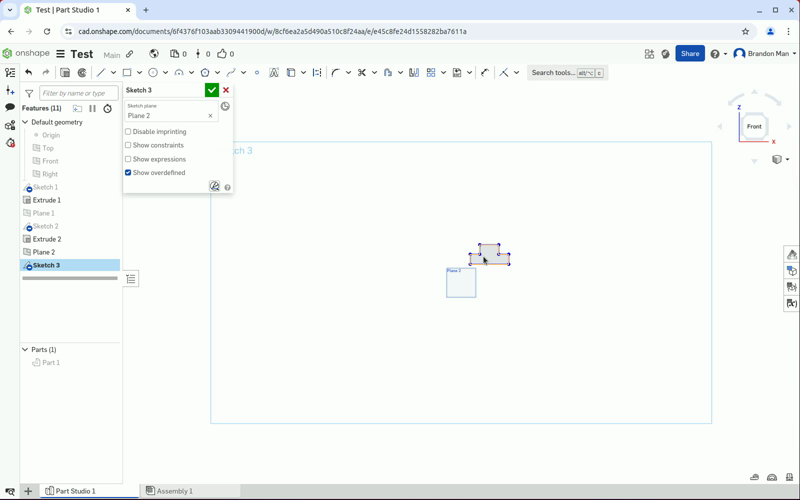
scroll(6)
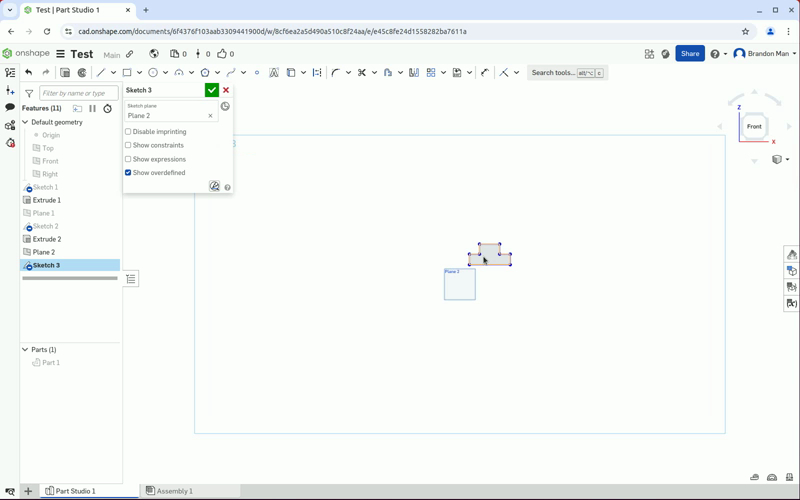
scroll(6)
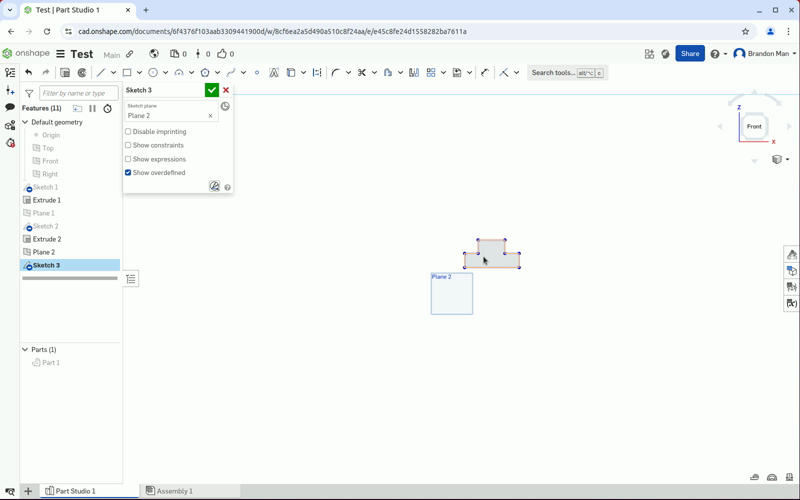
scroll(6)
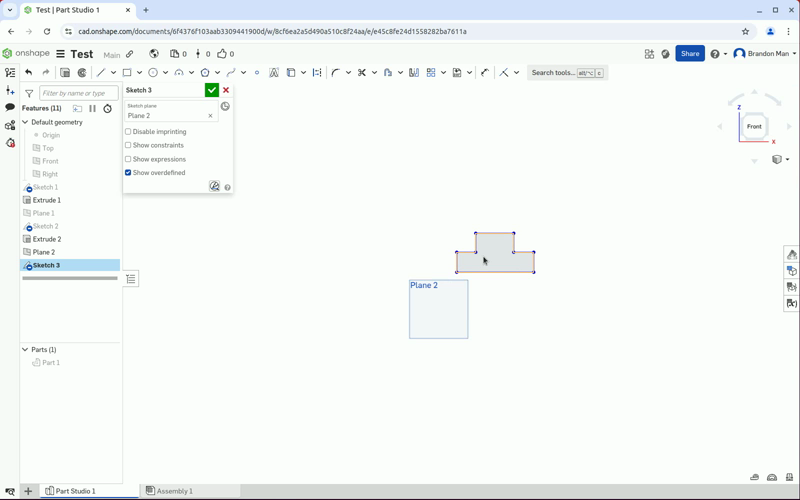
scroll(6)
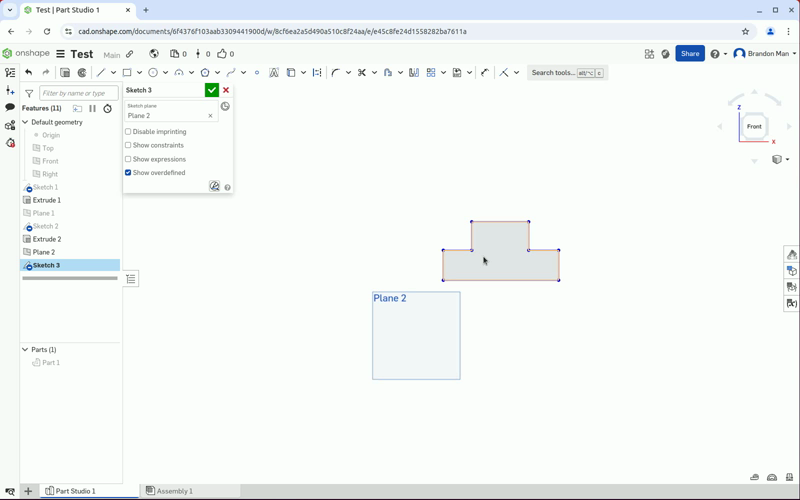
scroll(6)
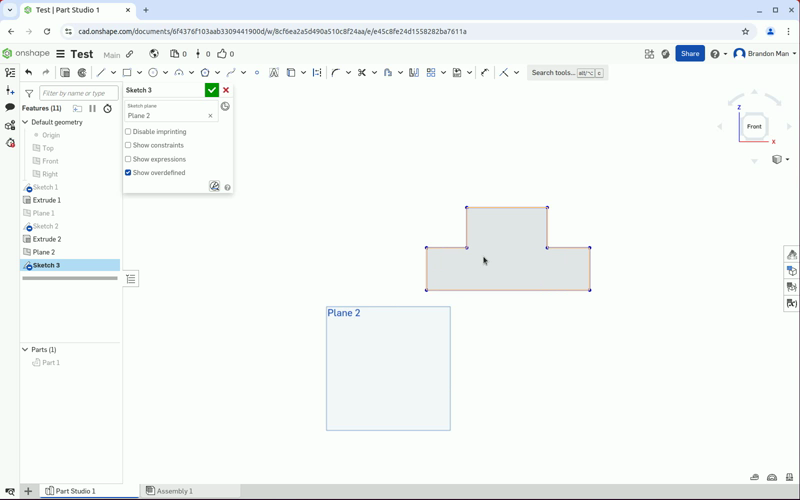
scroll(6)
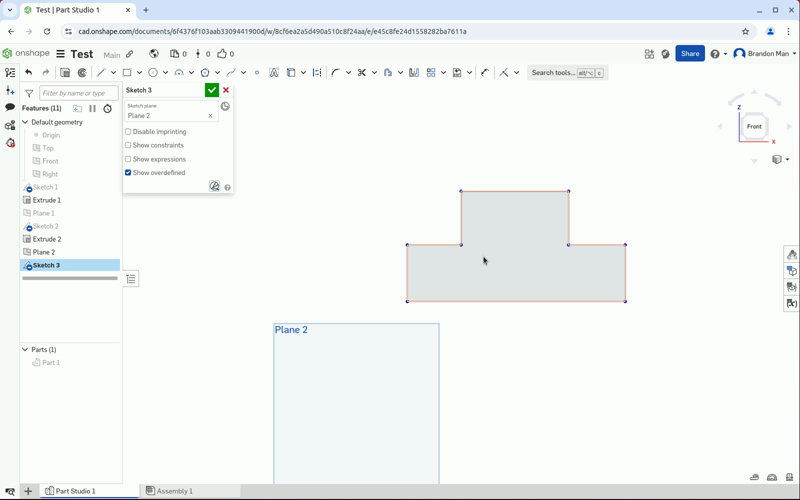
scroll(6)
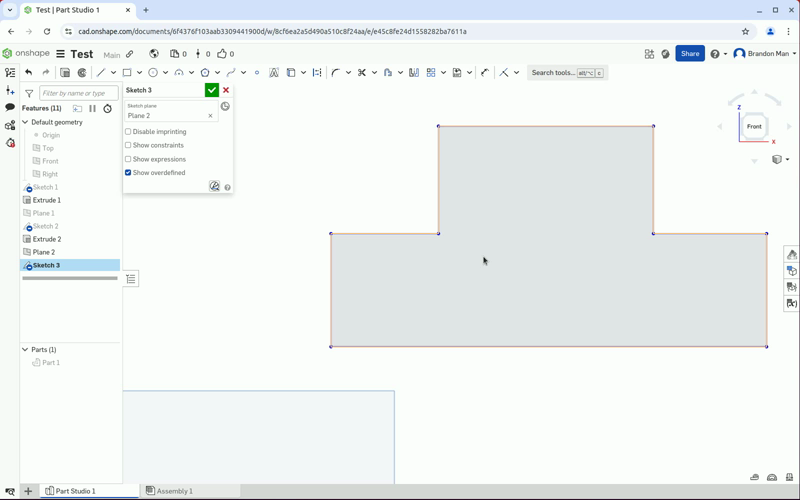
click(483, 256)
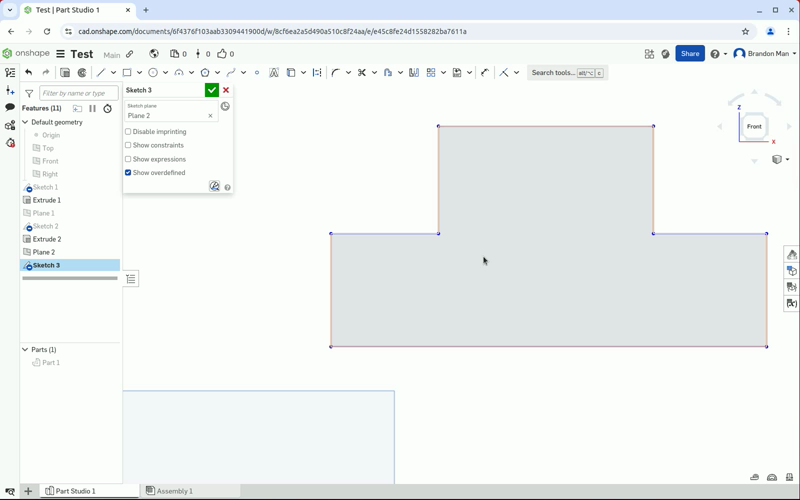
scroll(-6)
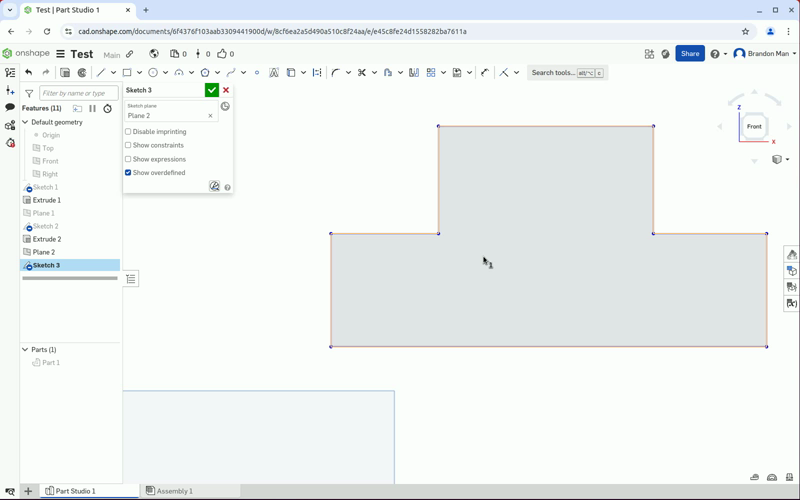
scroll(-6)
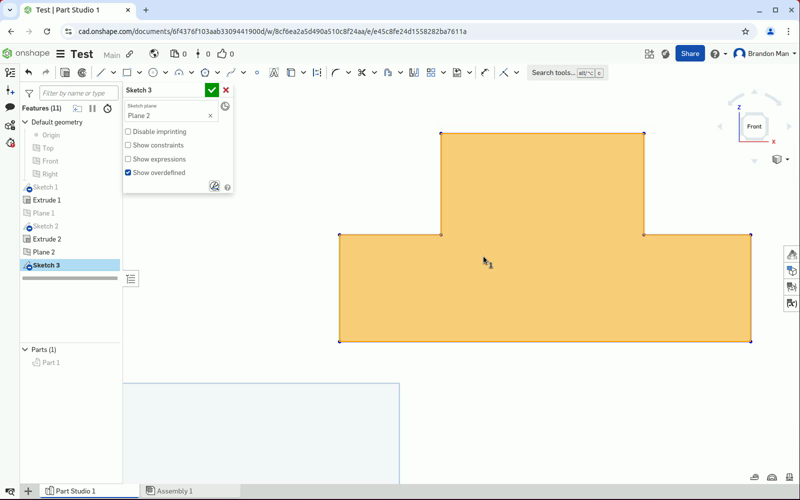
scroll(-6)
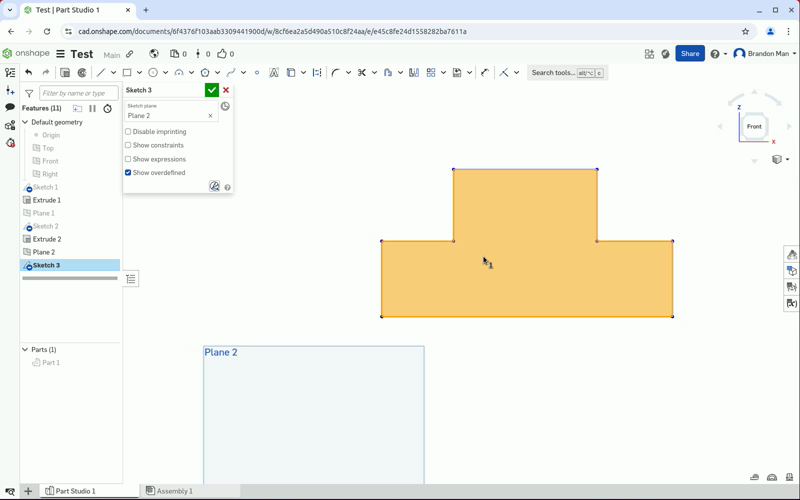
scroll(-6)
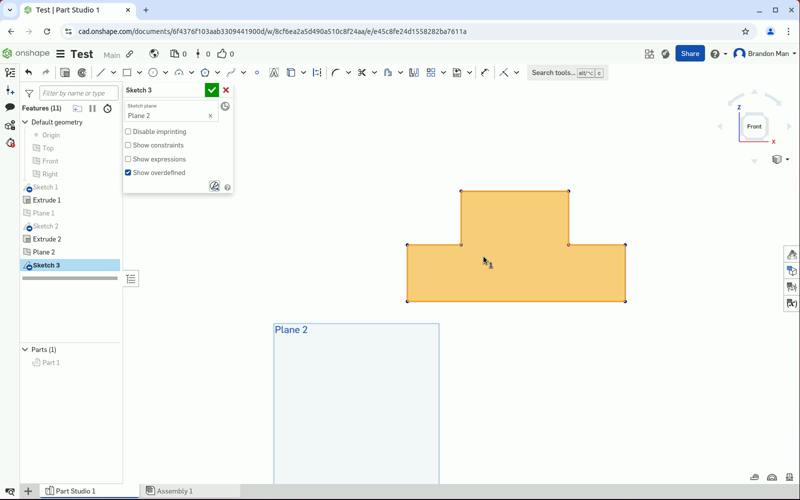
scroll(-6)
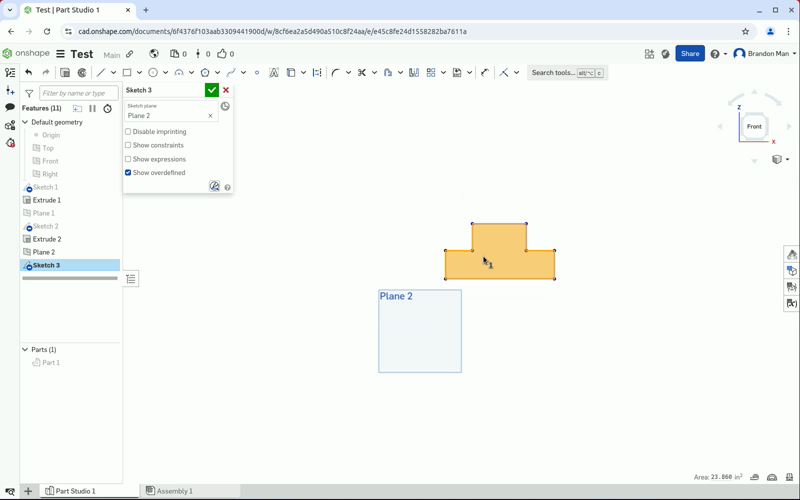
scroll(-6)
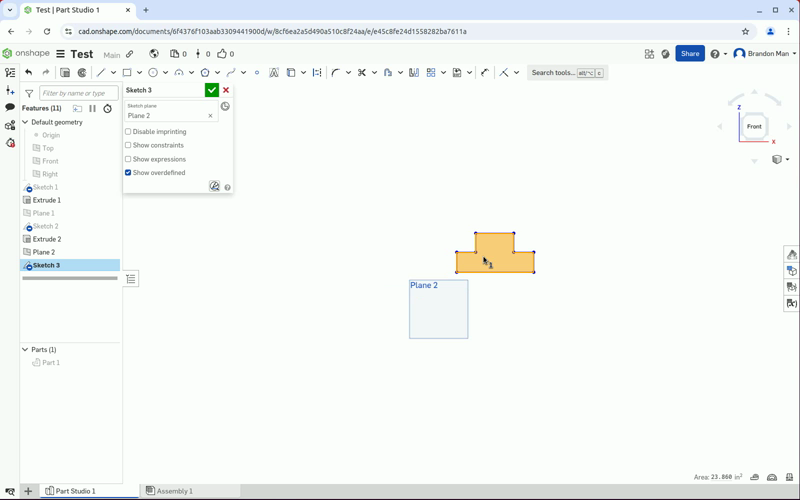
scroll(-6)
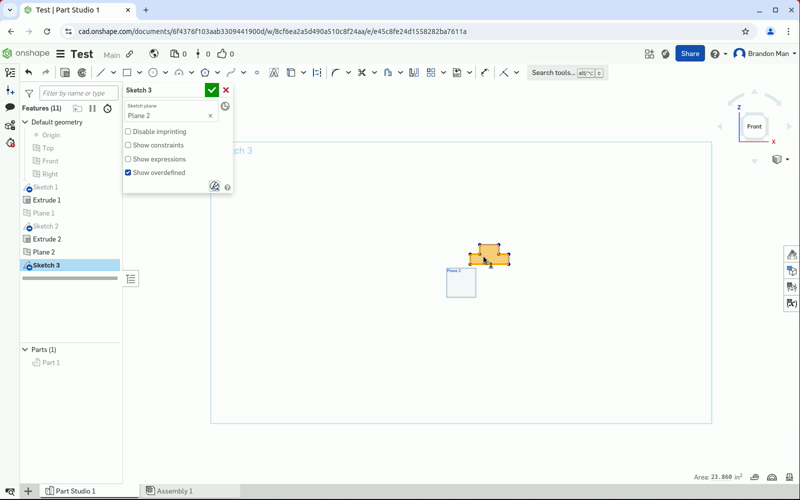
mouse_move(73, 352)
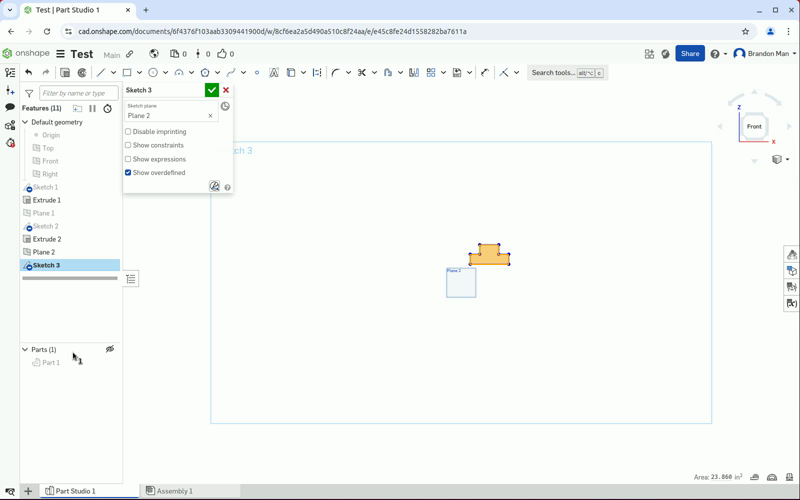
key(shift+y)
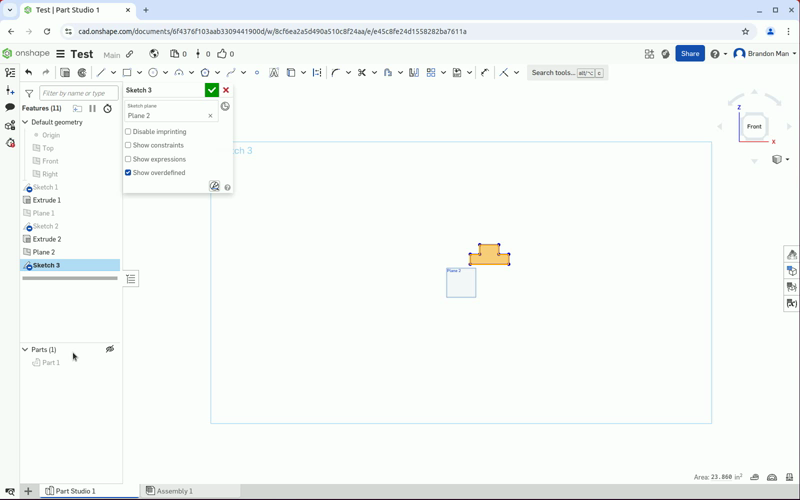
key(shift+e)
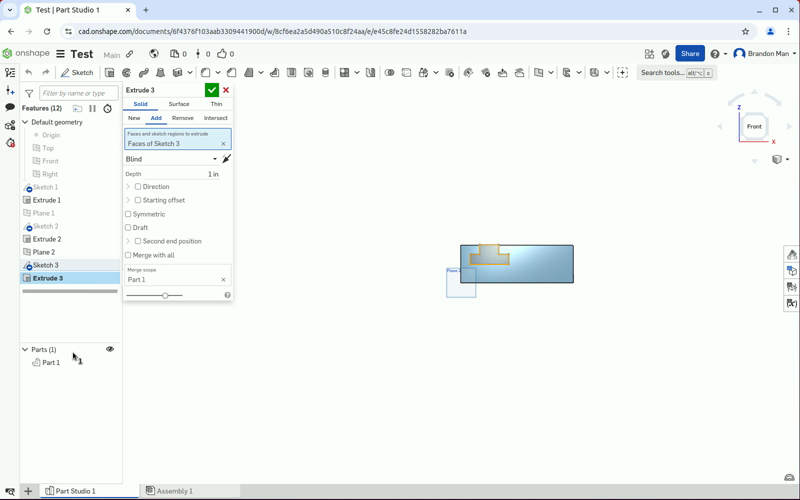
mouse_move(143, 106)
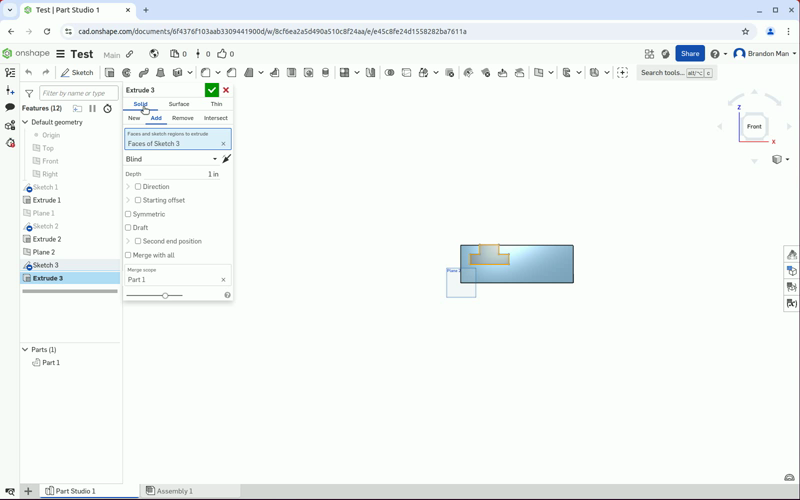
click(143, 106)
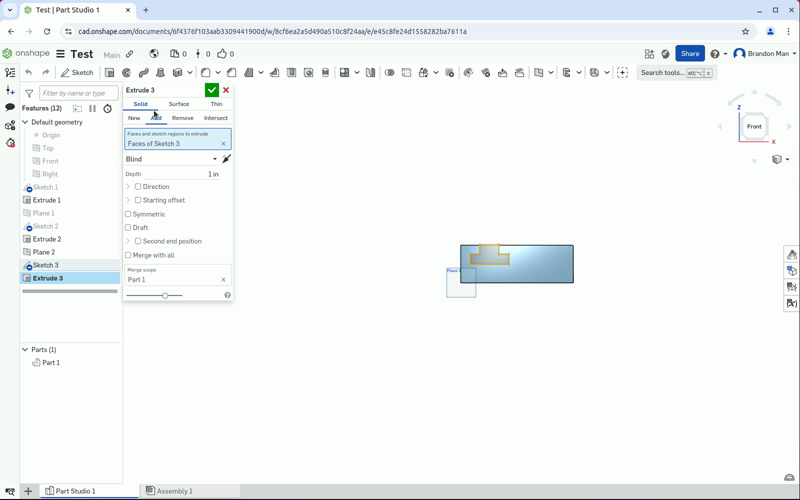
mouse_move(186, 120)
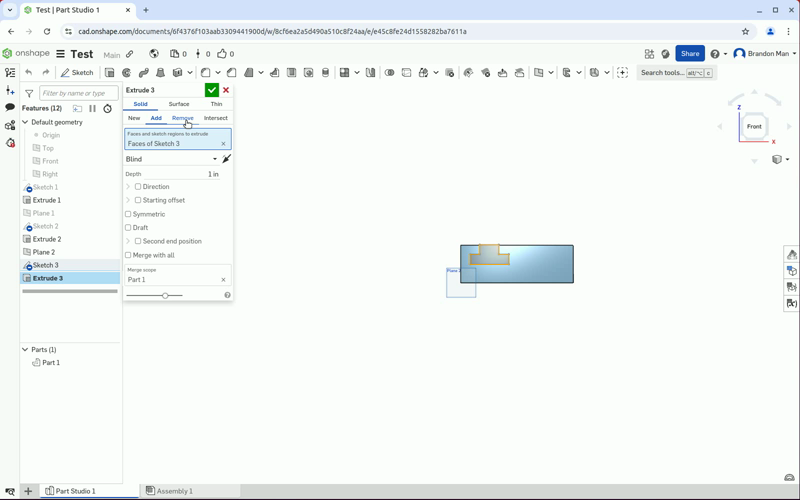
click(186, 120)
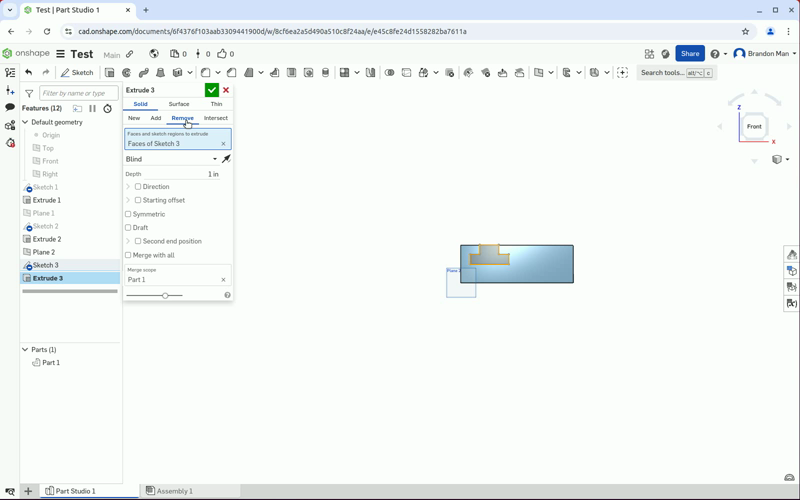
key(tab, 4)
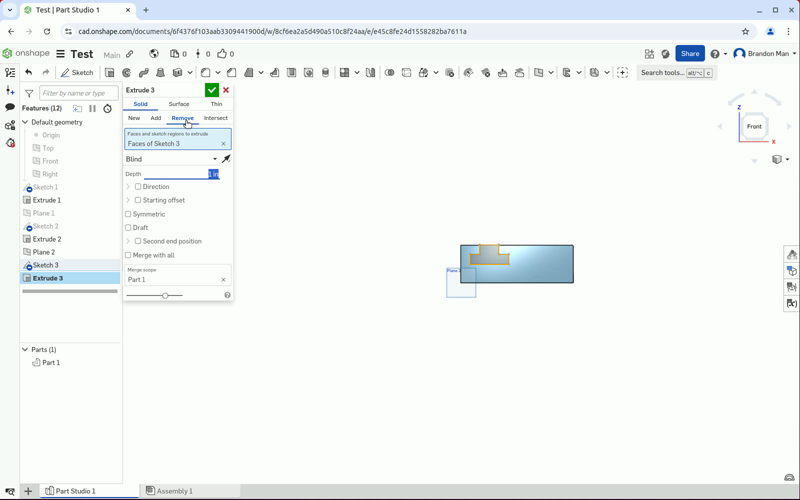
text(11.554)
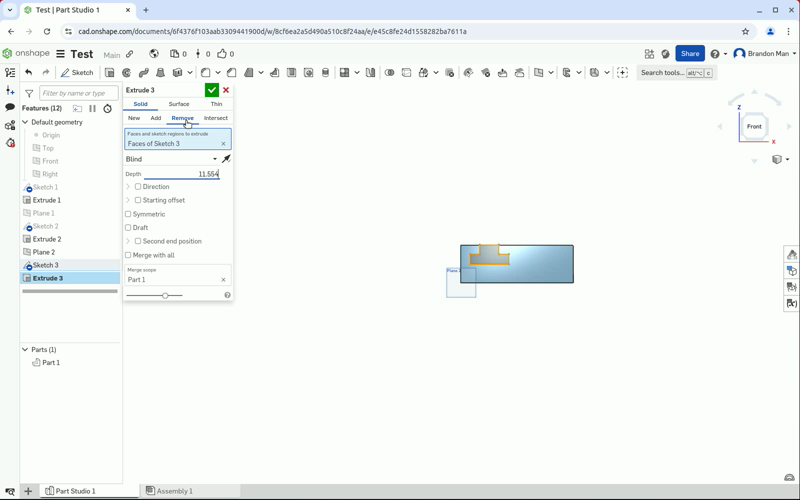
key(tab, 6)
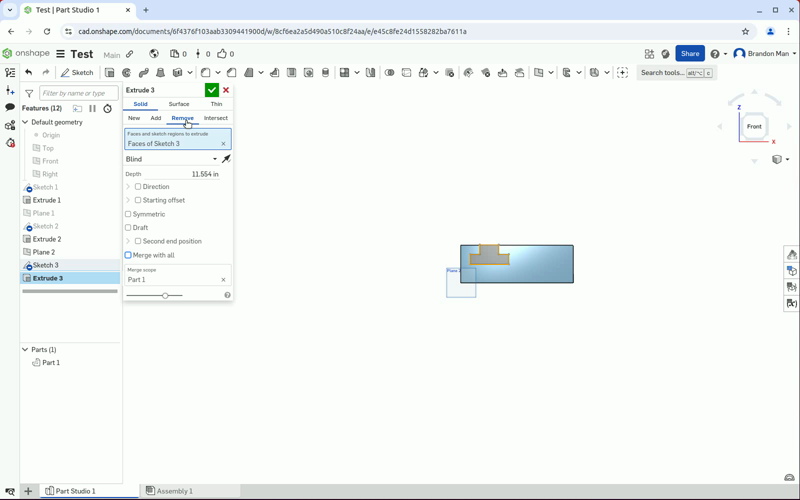
key(space)
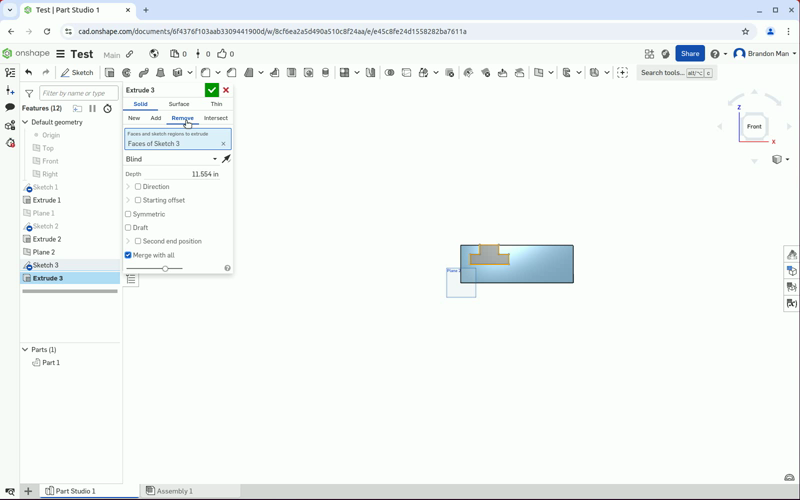
key(enter)
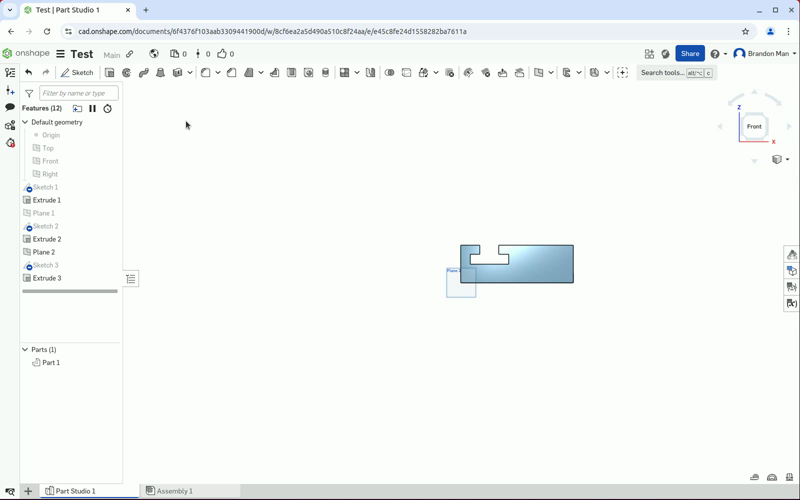
key(shift+h)
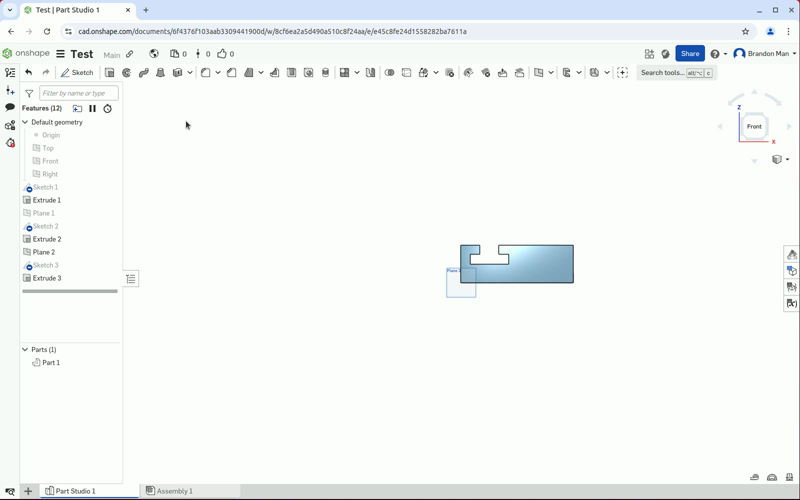
key(shift+h)
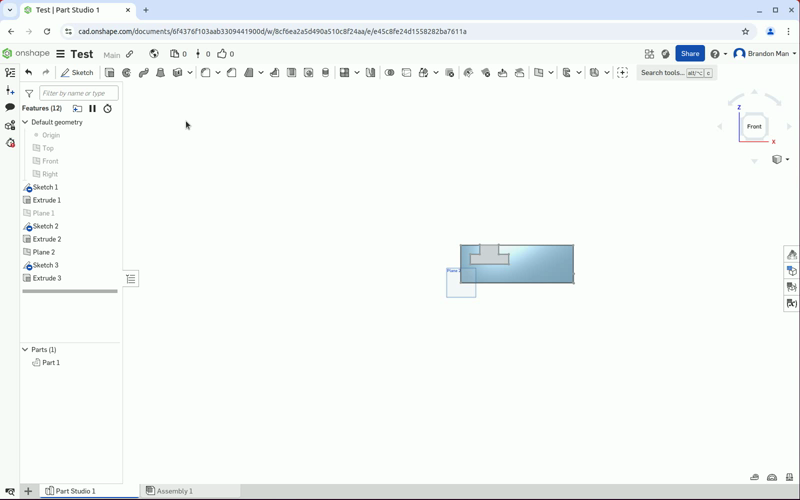
key(shift+7)
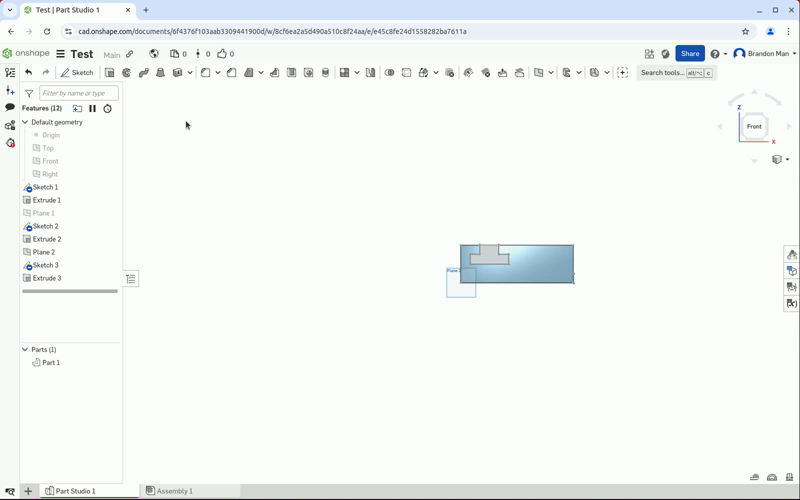
key(left, 2)
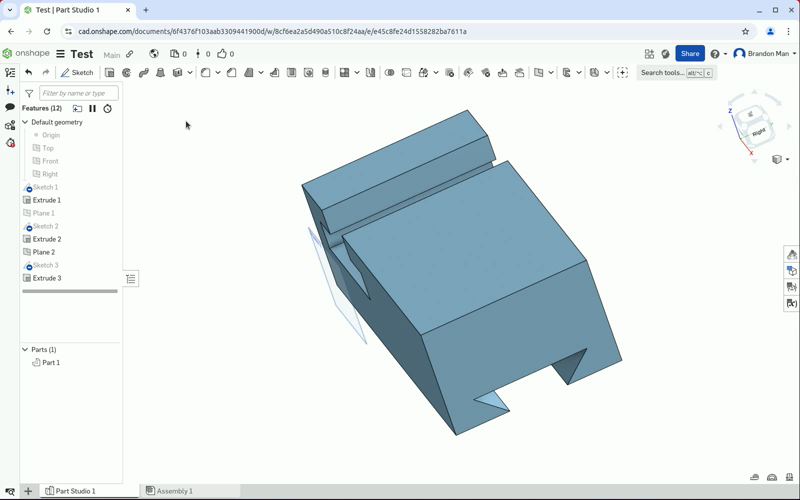
key(down, 2)
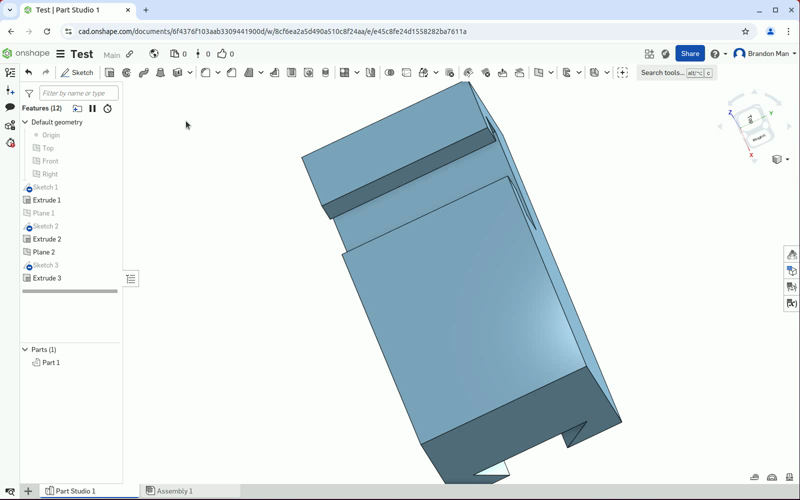
key(up, 2)
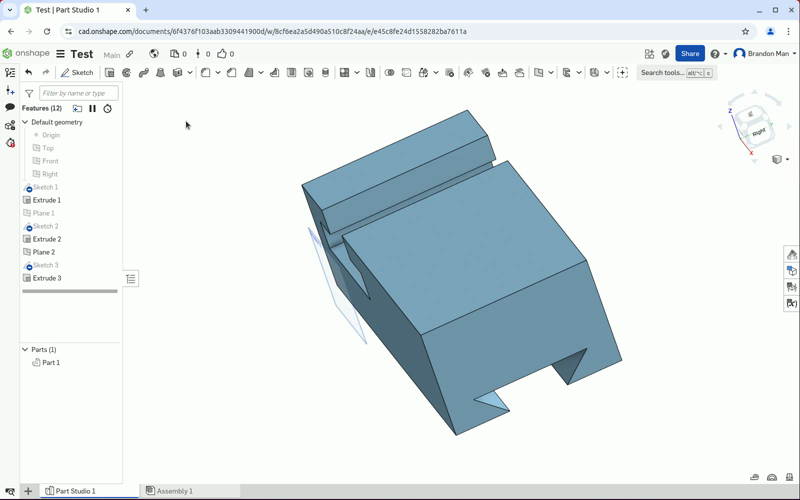
key(right, 2)
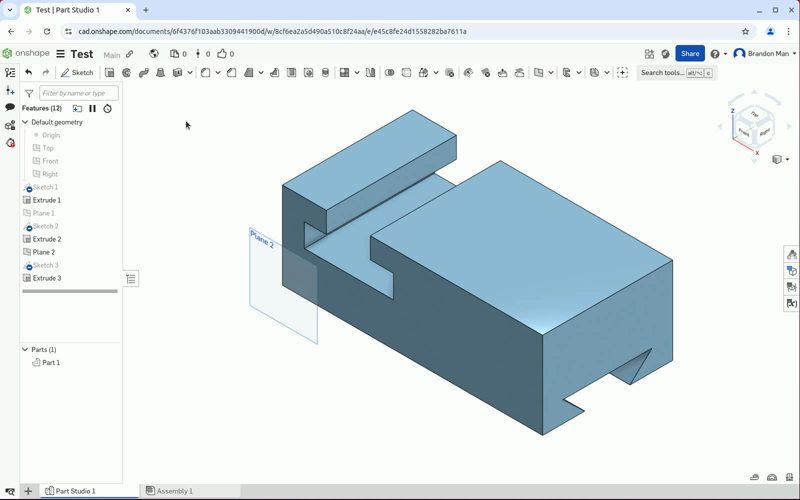
mouse_move(73, 189)
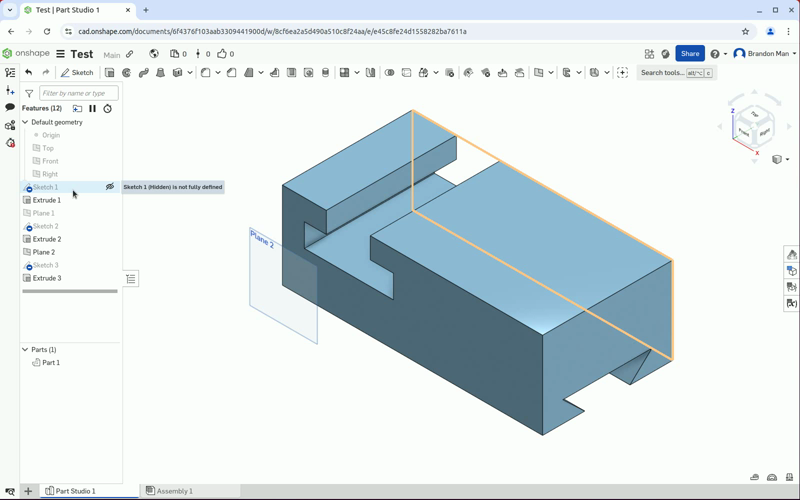
click(73, 189)